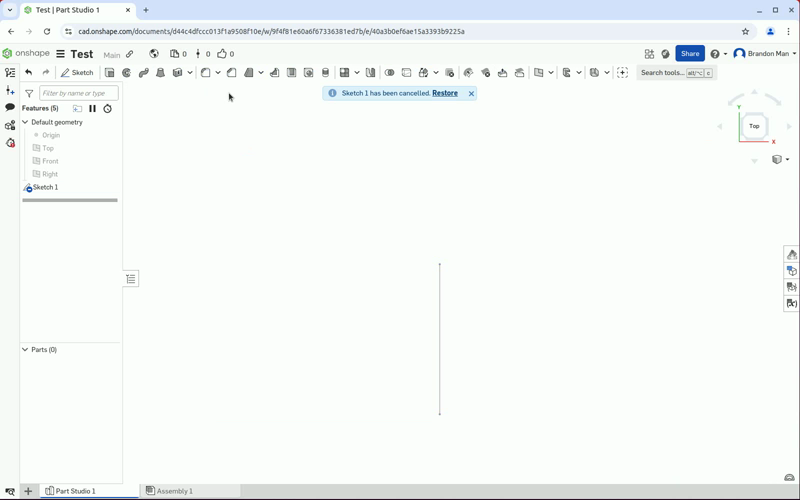
key(shift+h)
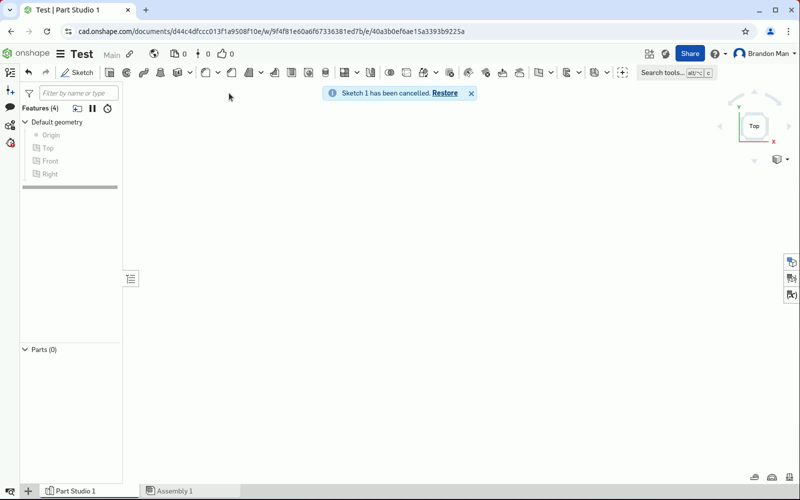
mouse_move(73, 352)
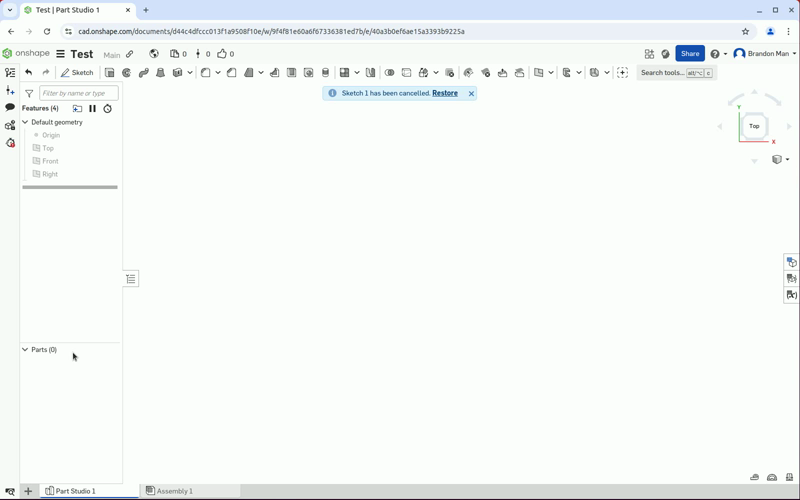
key(y)
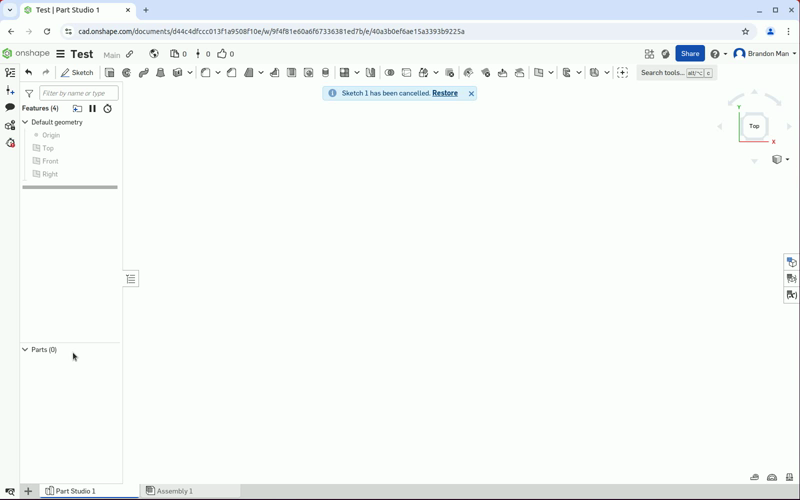
key(shift+p)
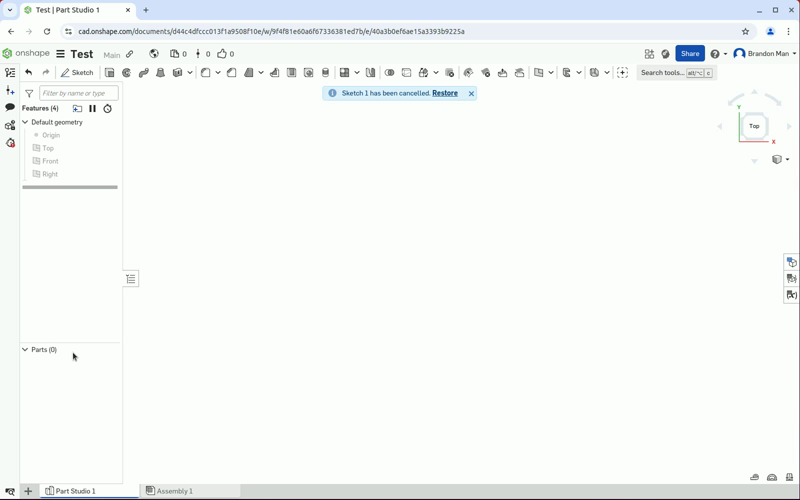
key(space)
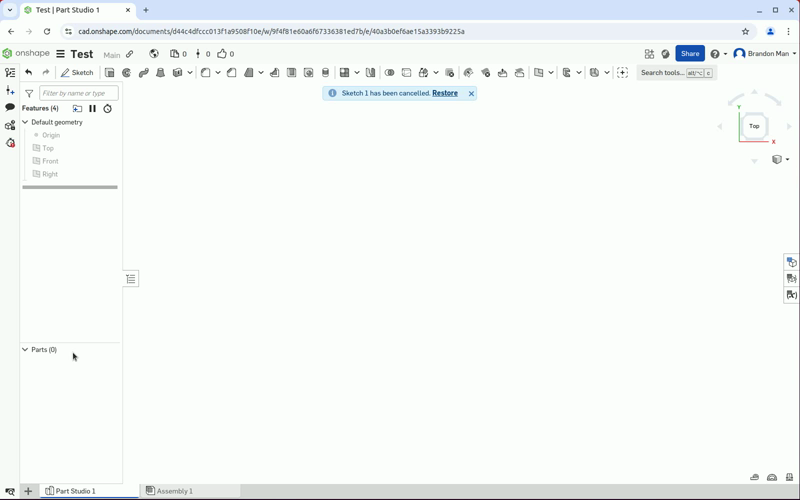
key_down(shift)
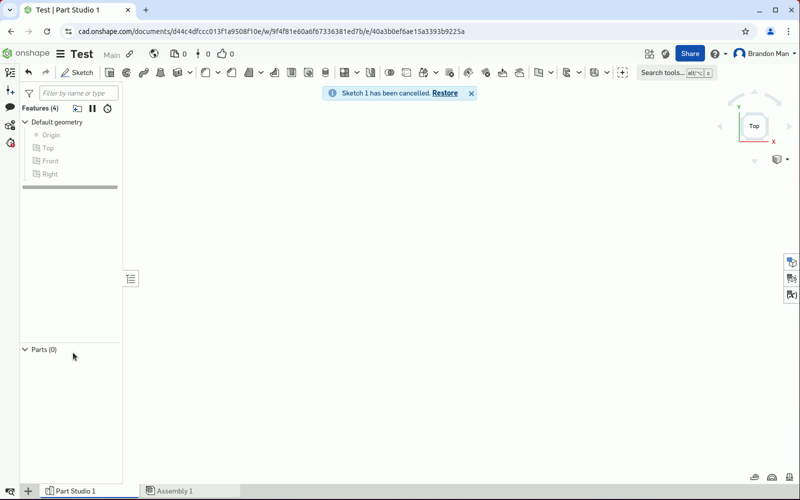
key(up)
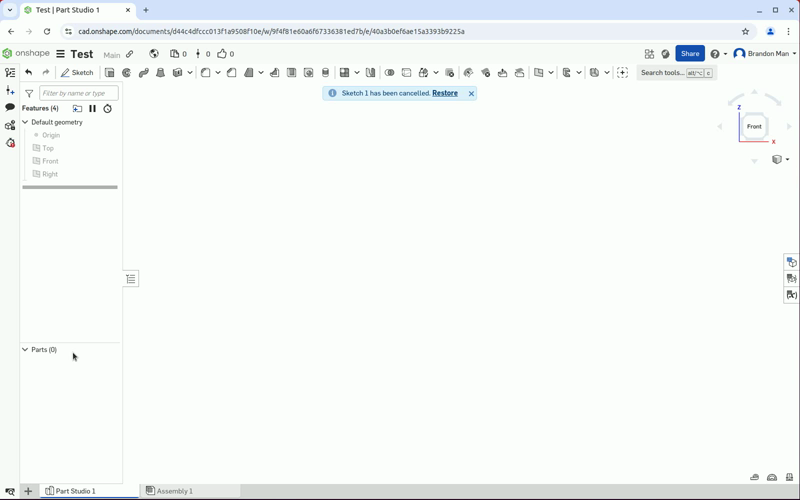
key_up(shift)
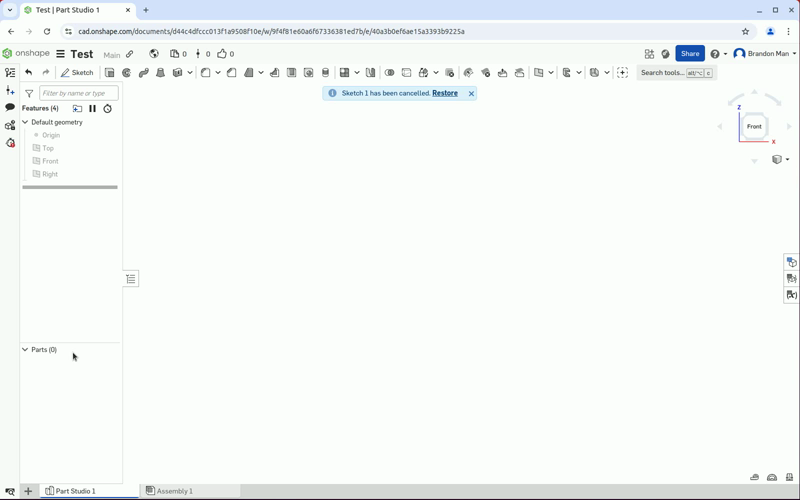
mouse_move(73, 352)
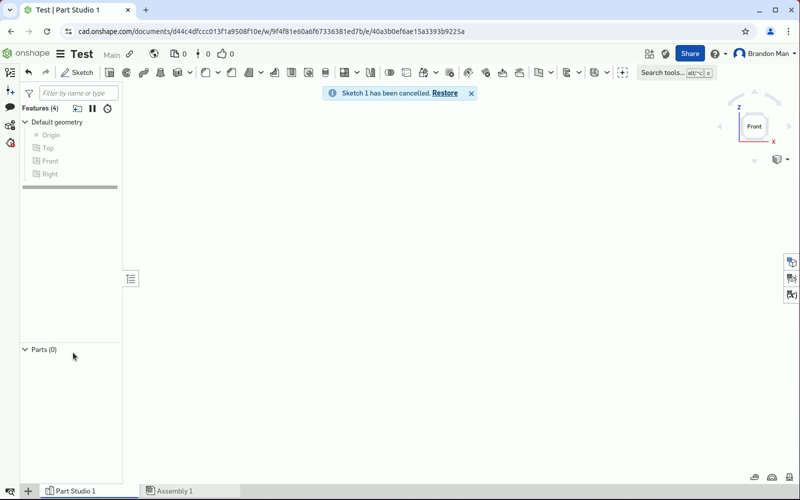
key(shift+y)
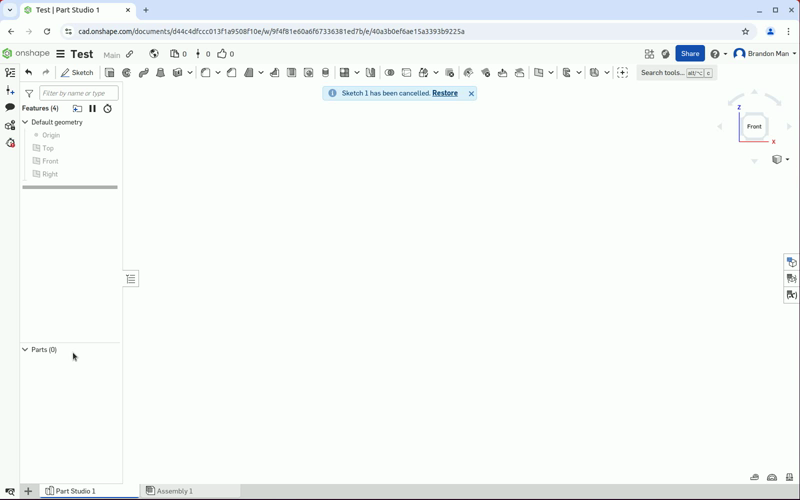
key(shift+s)
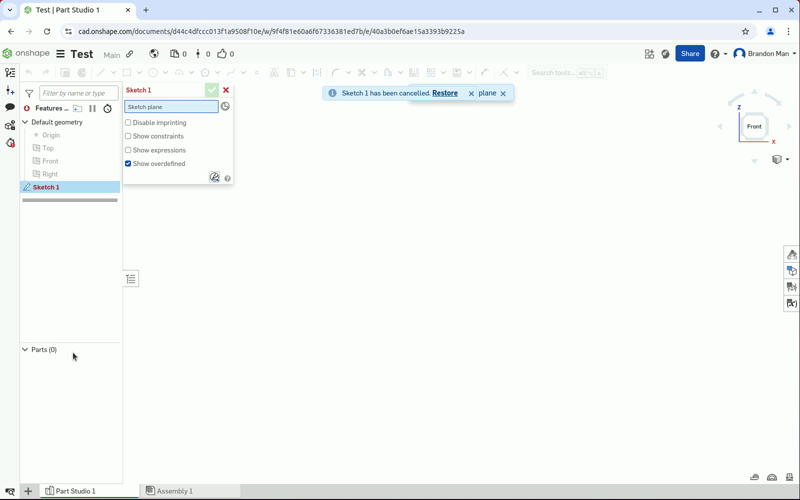
mouse_move(73, 163)
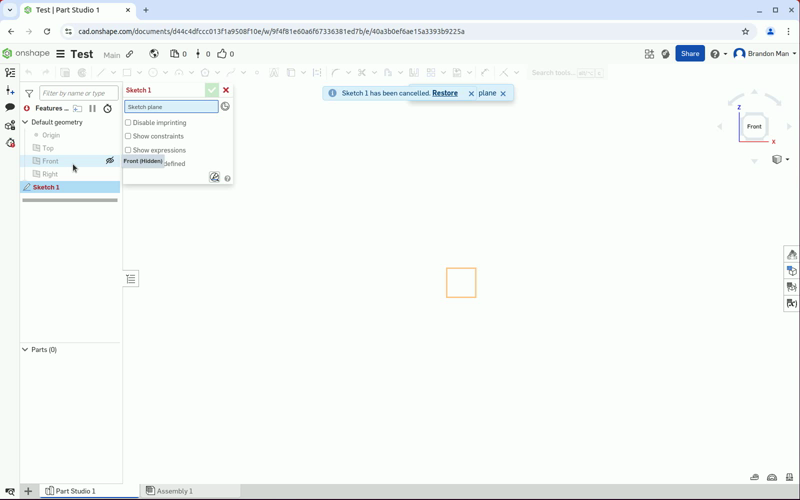
click(73, 163)
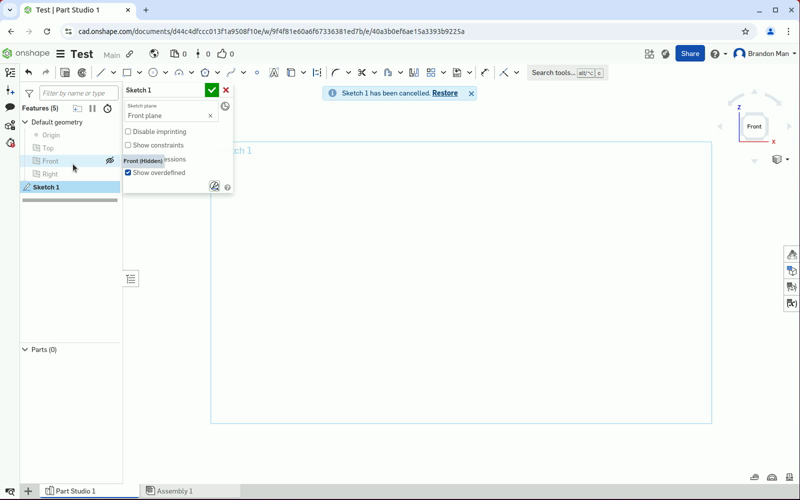
mouse_move(73, 352)
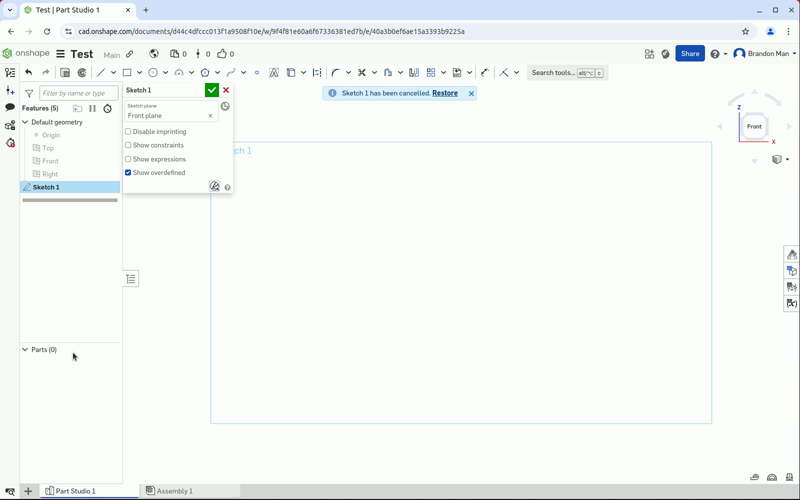
key(y)
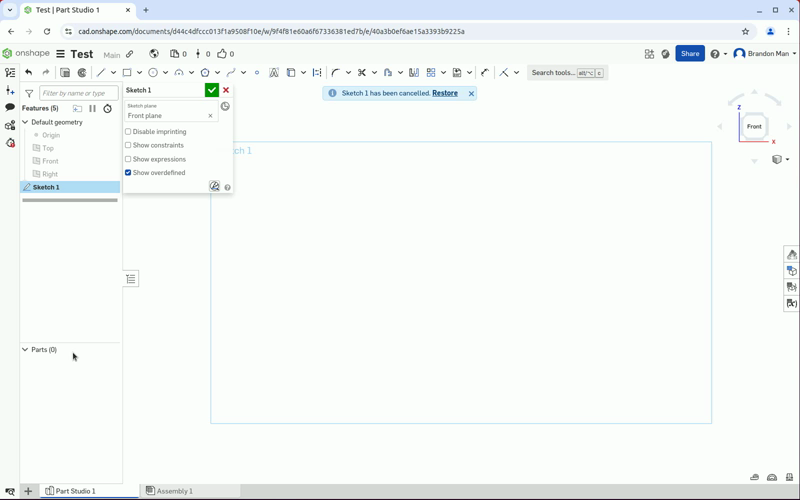
key(l)
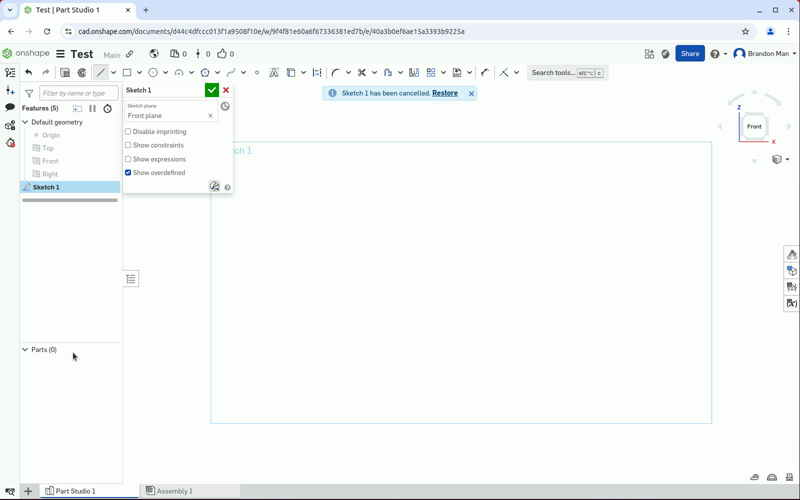
key_down(shift)
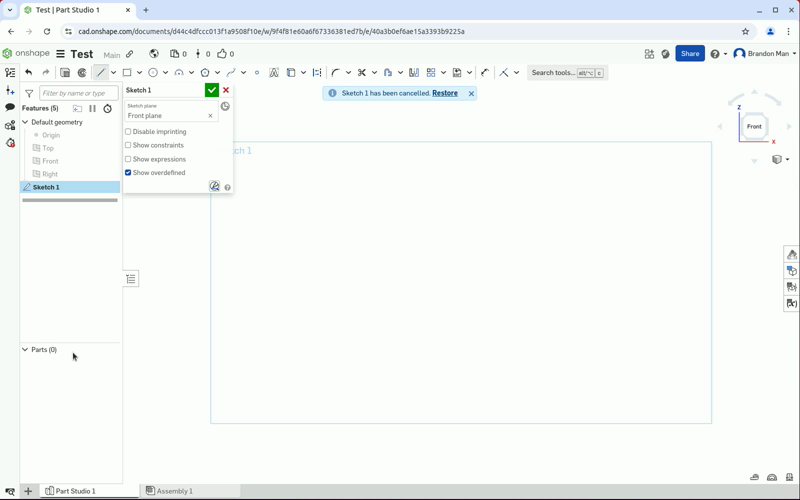
mouse_move(411, 282)
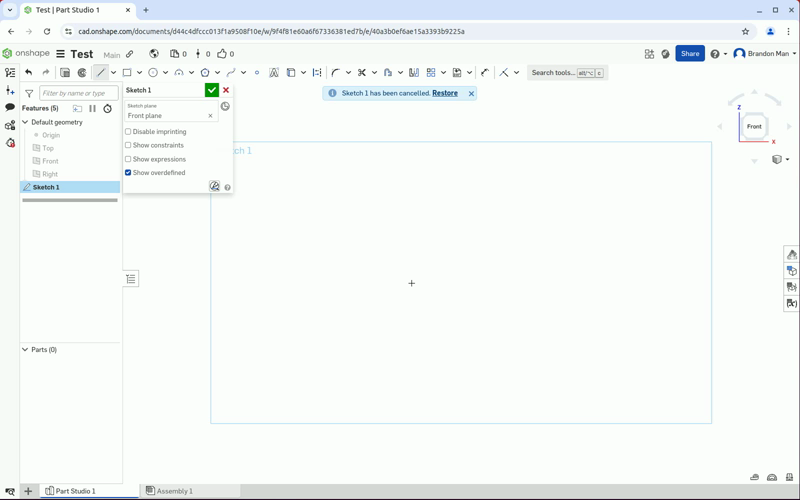
click(411, 282)
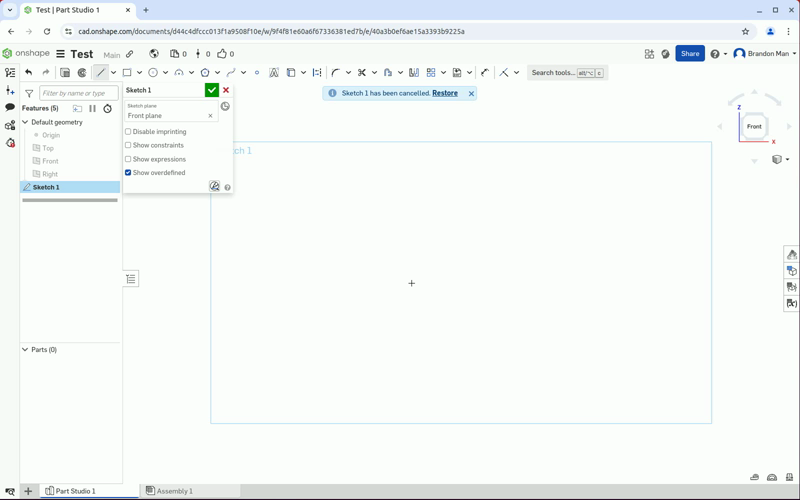
key_up(shift)
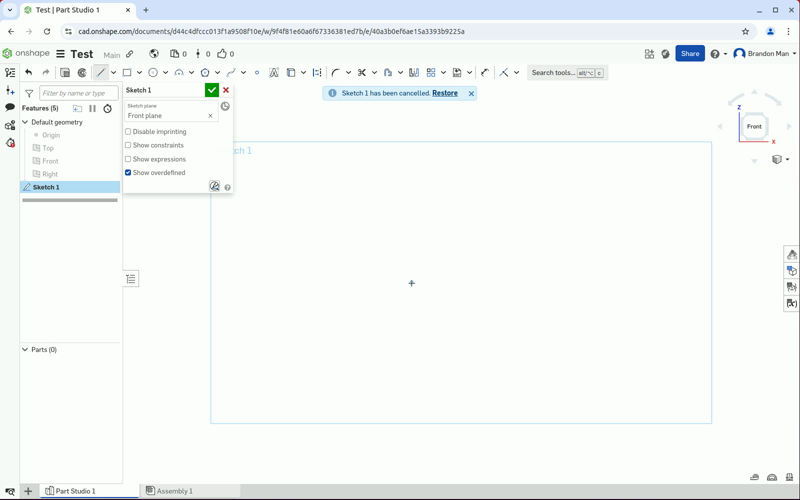
key_down(shift)
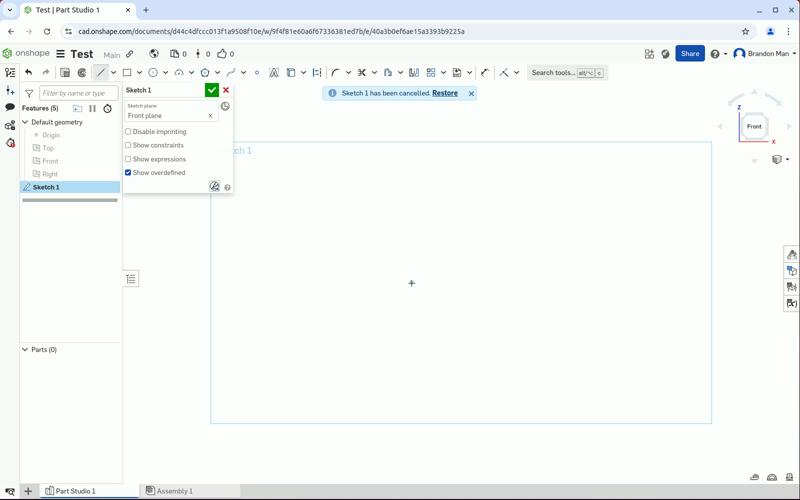
mouse_move(511, 282)
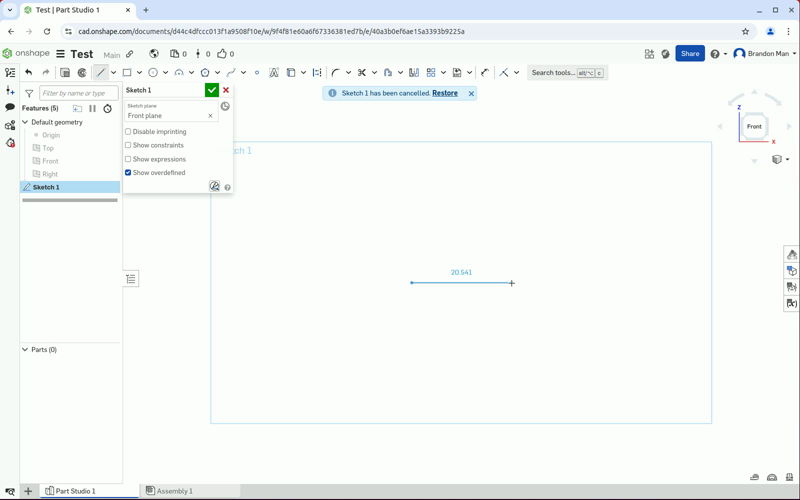
click(511, 282)
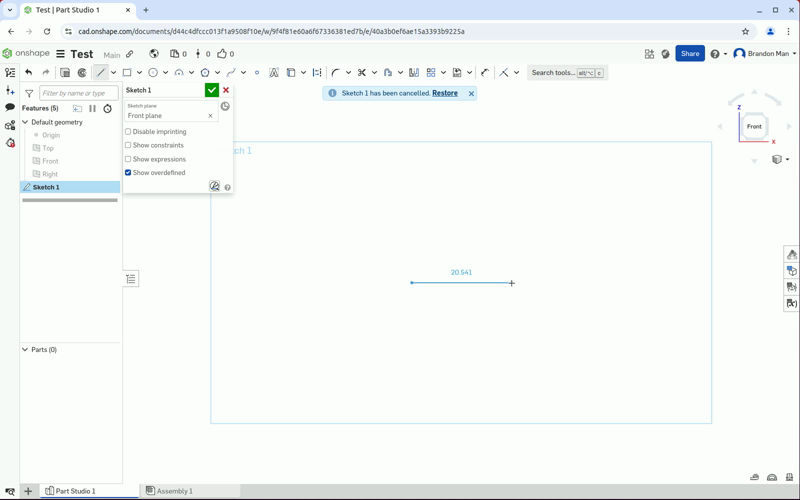
key_up(shift)
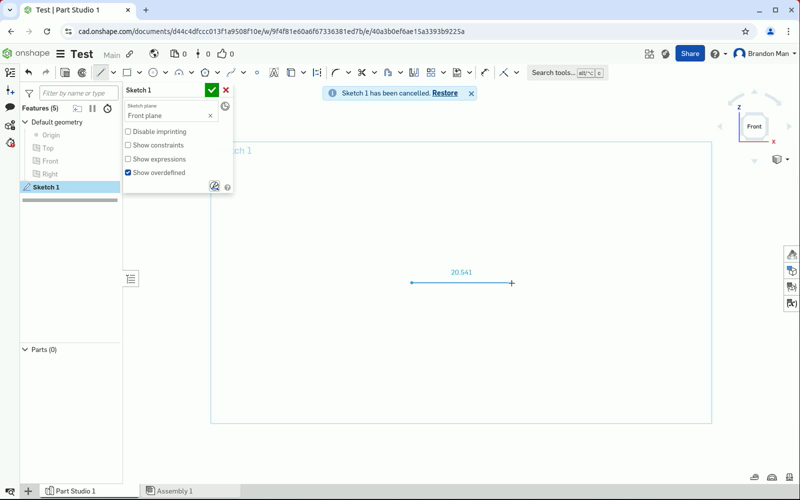
key_down(shift)
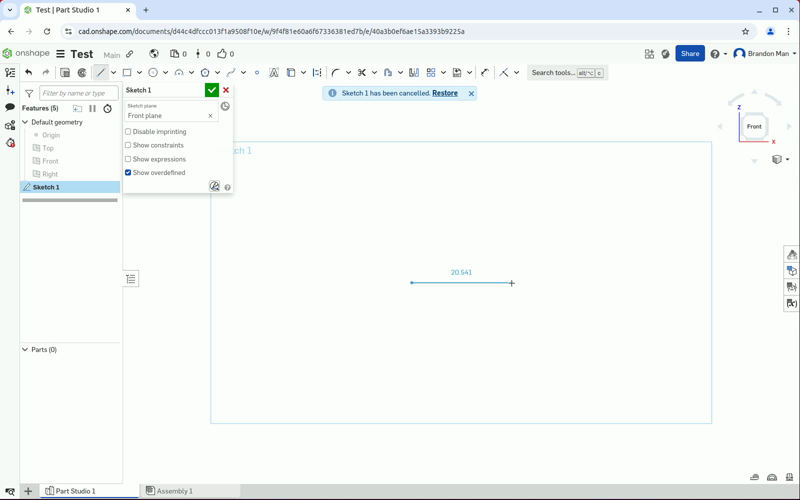
mouse_move(464, 175)
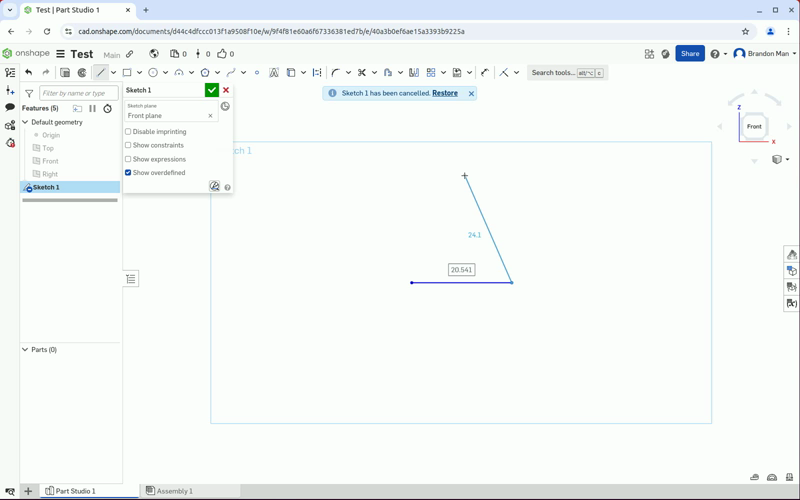
click(464, 175)
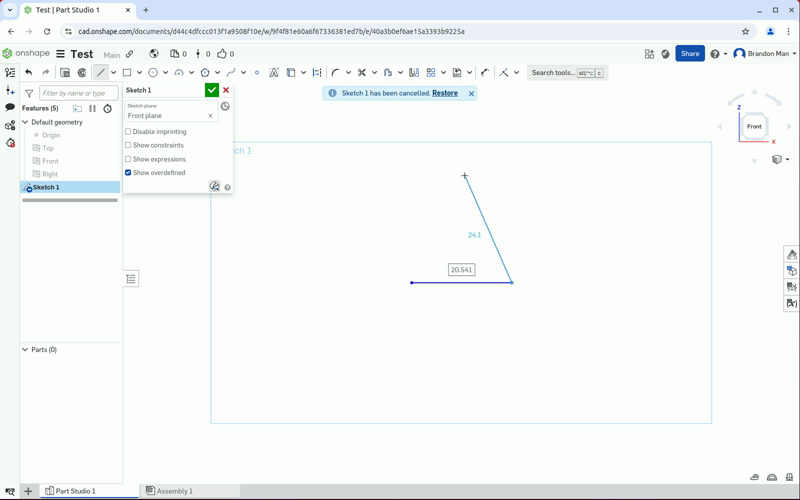
key_up(shift)
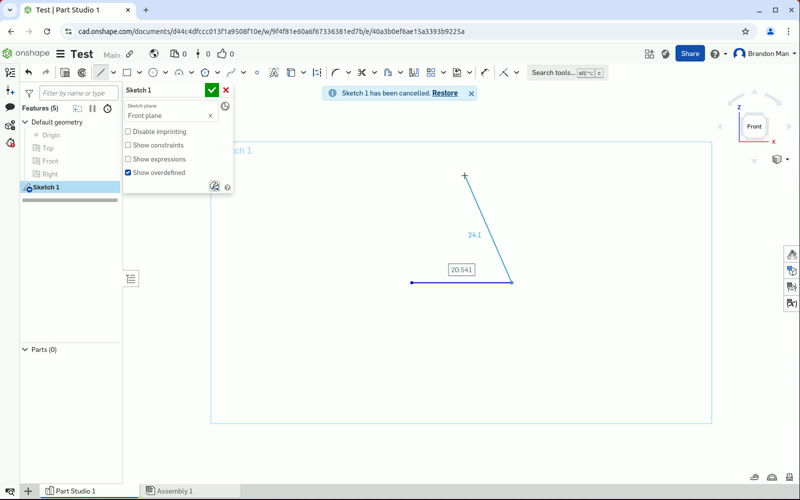
key_down(shift)
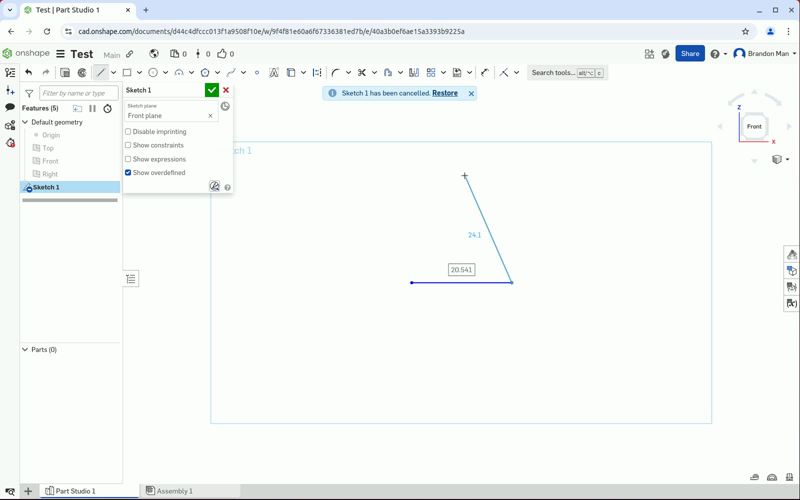
mouse_move(495, 175)
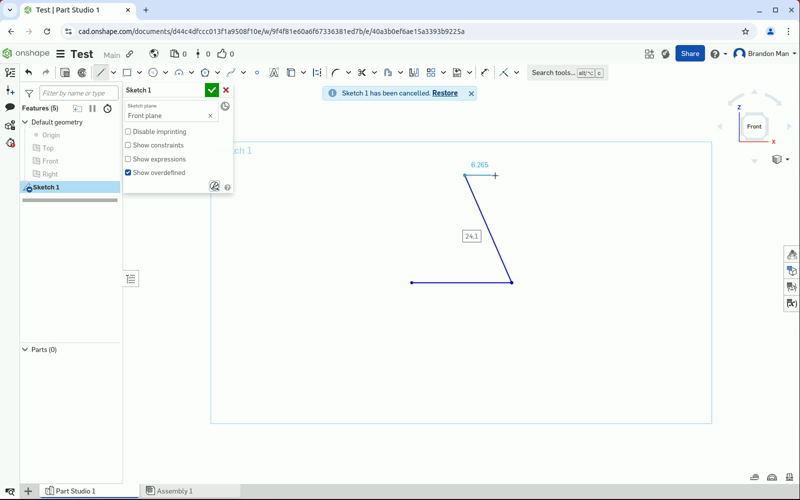
mouse_move(458, 175)
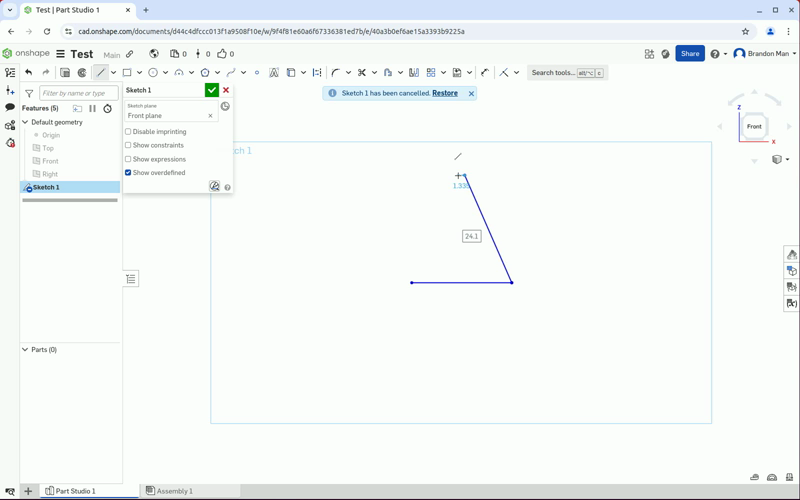
scroll(6)
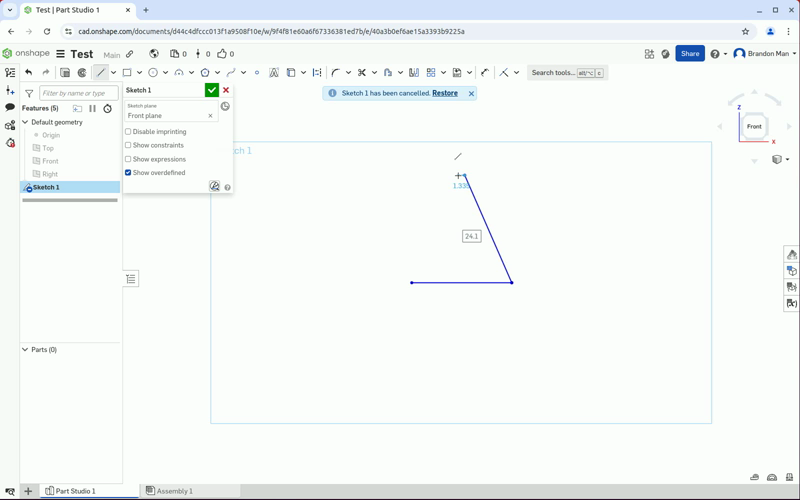
scroll(6)
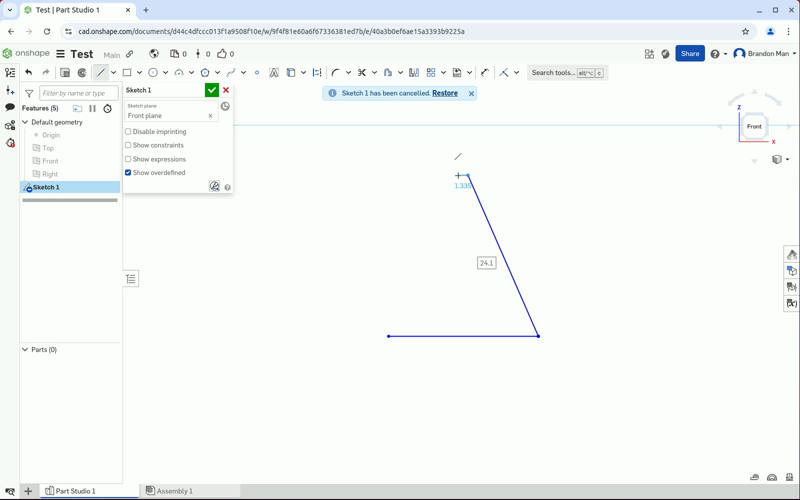
scroll(6)
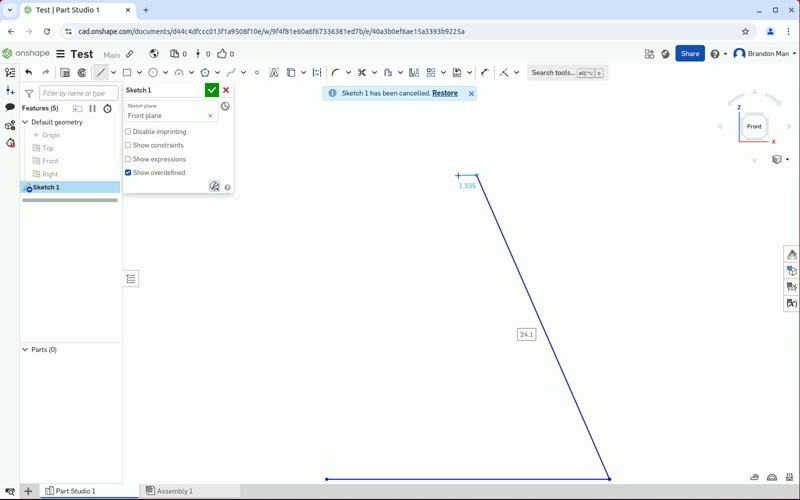
scroll(6)
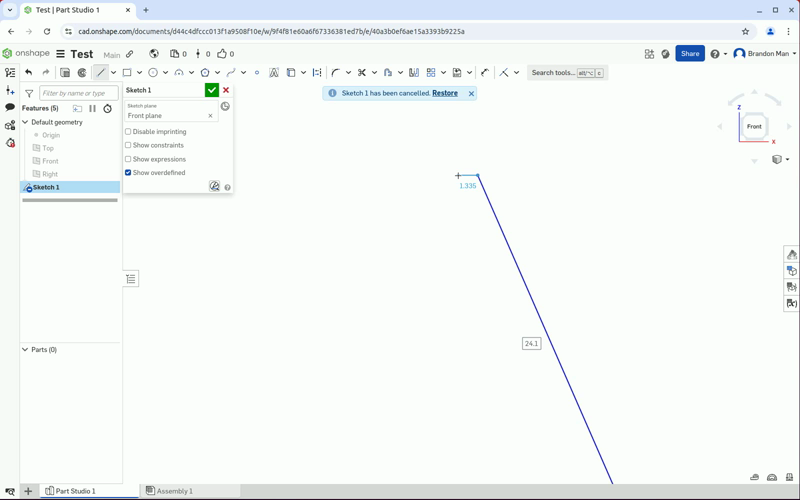
scroll(6)
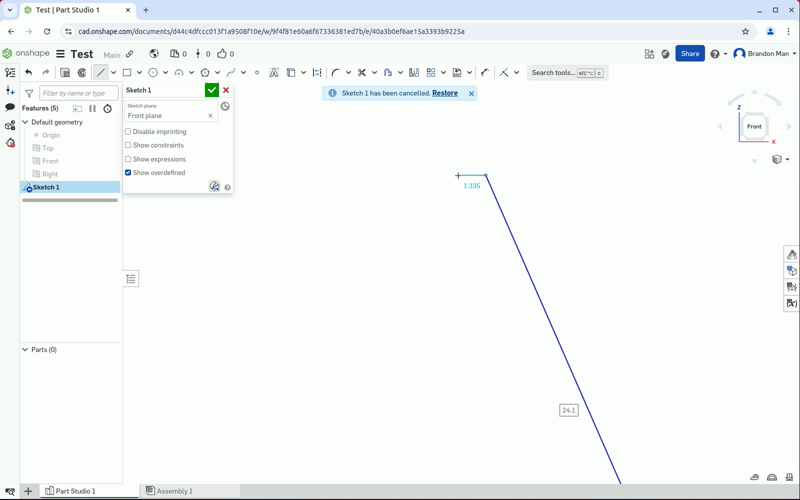
scroll(6)
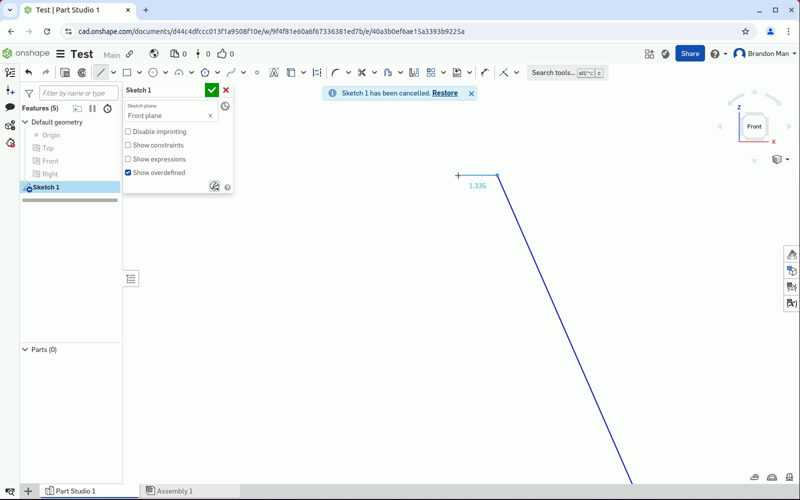
scroll(6)
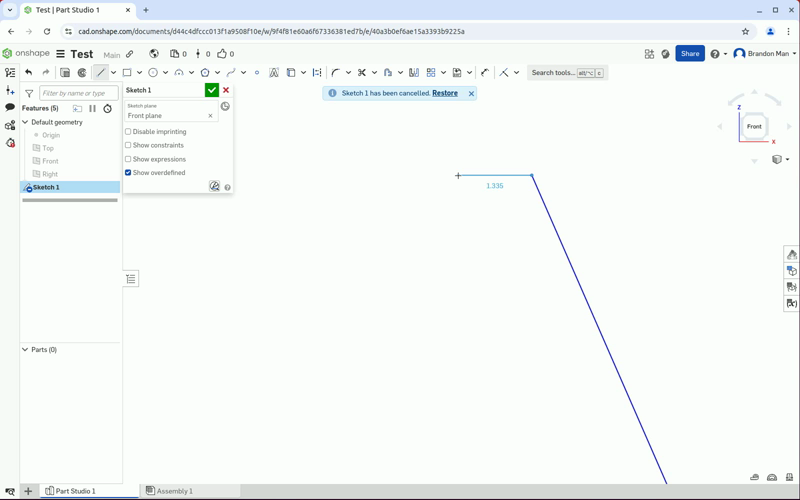
click(458, 175)
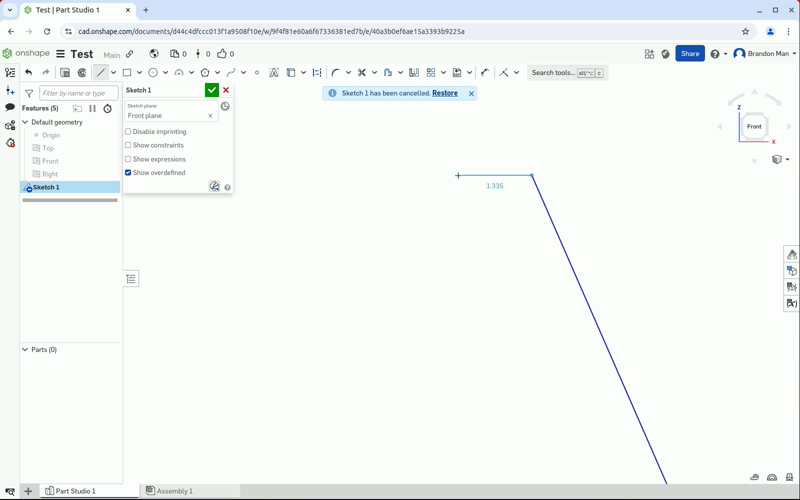
scroll(-6)
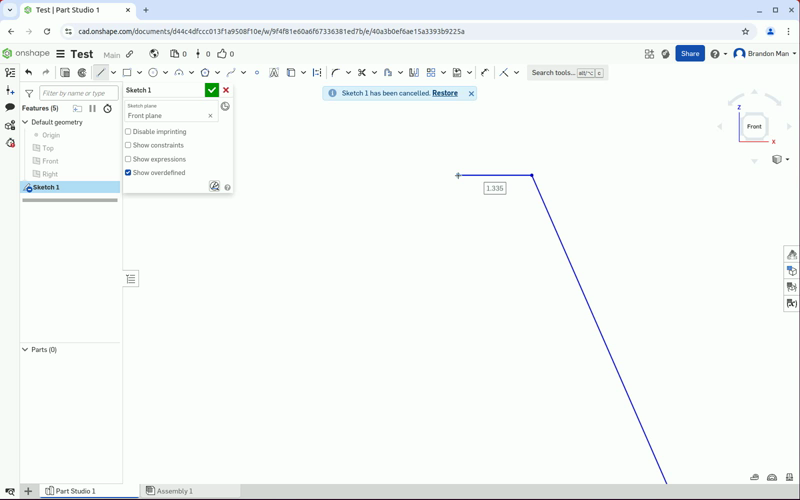
scroll(-6)
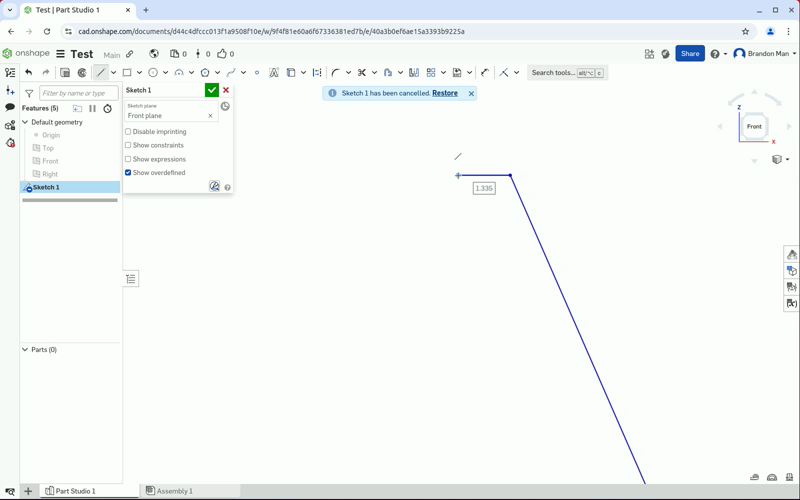
scroll(-6)
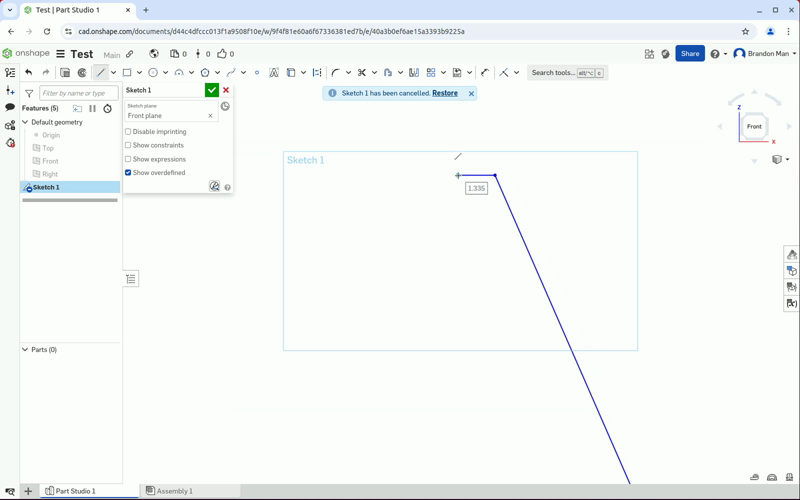
scroll(-6)
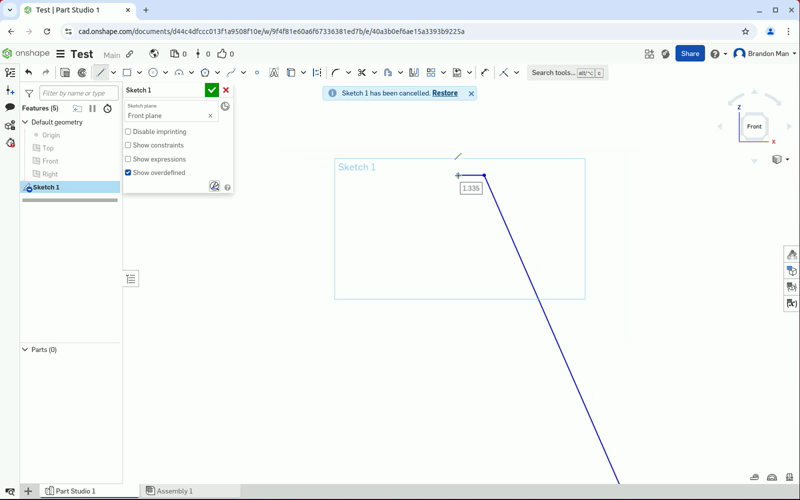
scroll(-6)
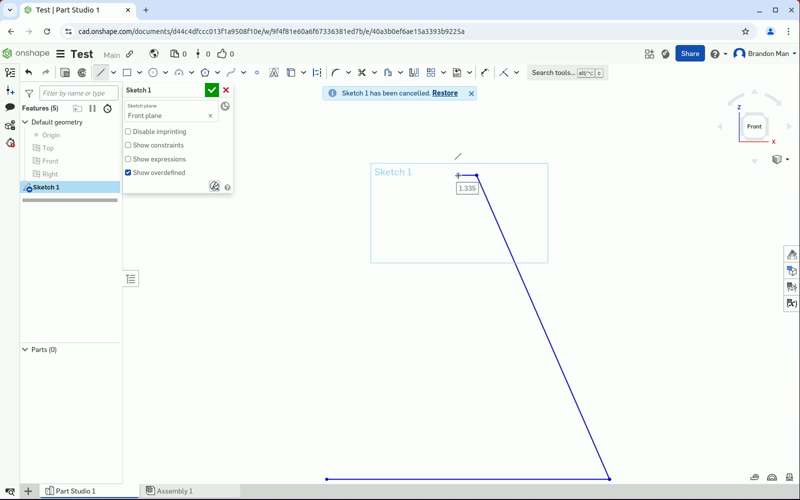
scroll(-6)
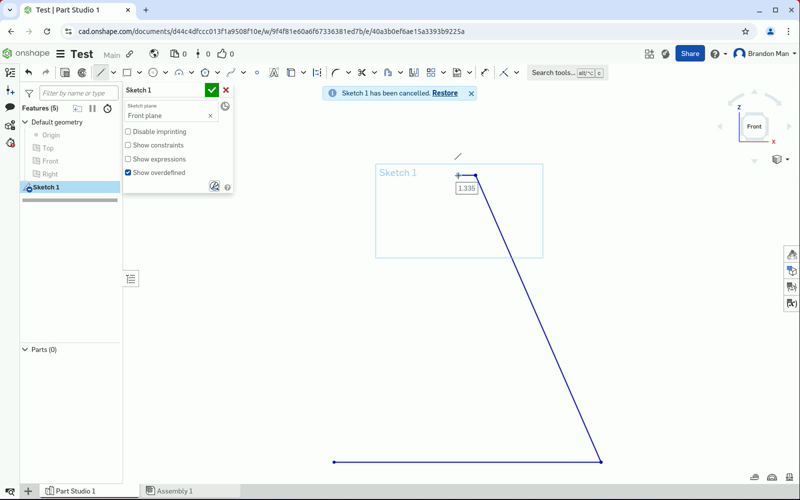
scroll(-6)
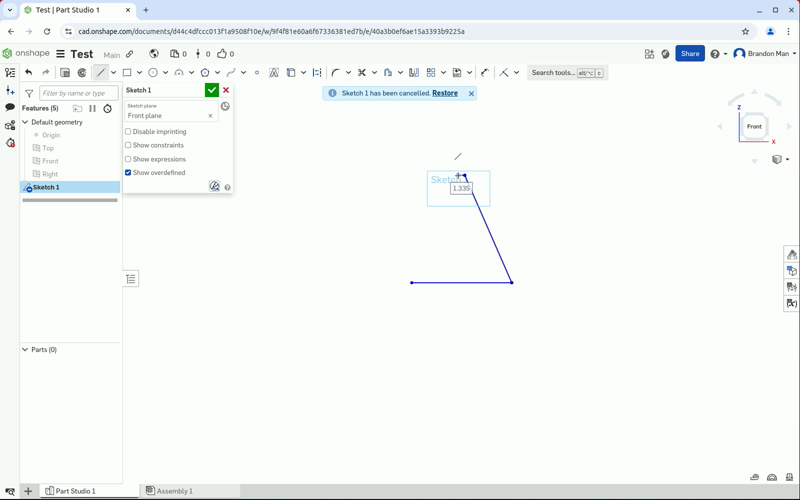
key_up(shift)
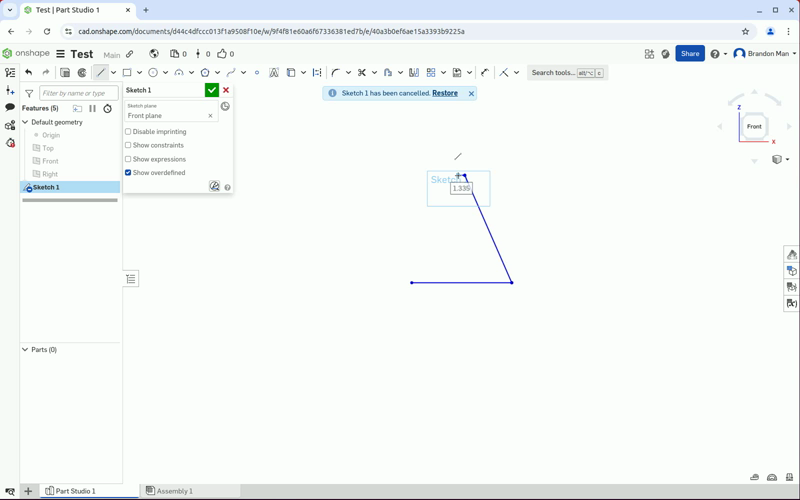
key_down(shift)
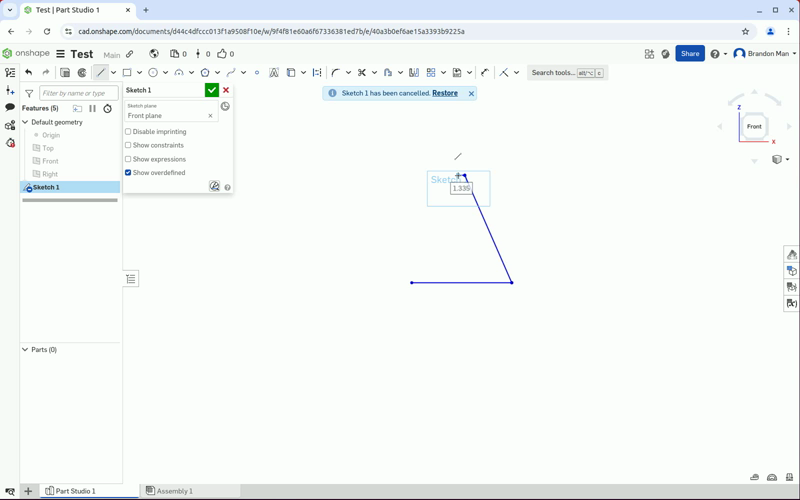
mouse_move(411, 282)
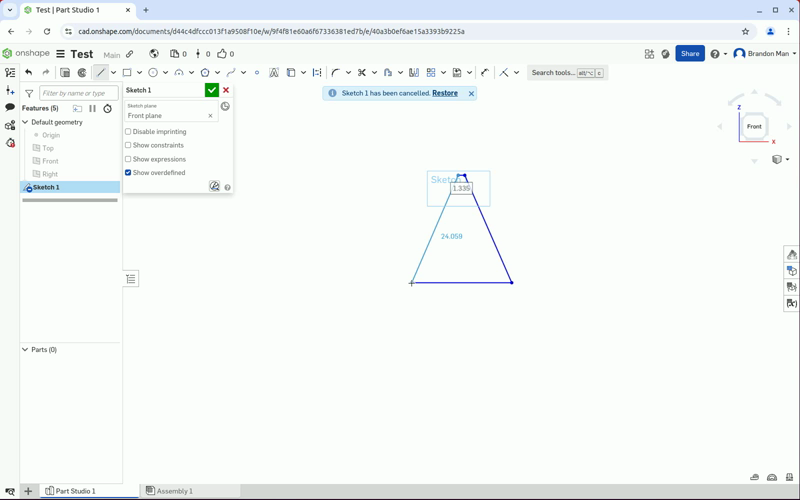
key_up(shift)
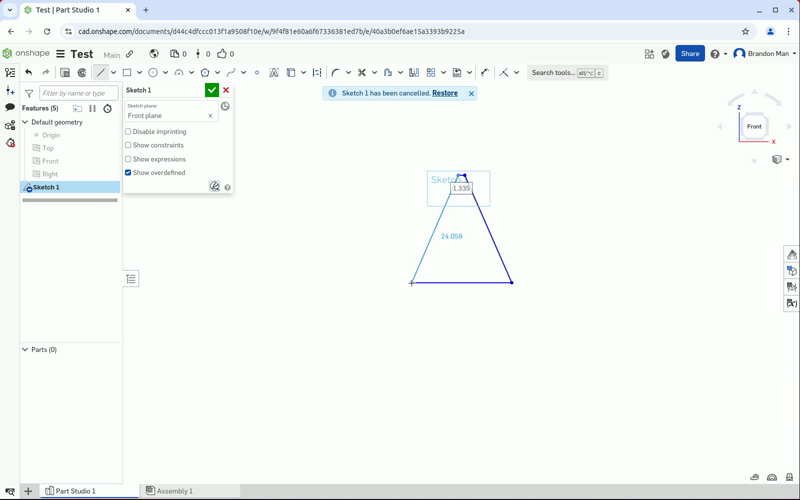
click(411, 282)
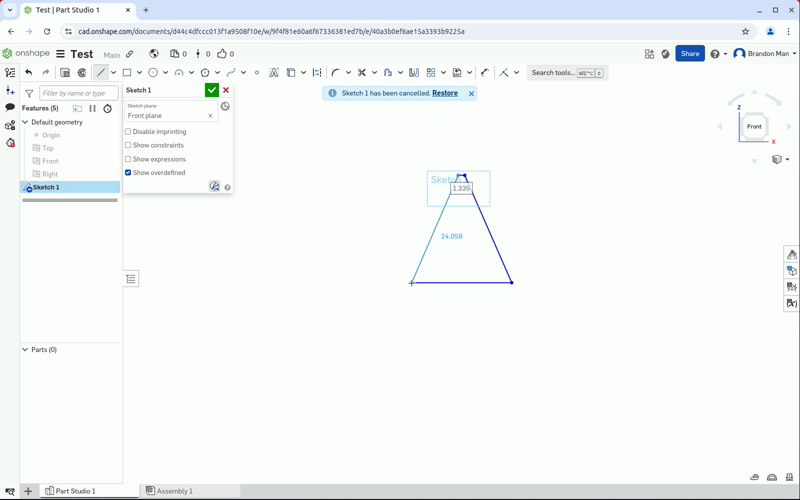
key(esc)
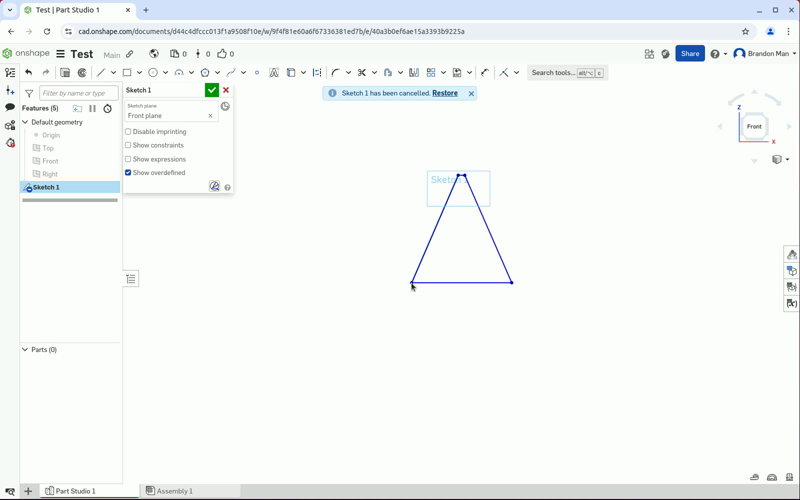
mouse_move(446, 250)
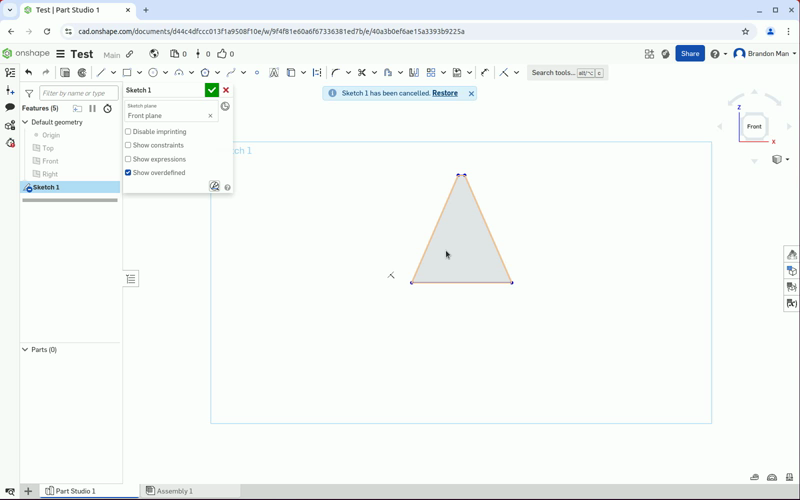
click(446, 250)
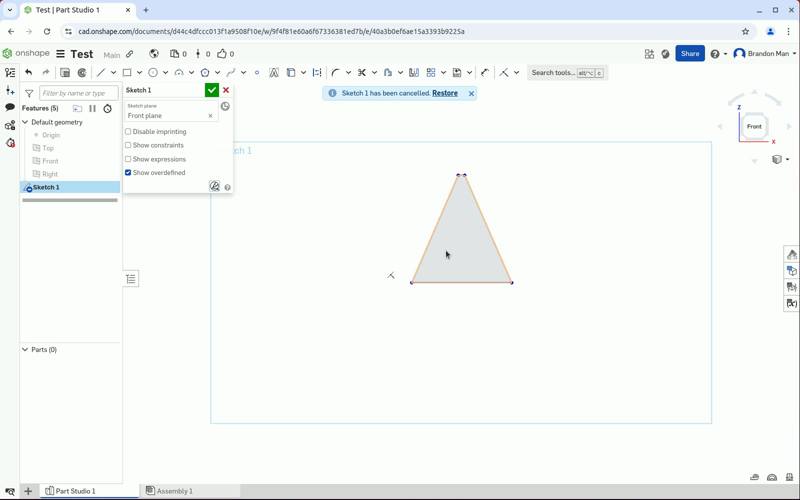
mouse_move(73, 352)
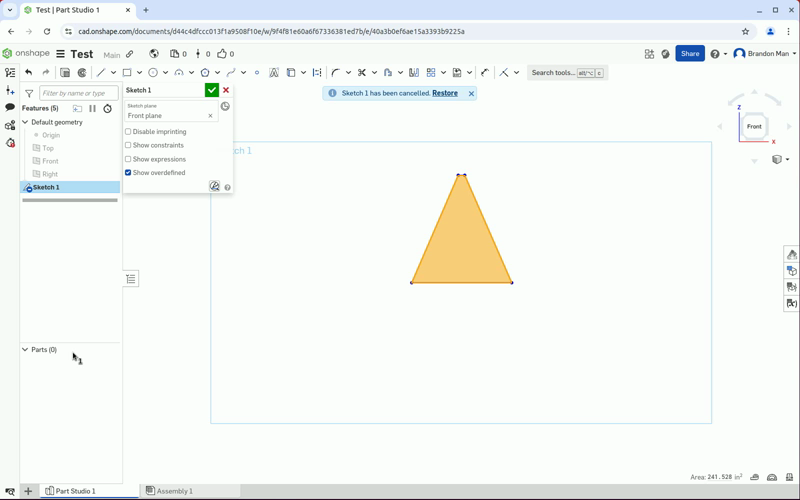
key(shift+y)
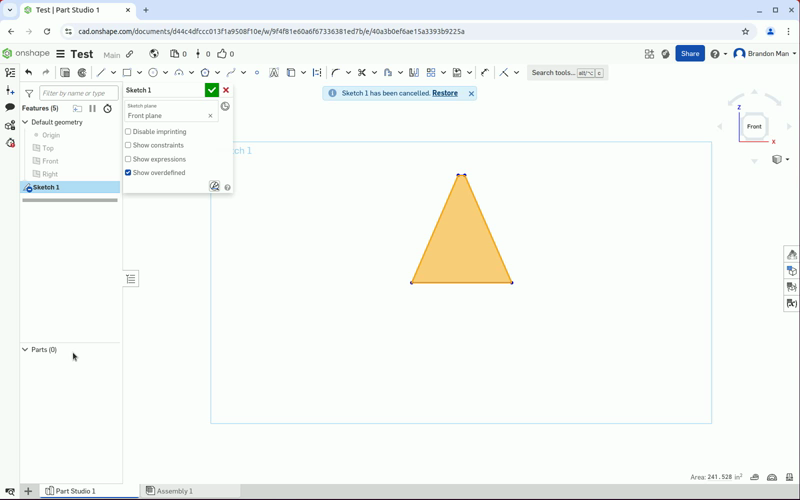
key(shift+e)
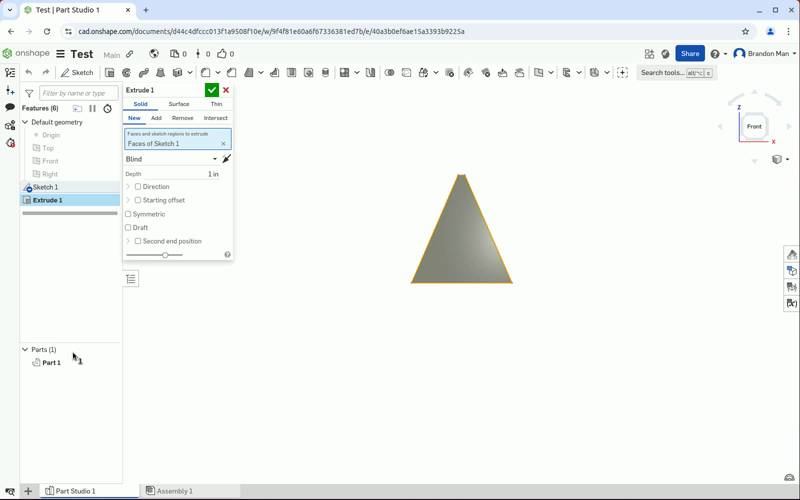
mouse_move(143, 106)
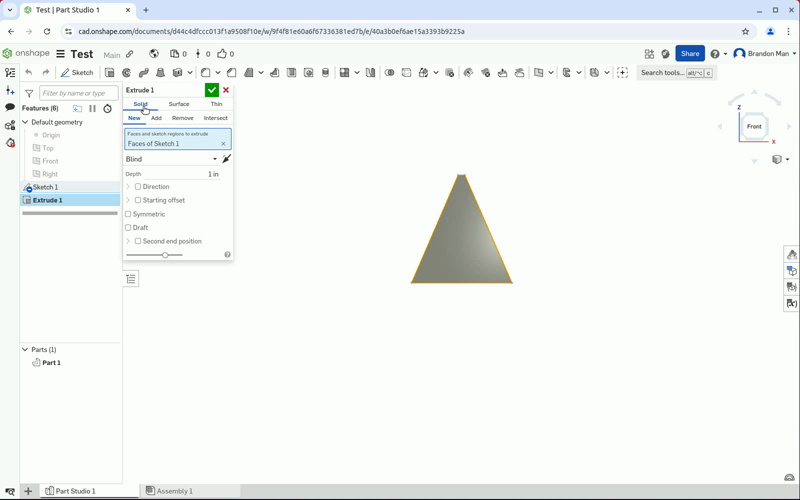
click(143, 106)
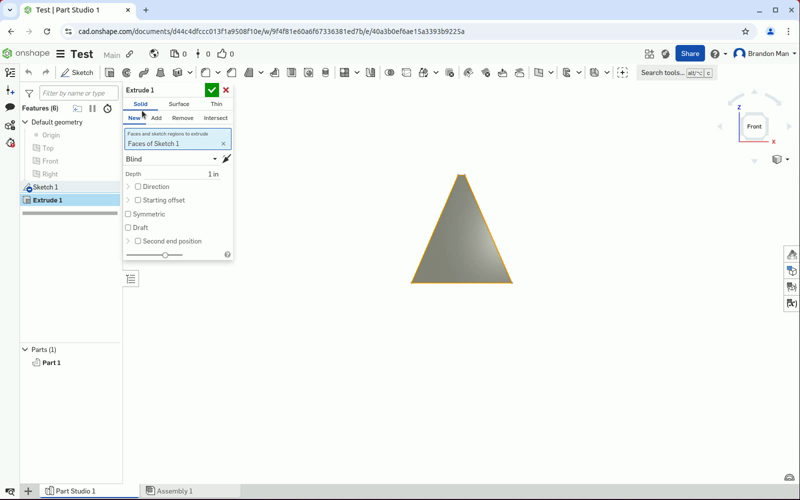
mouse_move(137, 120)
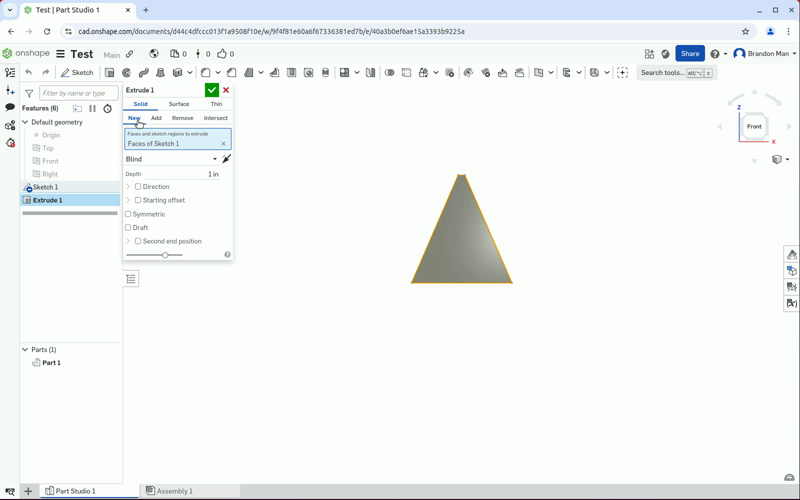
click(137, 120)
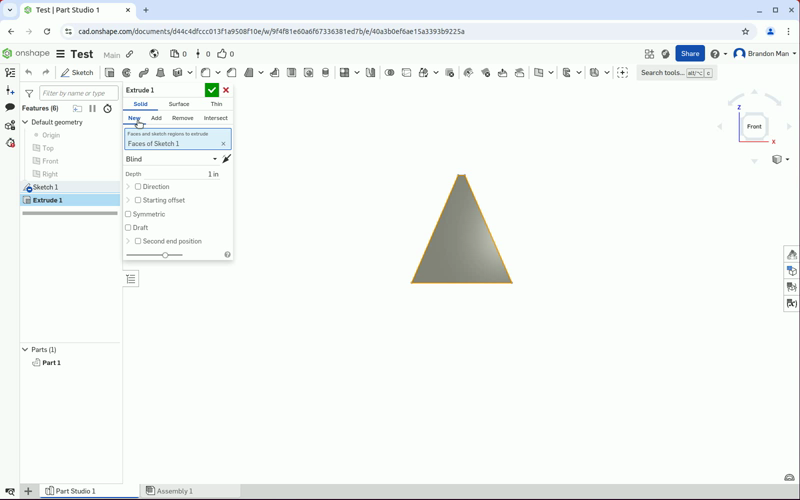
key(tab, 4)
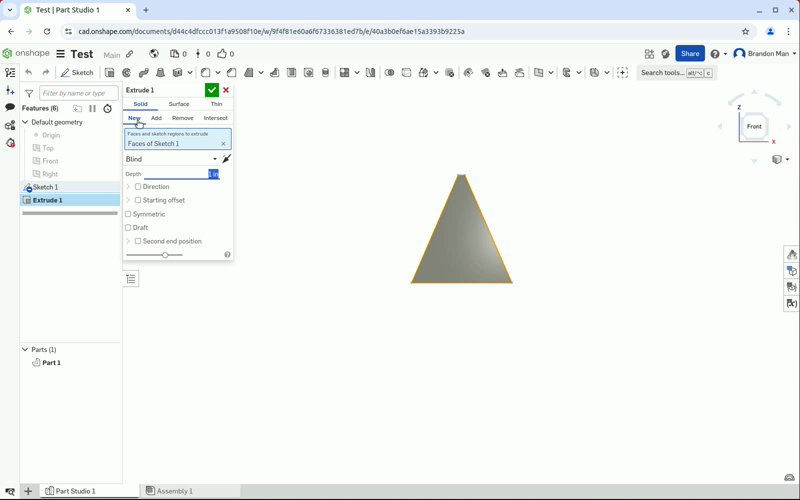
text(0.962)
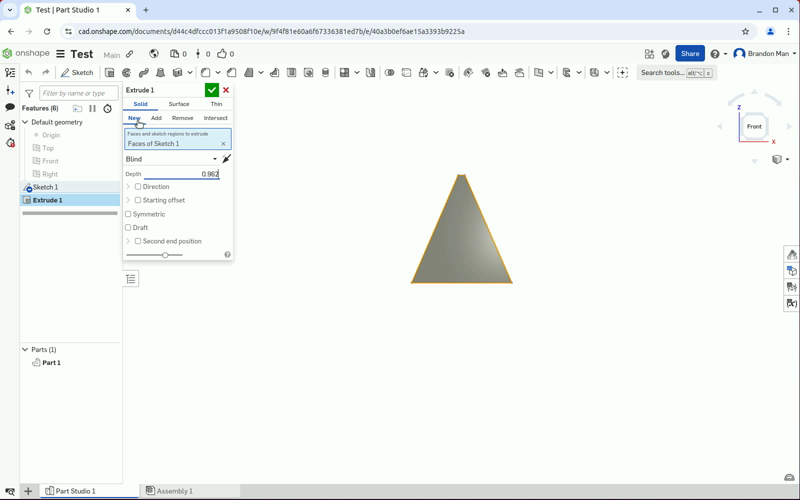
key(tab, 3)
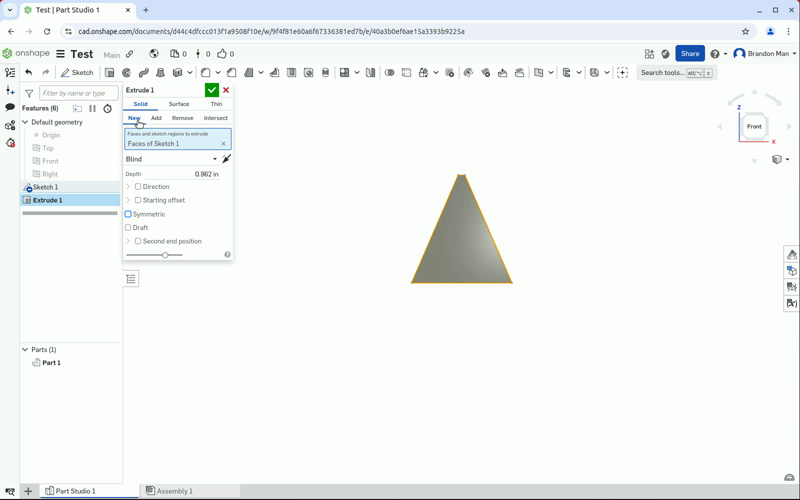
key(space)
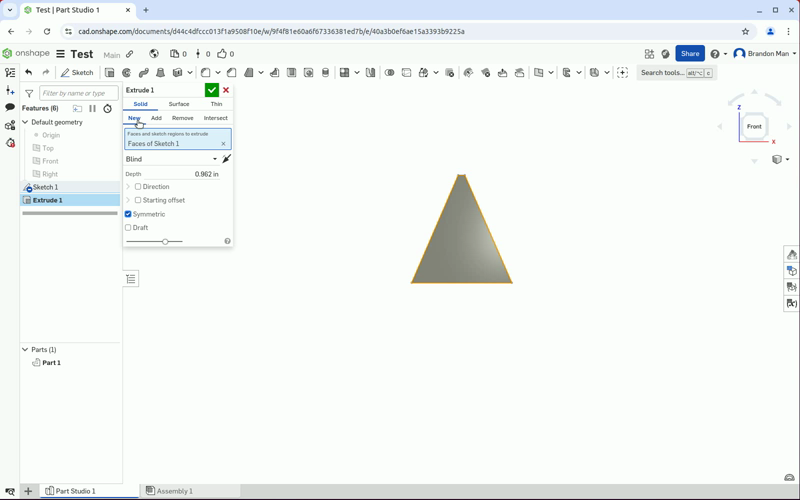
key(enter)
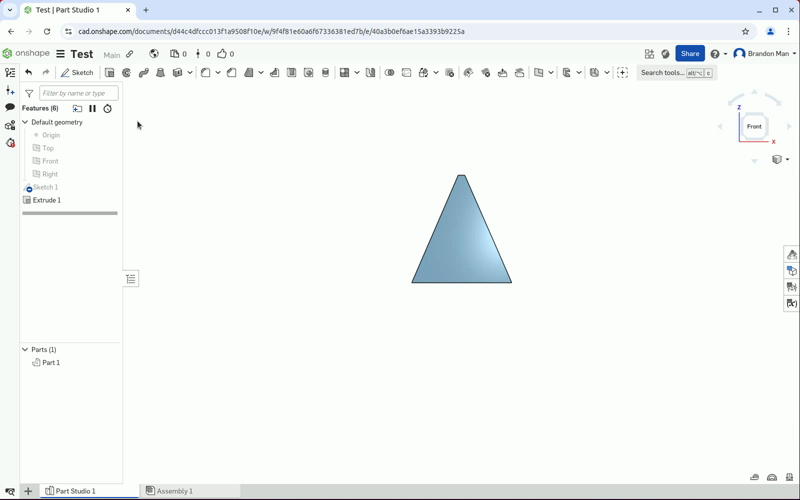
key(shift+h)
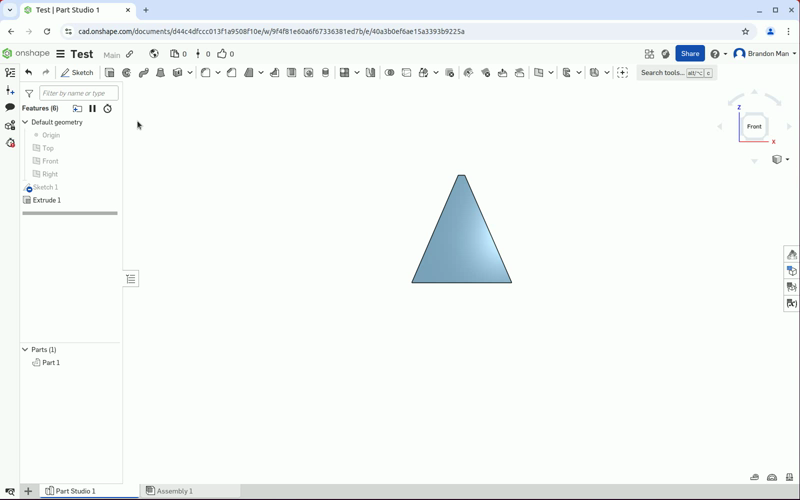
key(shift+h)
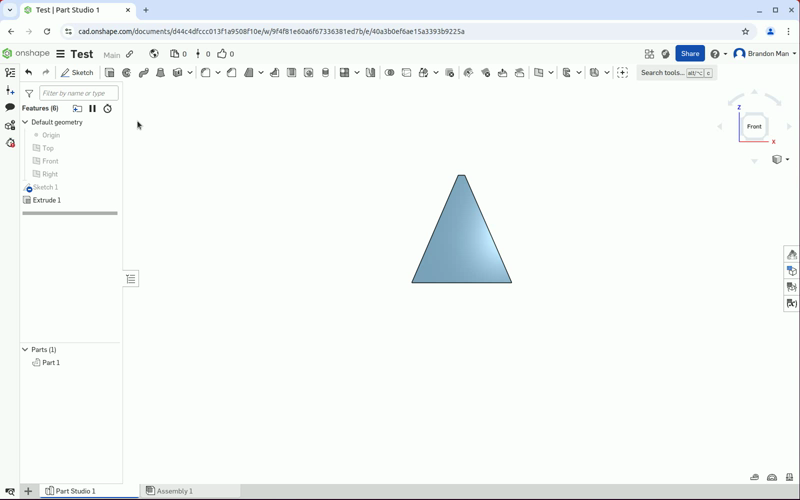
mouse_move(73, 189)
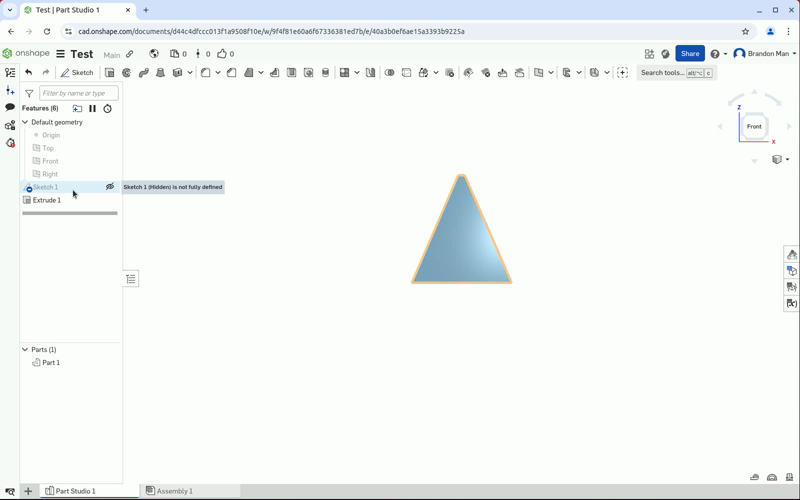
click(73, 189)
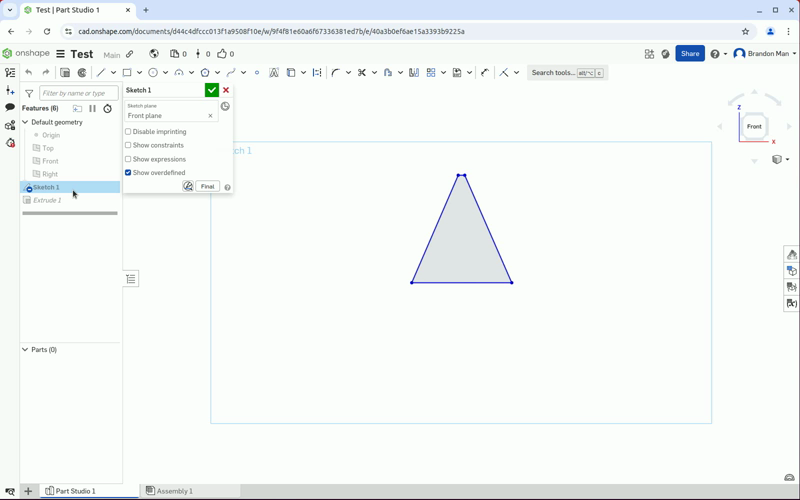
mouse_move(229, 92)
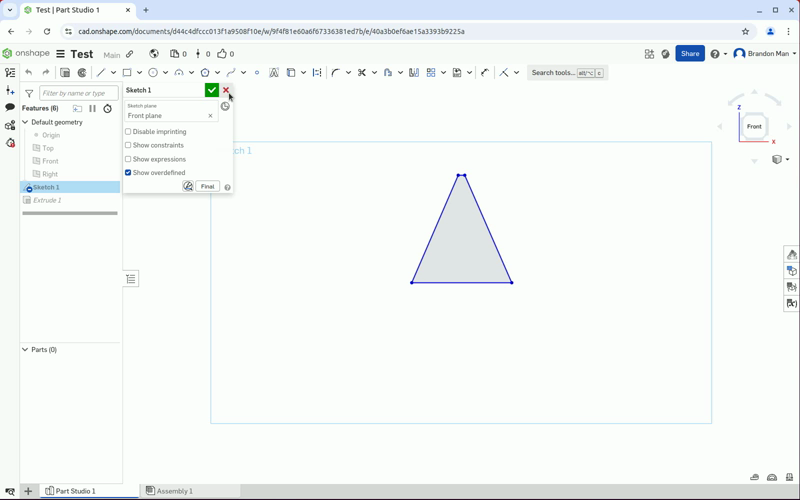
click(229, 92)
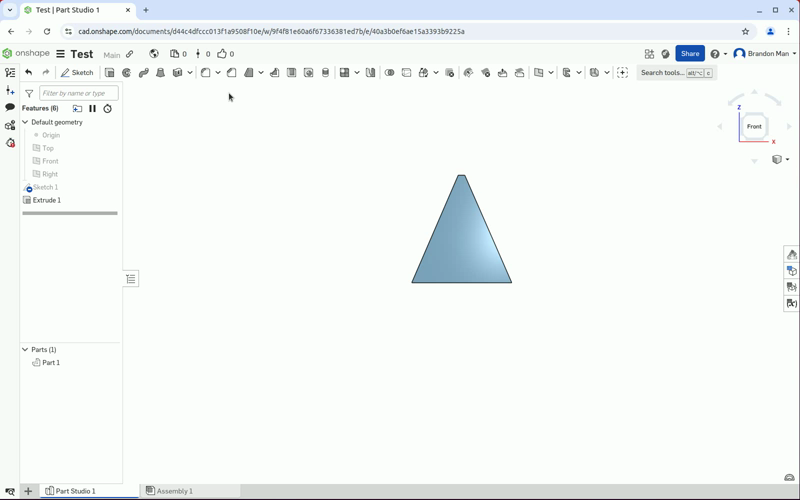
mouse_move(73, 352)
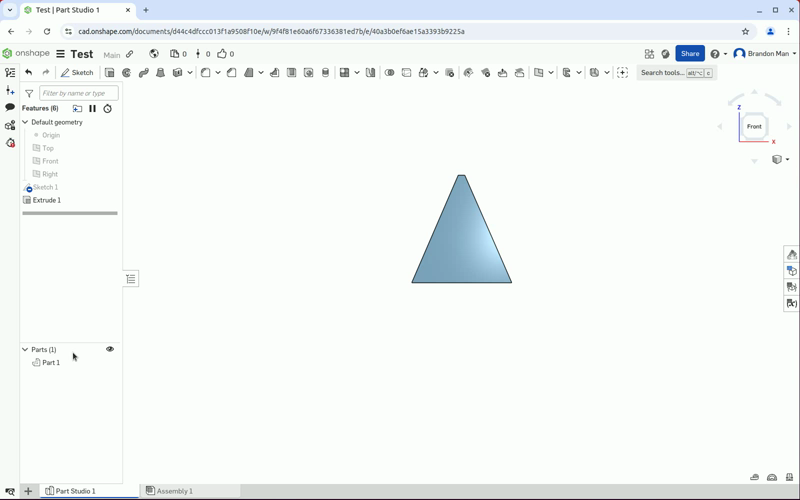
key(y)
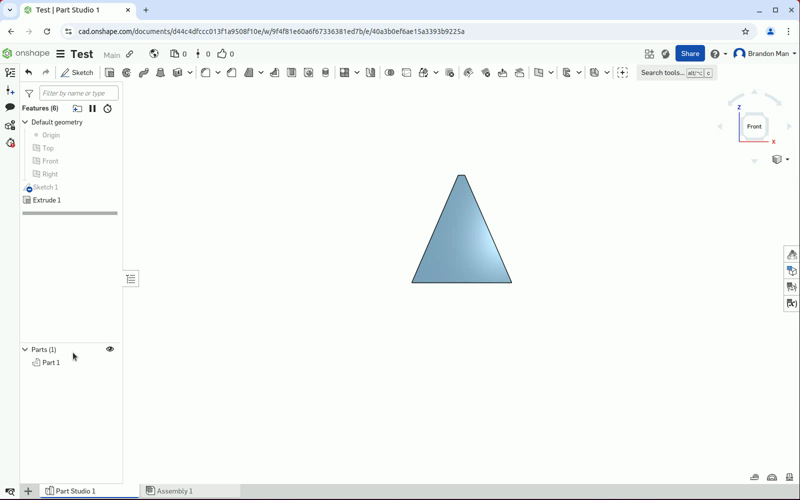
key(shift+p)
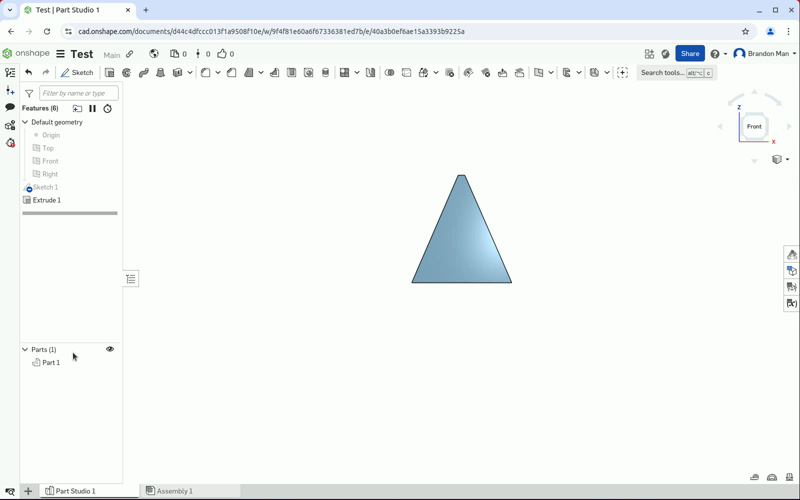
key(space)
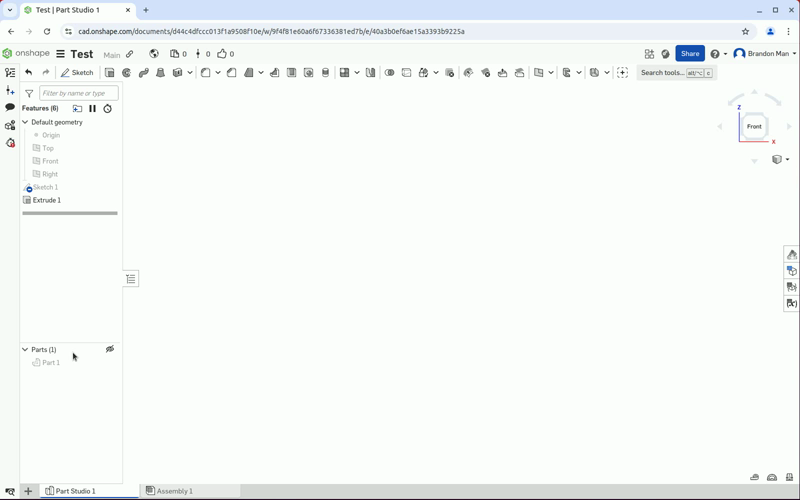
key_down(shift)
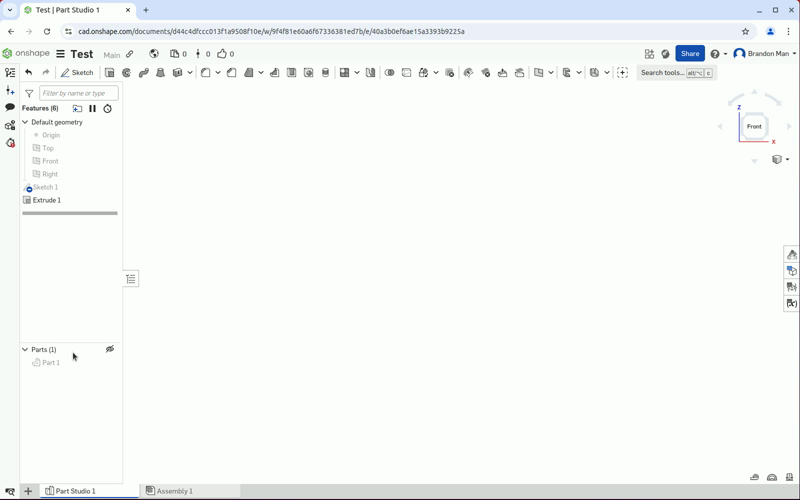
key(left)
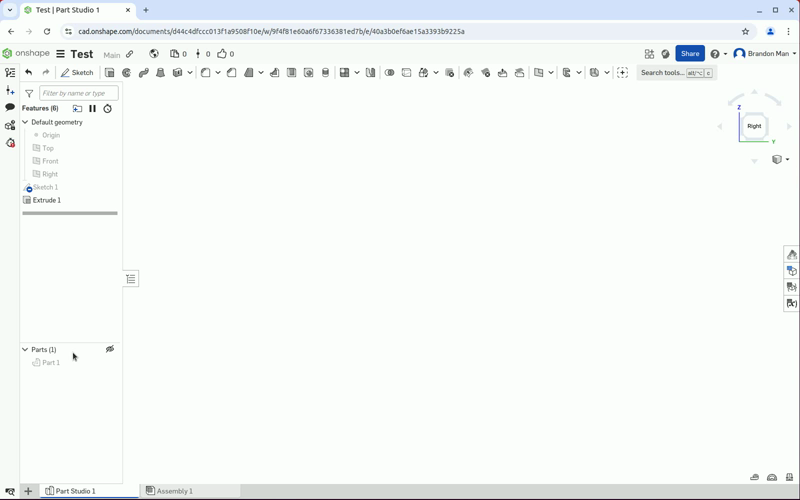
key_up(shift)
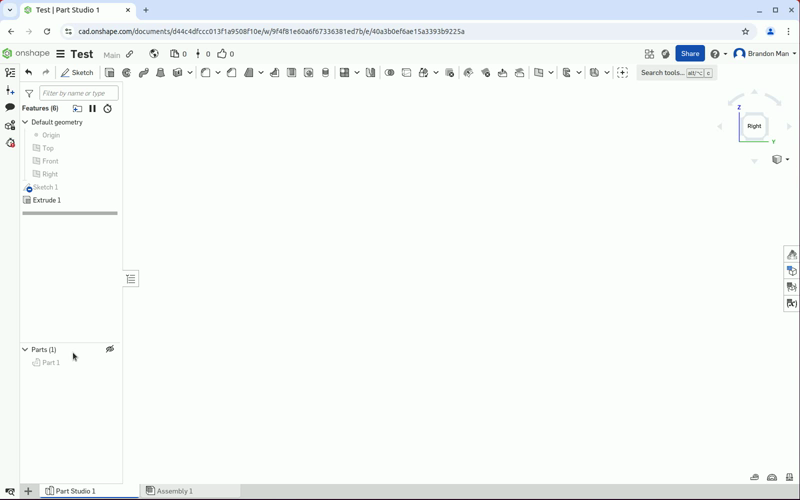
mouse_move(73, 352)
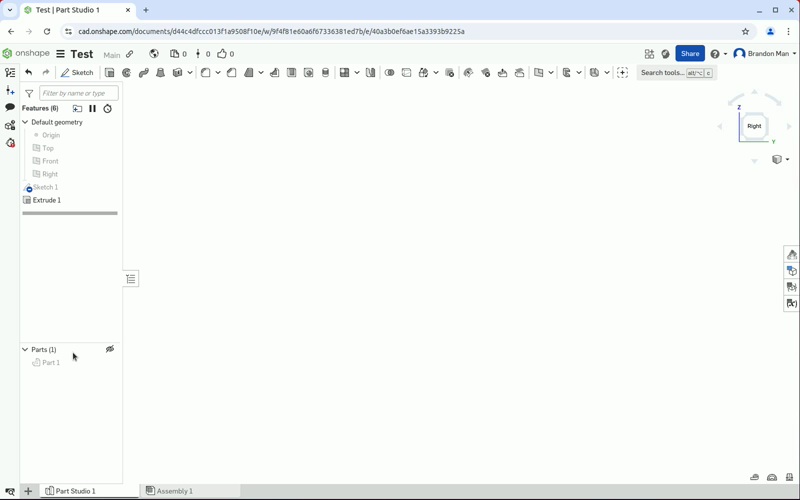
key(shift+y)
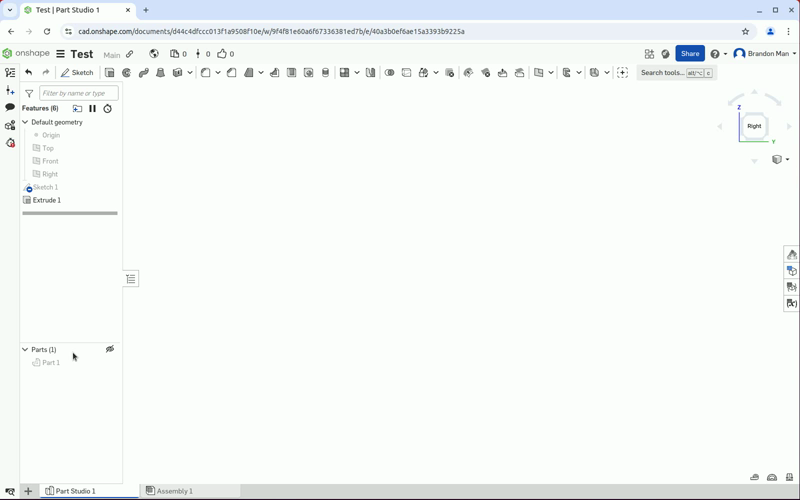
key(shift+s)
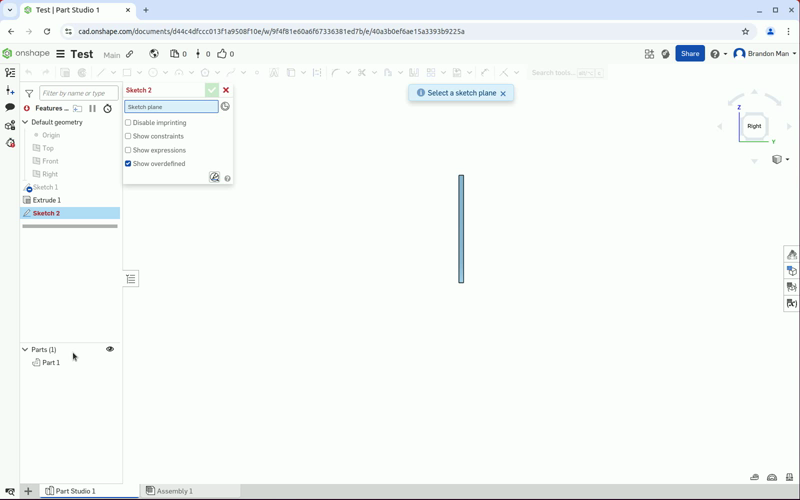
mouse_move(73, 176)
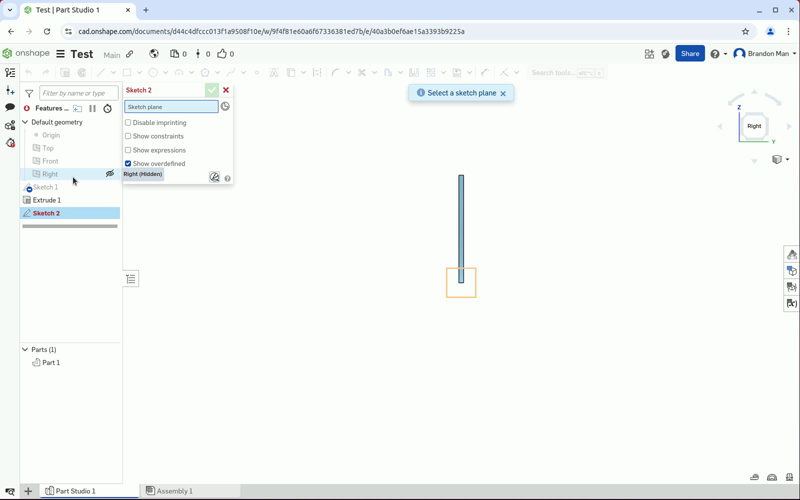
click(73, 176)
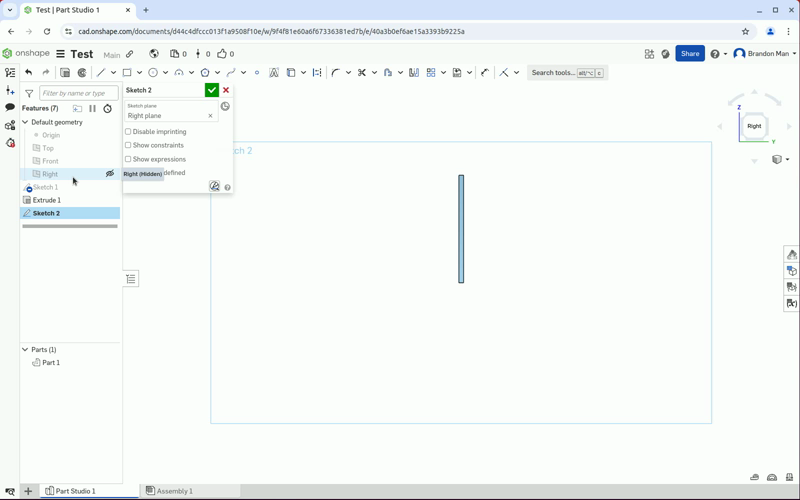
mouse_move(73, 352)
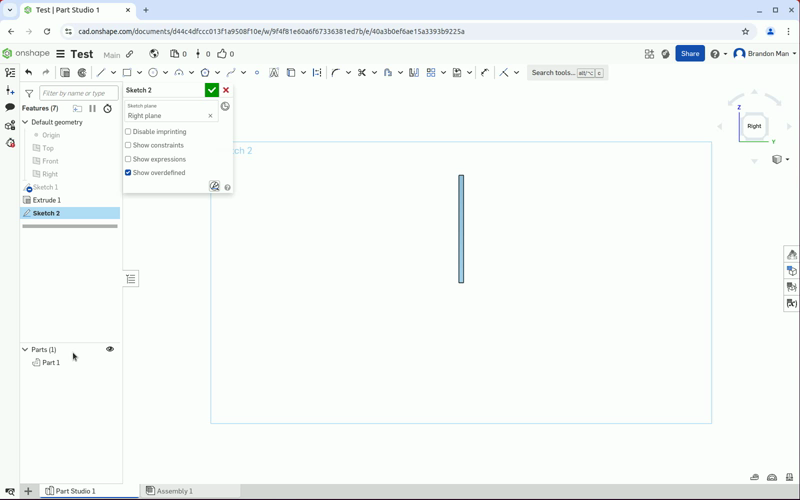
key(y)
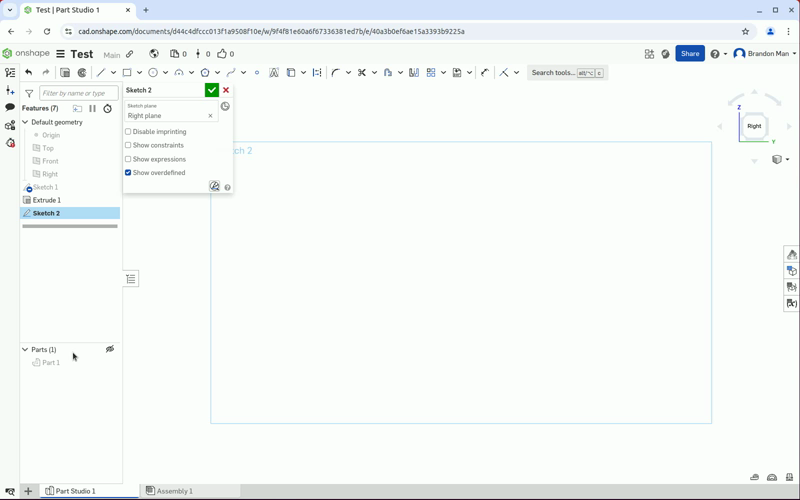
key(l)
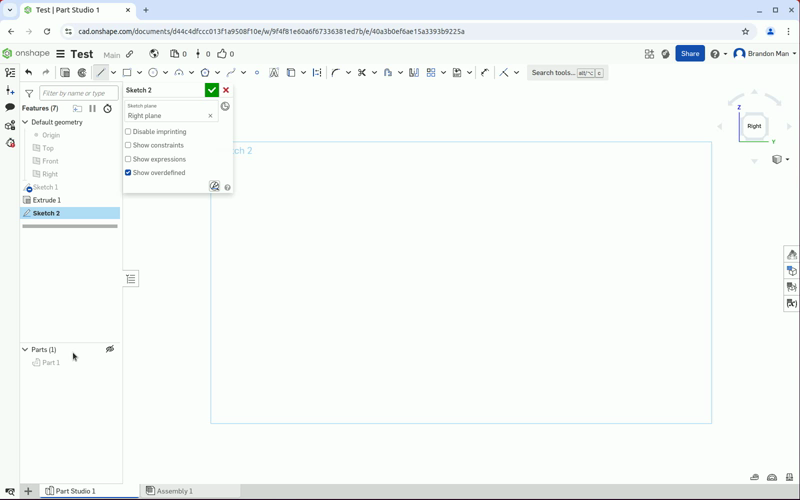
key_down(shift)
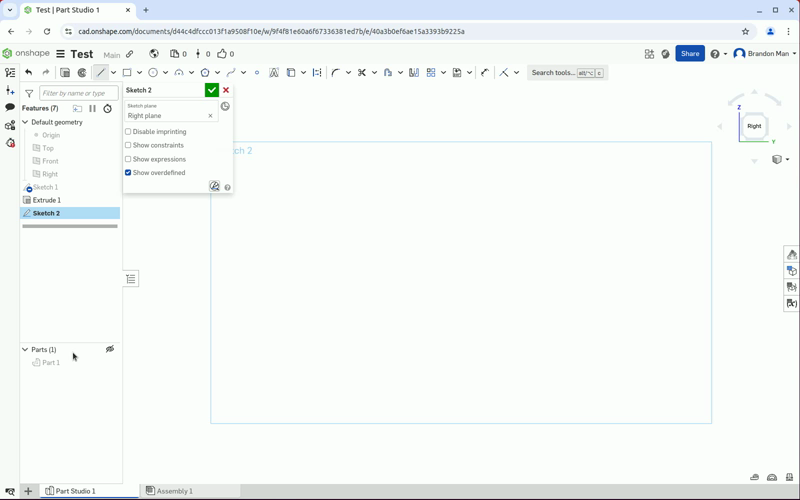
mouse_move(414, 282)
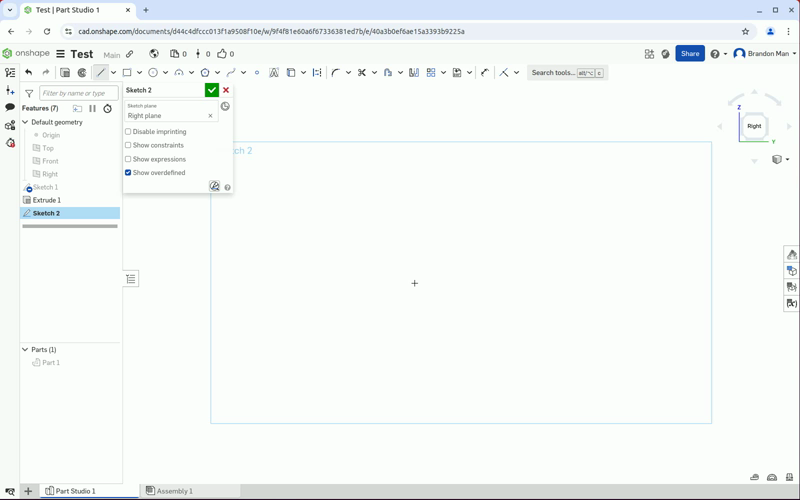
click(414, 282)
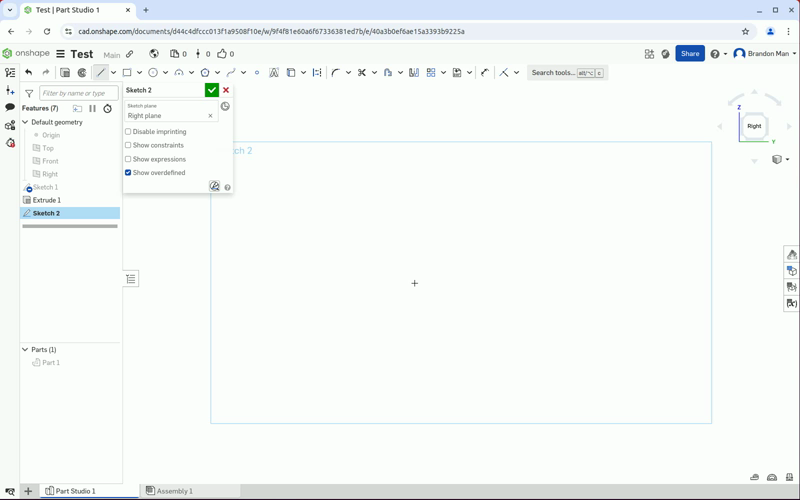
key_up(shift)
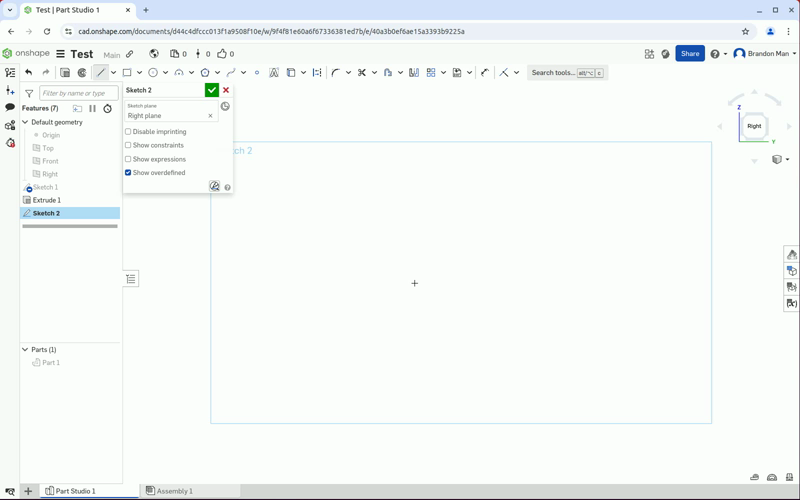
key_down(shift)
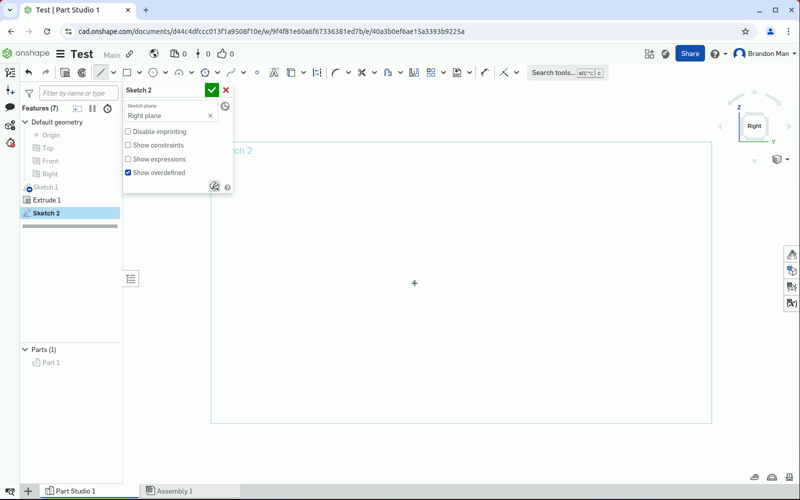
mouse_move(444, 282)
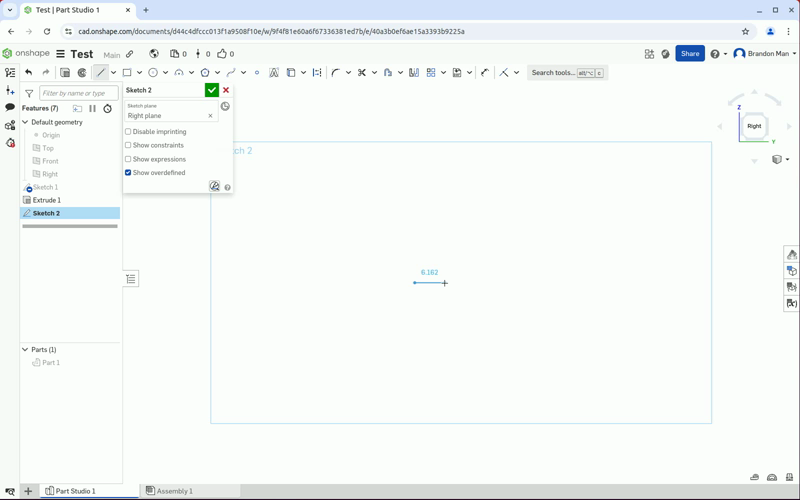
mouse_move(460, 282)
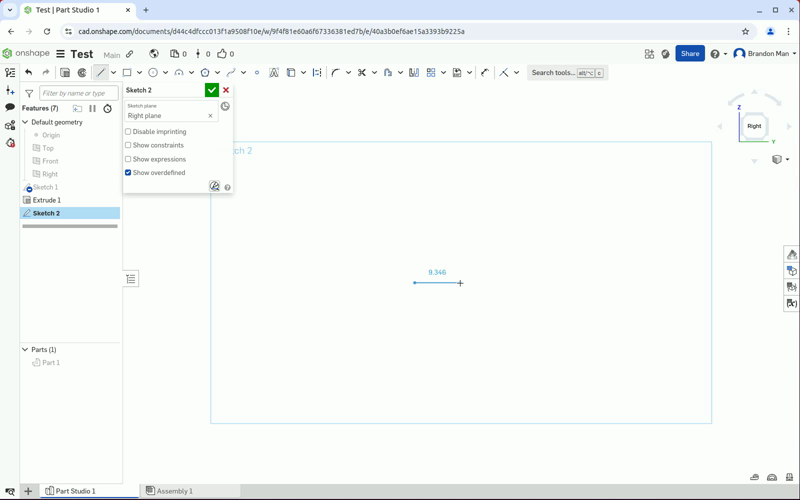
click(460, 282)
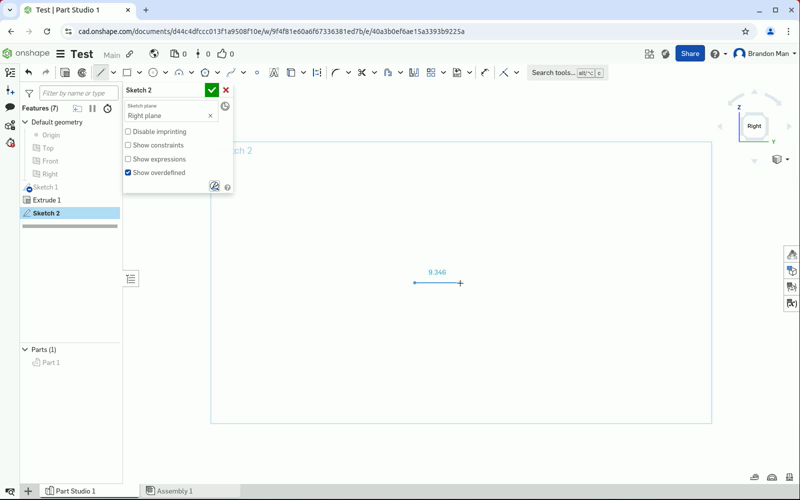
key_up(shift)
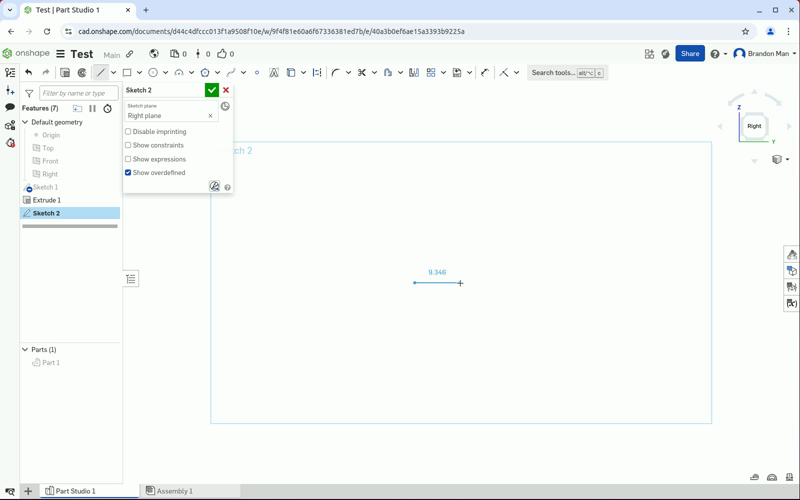
key_down(shift)
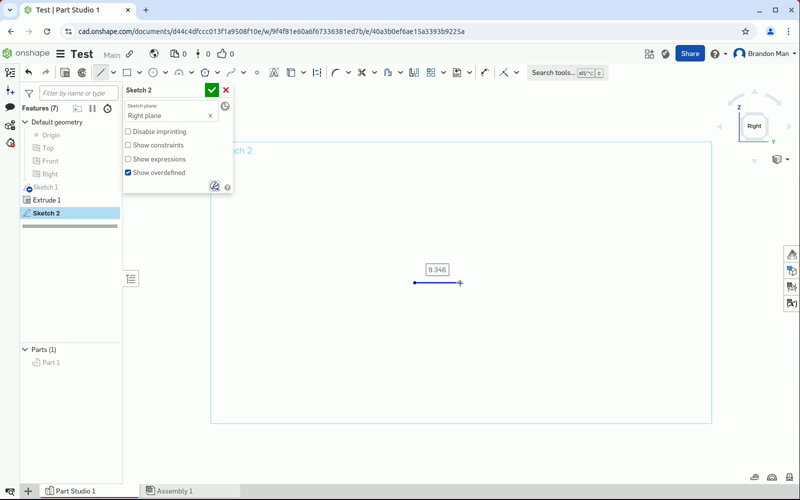
mouse_move(490, 282)
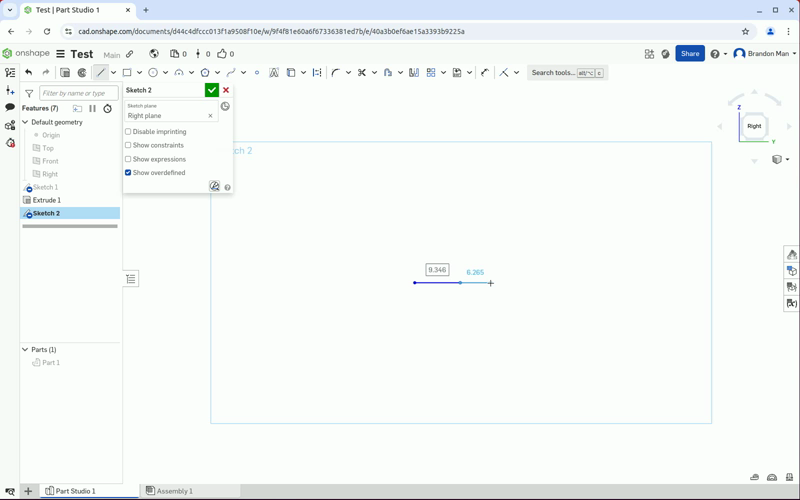
mouse_move(507, 282)
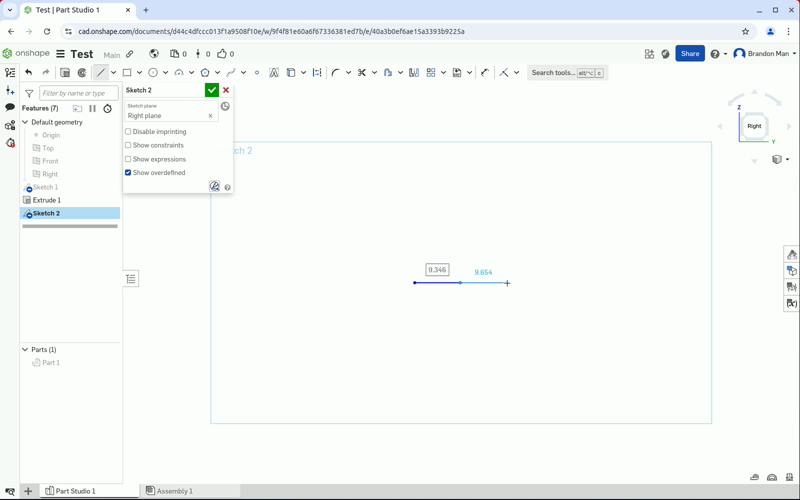
click(507, 282)
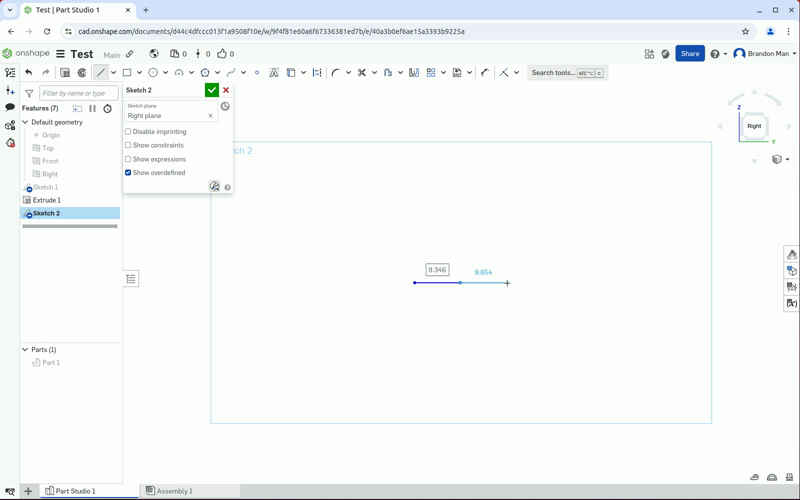
key_up(shift)
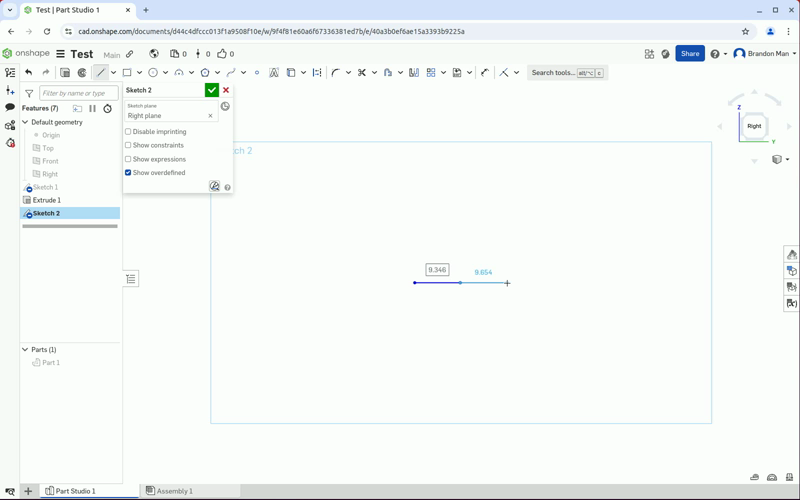
key_down(shift)
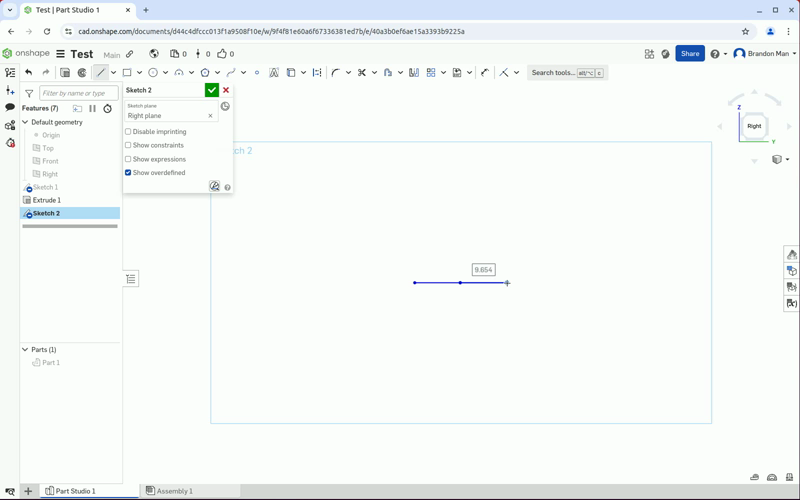
mouse_move(462, 175)
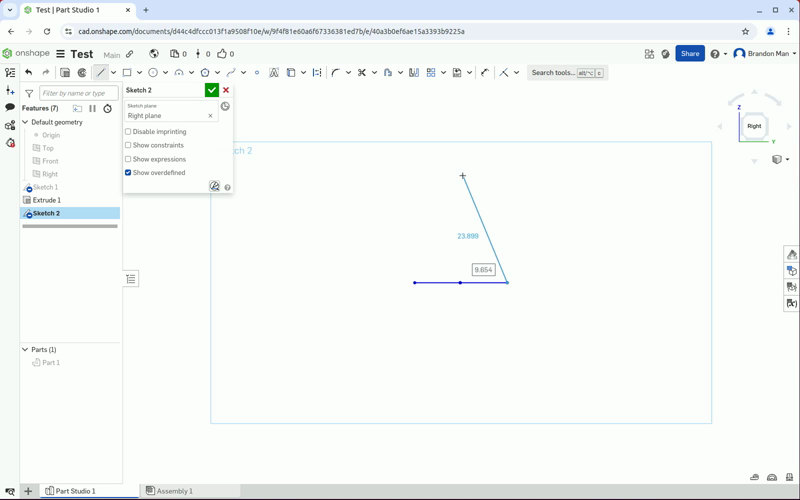
click(462, 175)
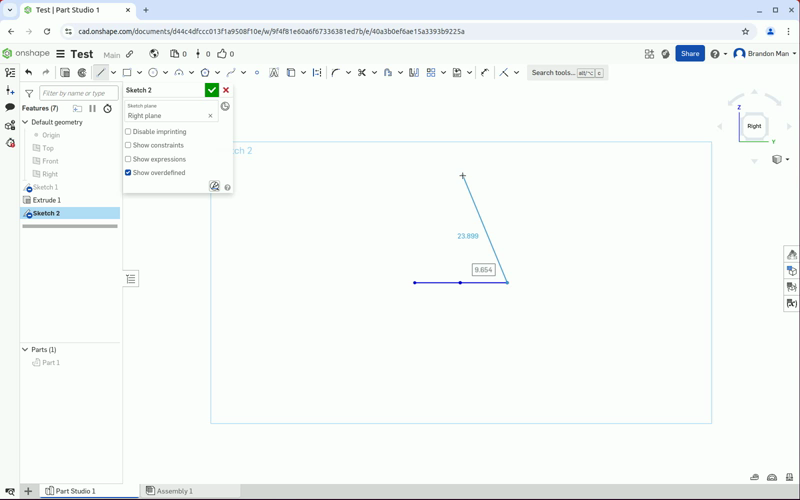
key_up(shift)
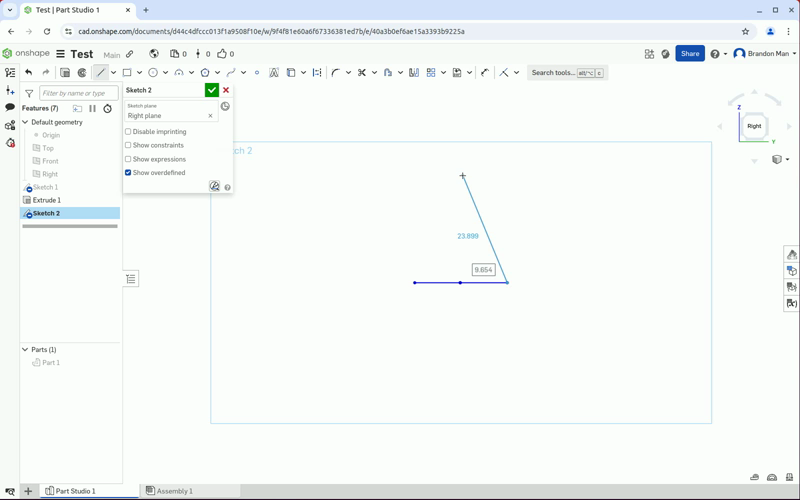
key_down(shift)
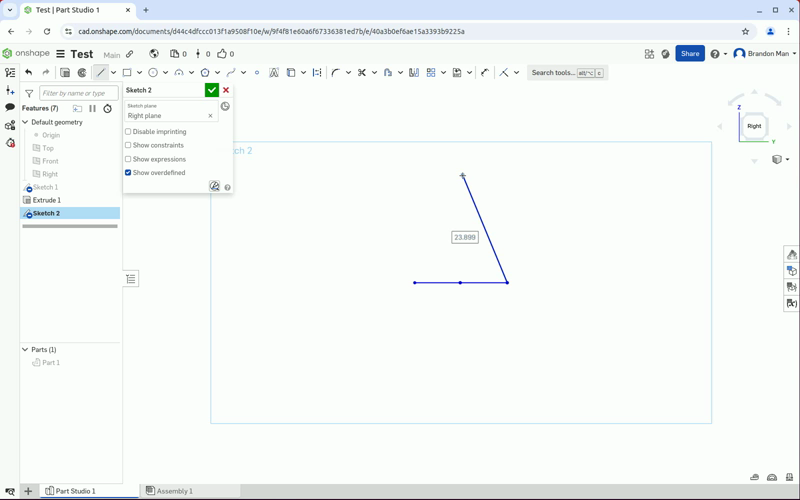
mouse_move(492, 175)
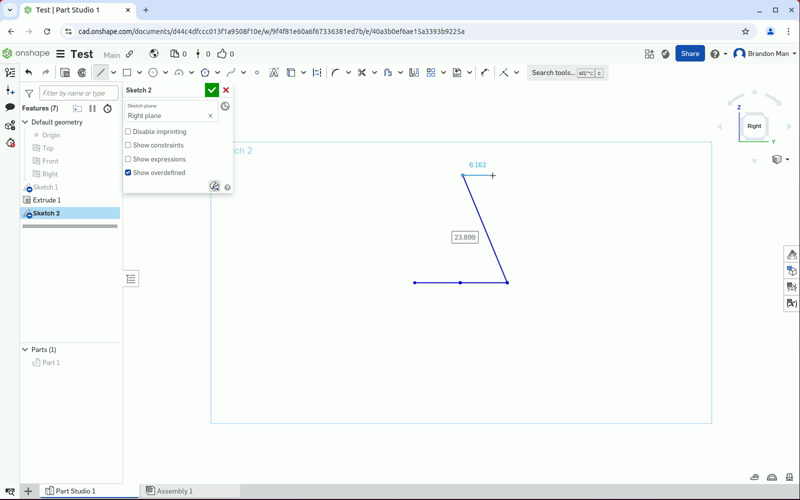
mouse_move(460, 175)
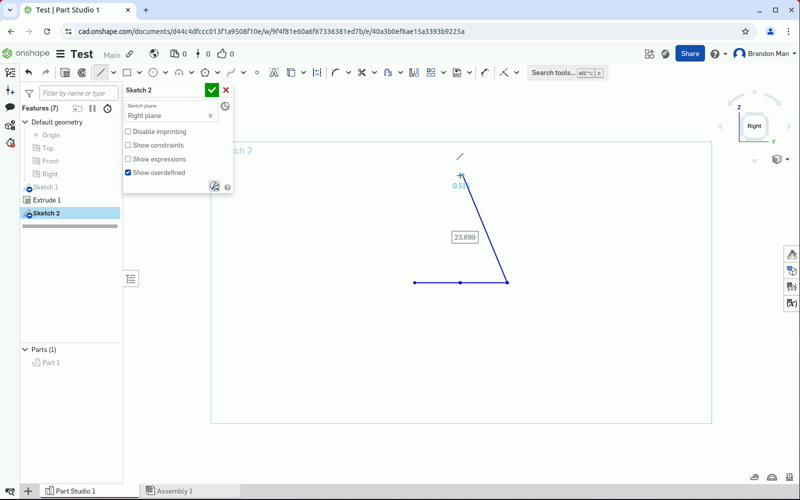
scroll(6)
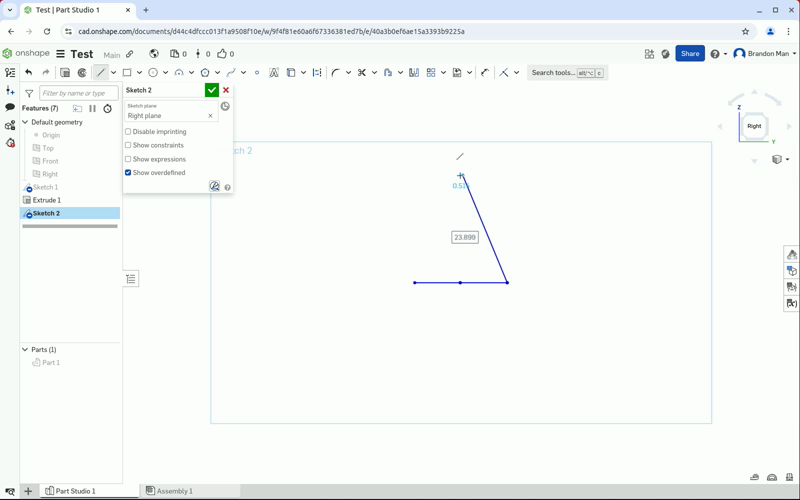
scroll(6)
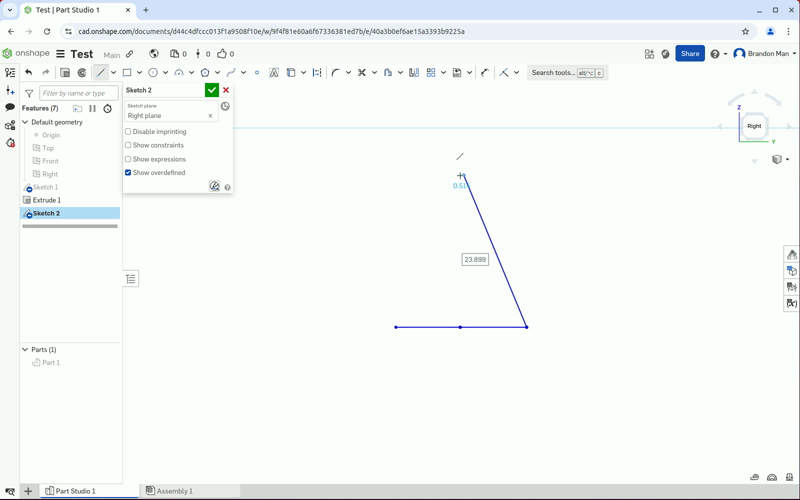
scroll(6)
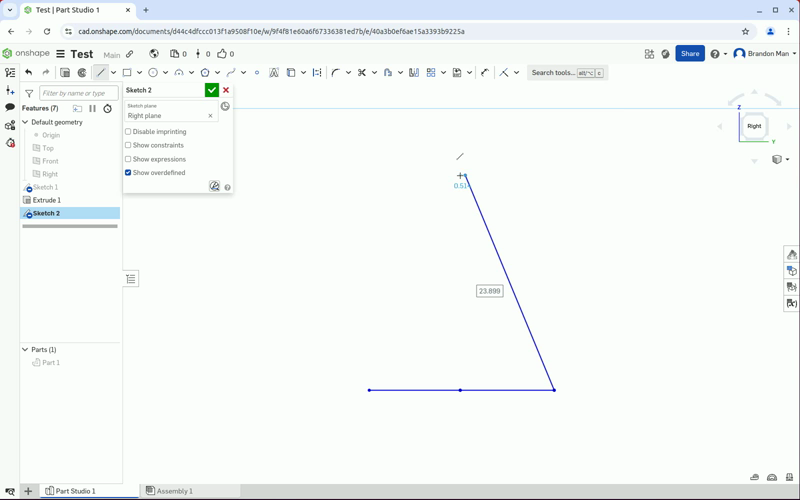
scroll(6)
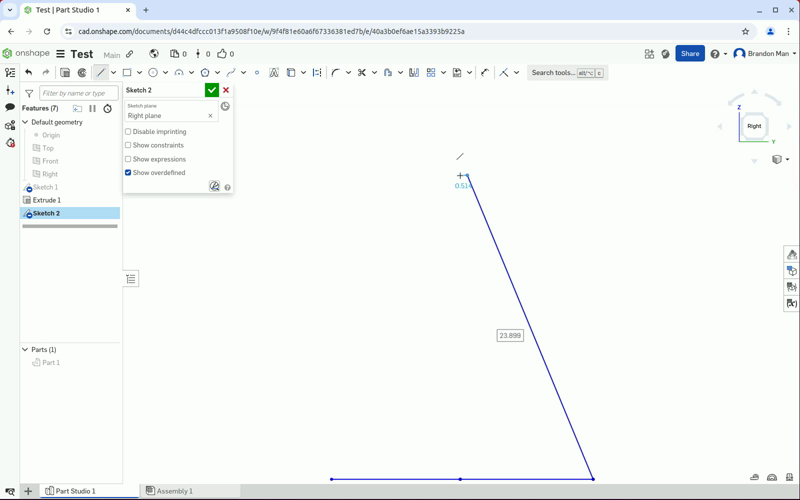
scroll(6)
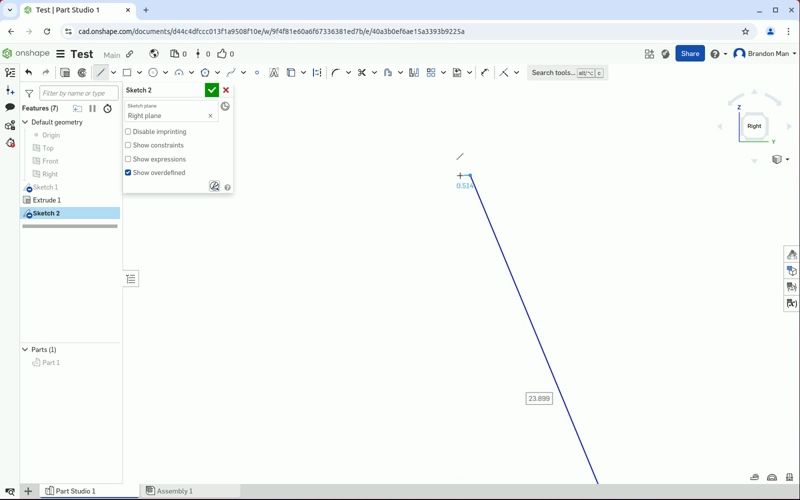
scroll(6)
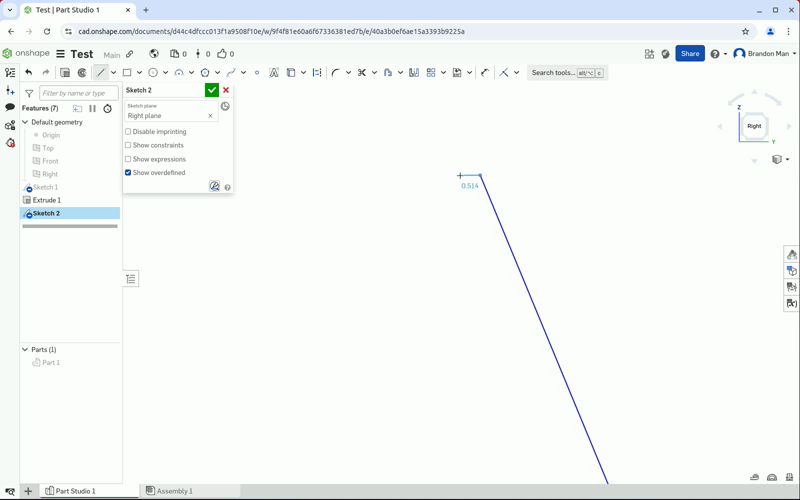
scroll(6)
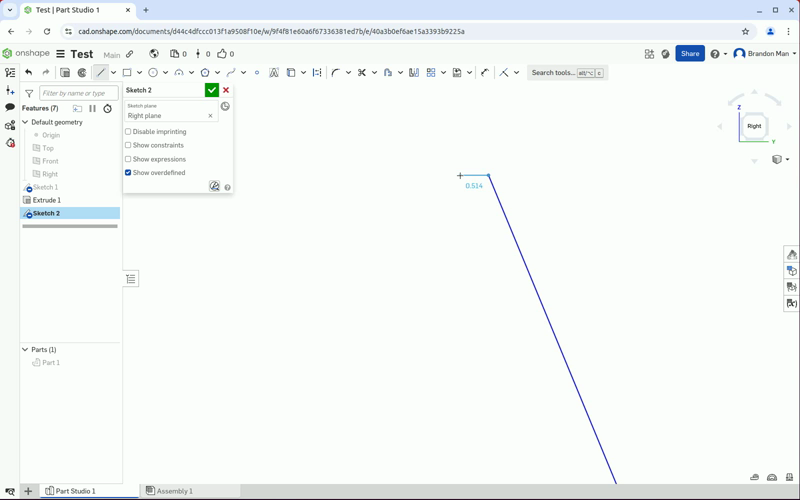
click(460, 175)
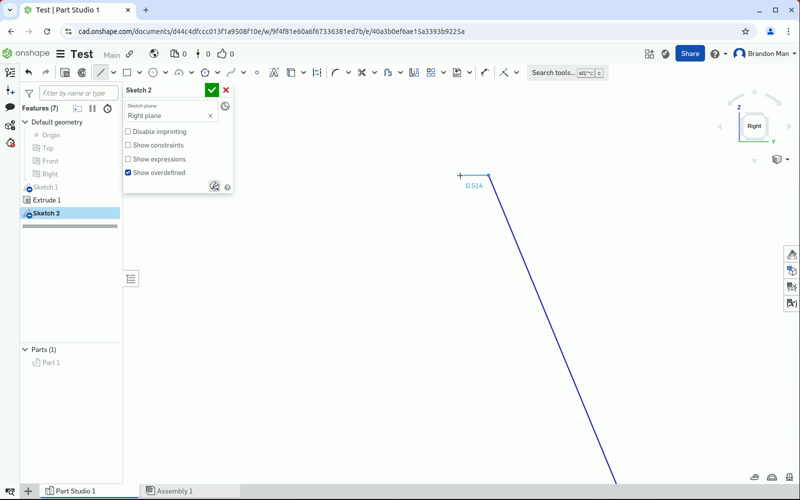
scroll(-6)
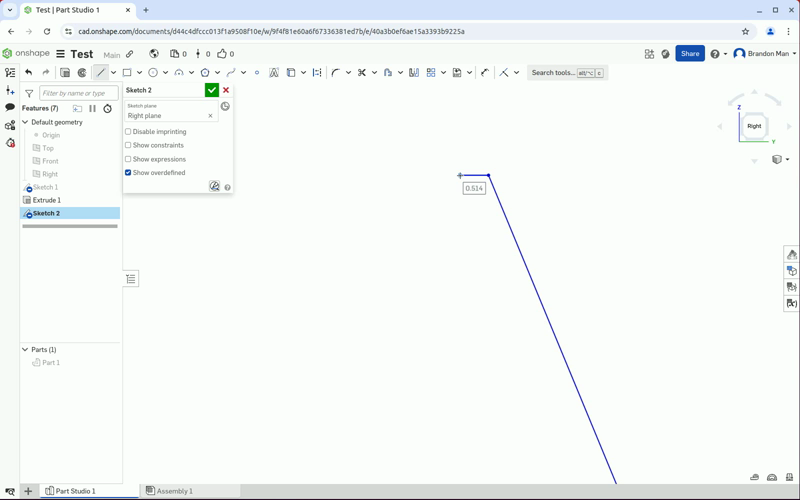
scroll(-6)
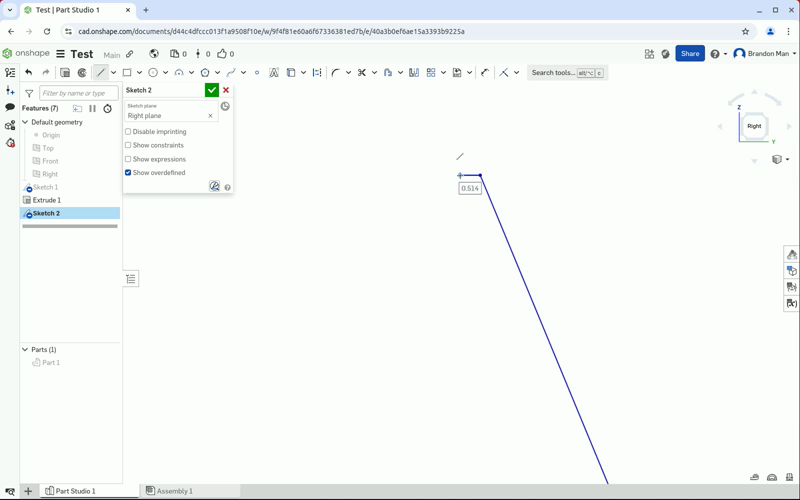
scroll(-6)
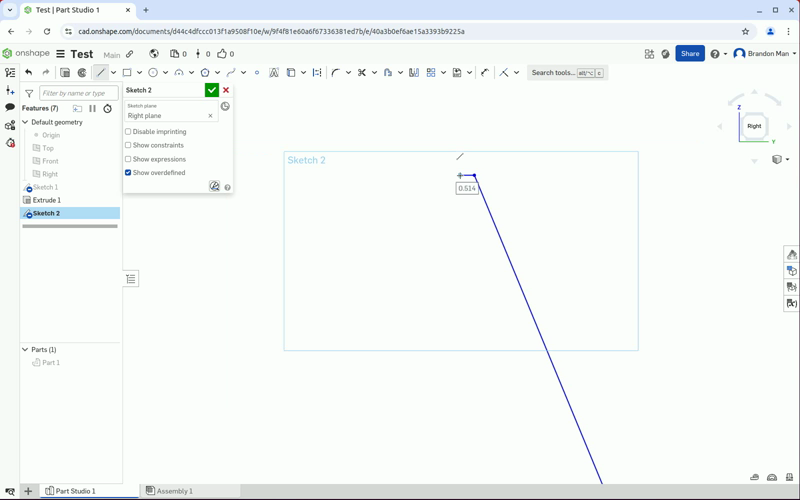
scroll(-6)
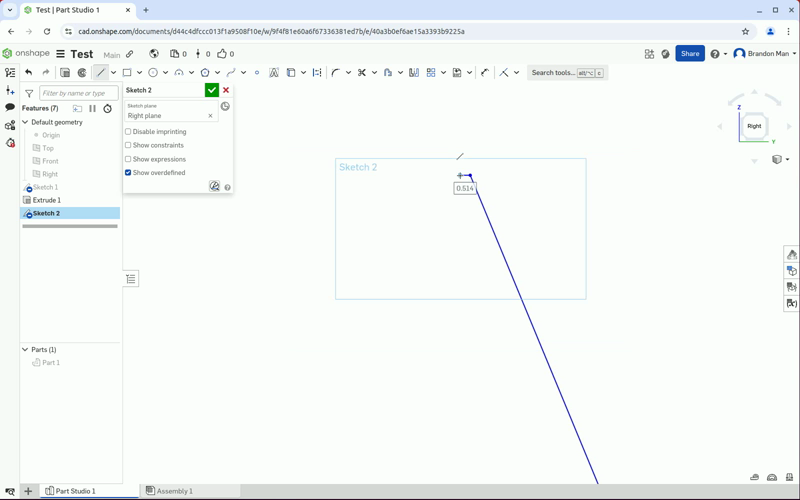
scroll(-6)
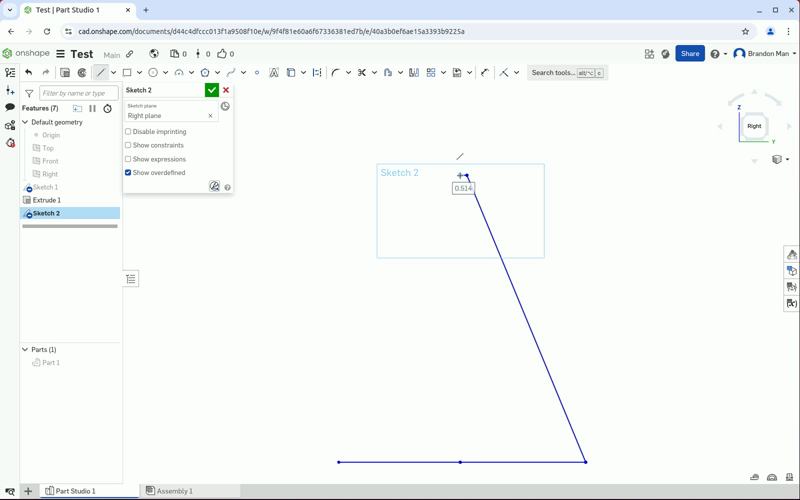
scroll(-6)
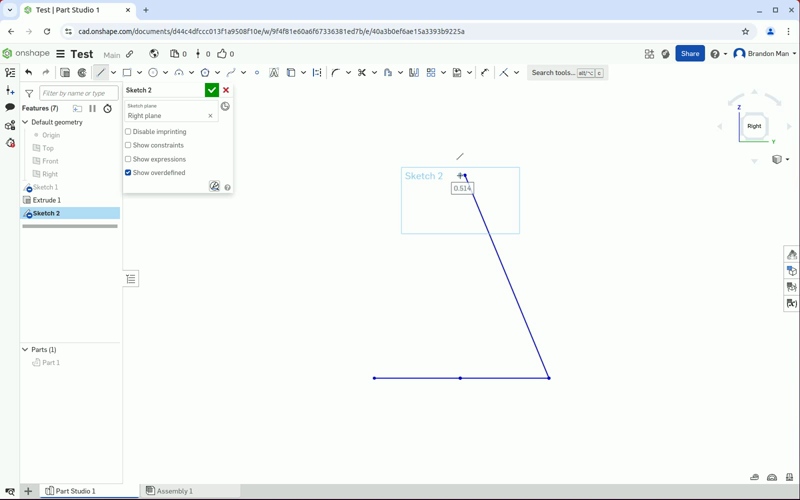
scroll(-6)
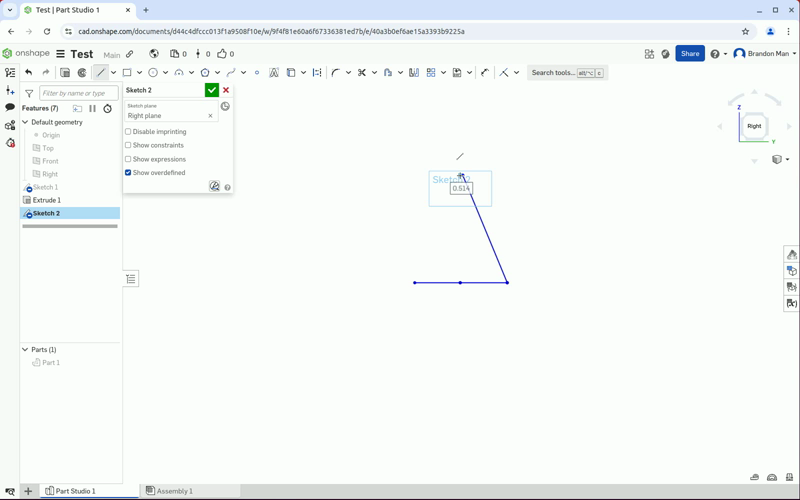
key_up(shift)
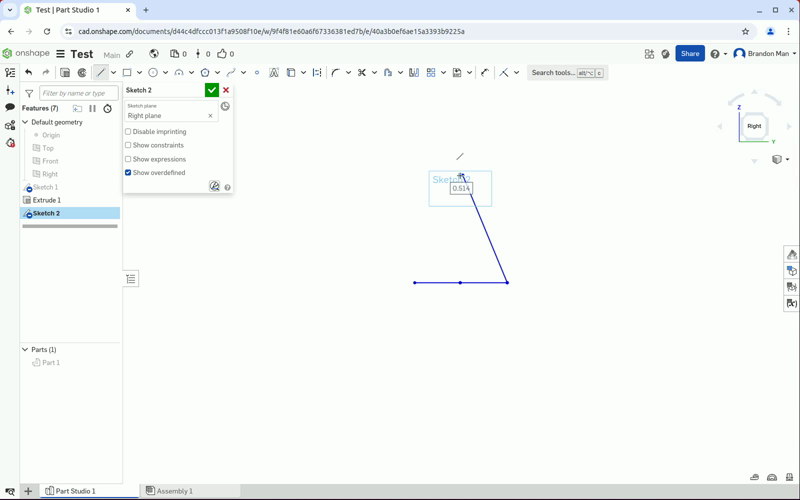
key_down(shift)
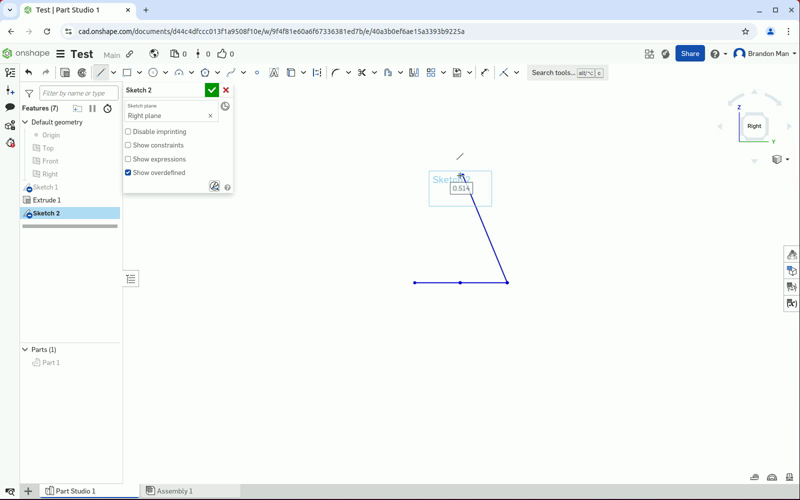
mouse_move(490, 175)
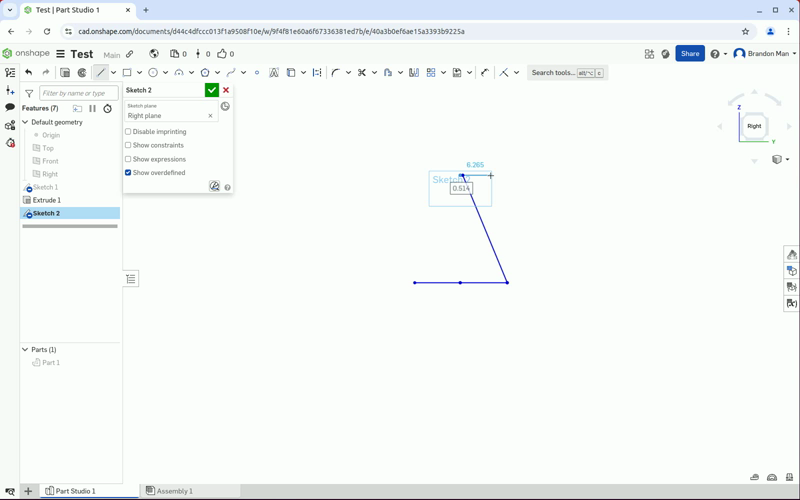
mouse_move(458, 175)
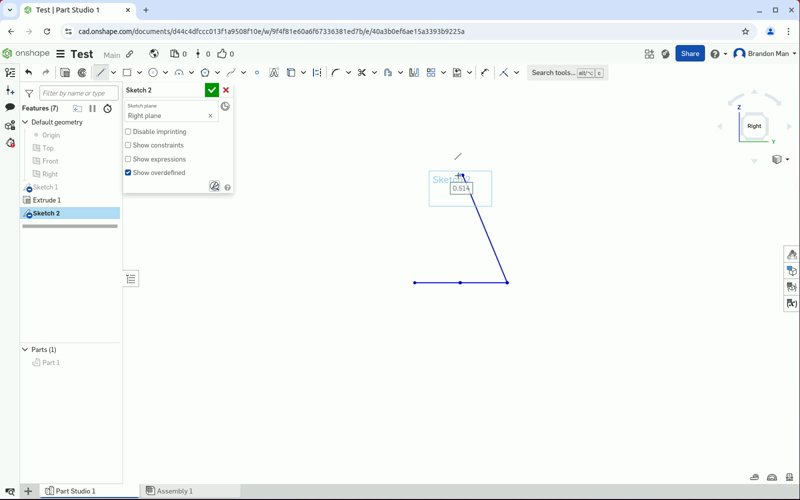
scroll(6)
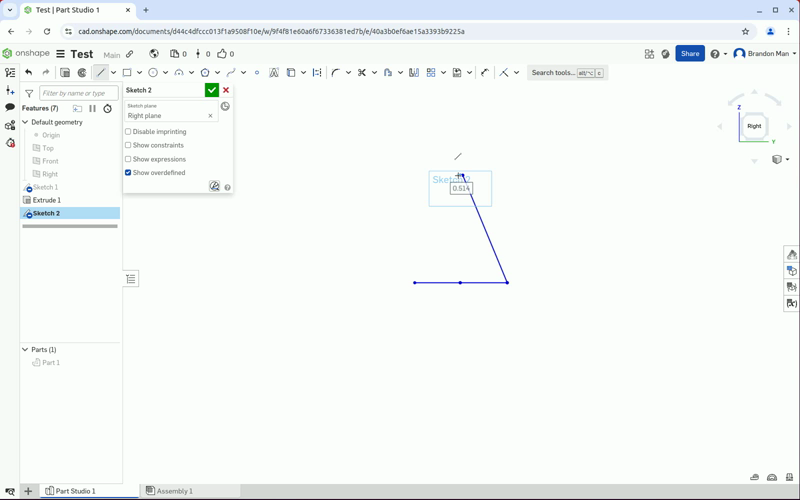
scroll(6)
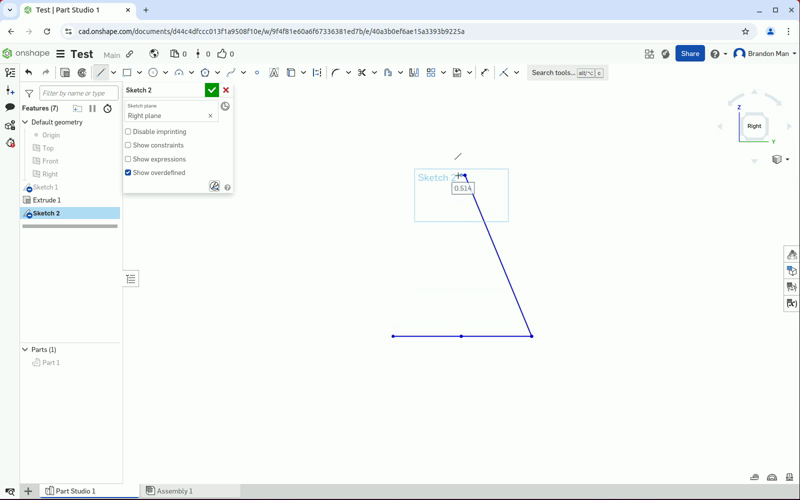
scroll(6)
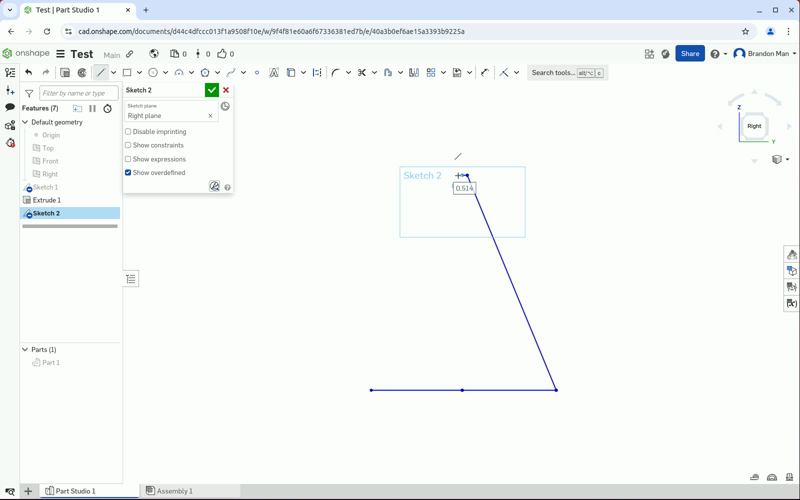
scroll(6)
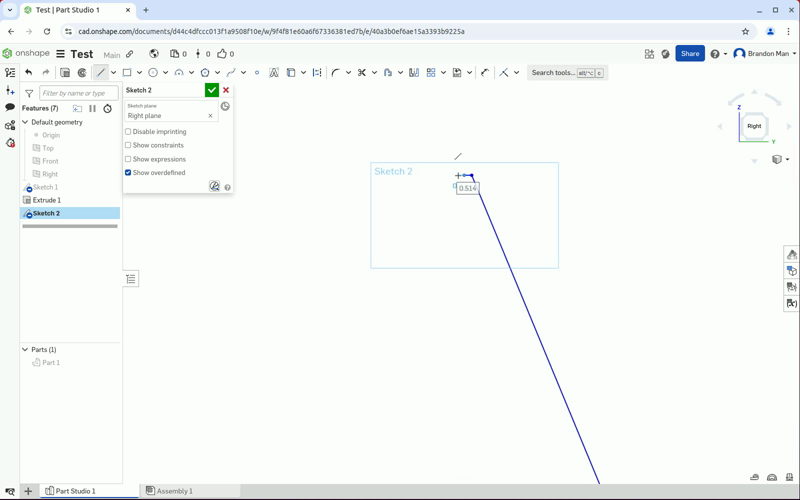
scroll(6)
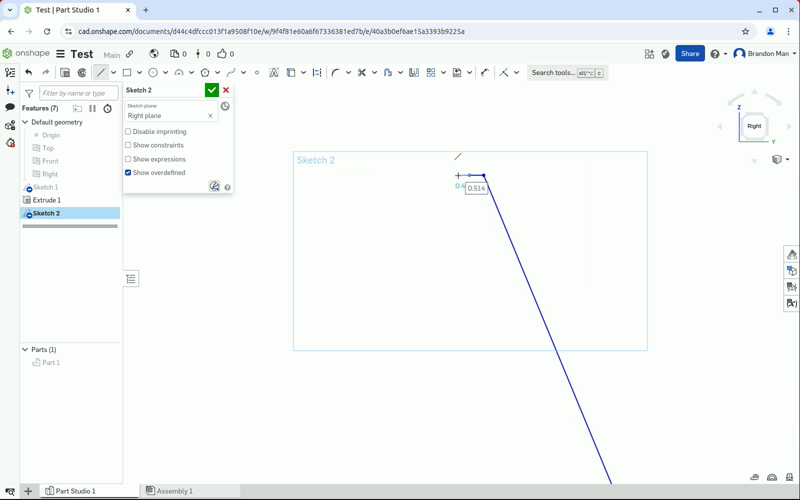
scroll(6)
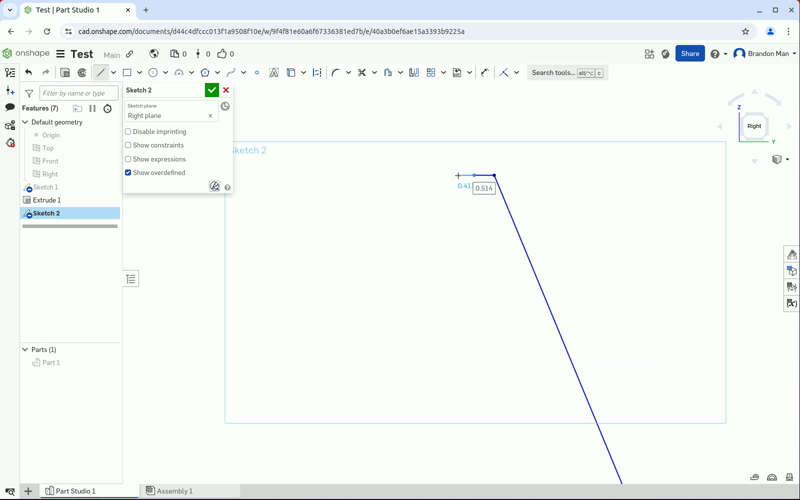
scroll(6)
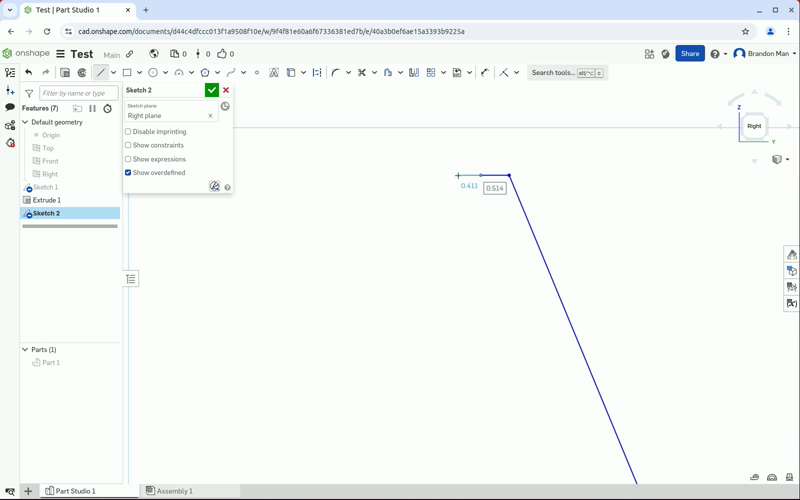
click(458, 175)
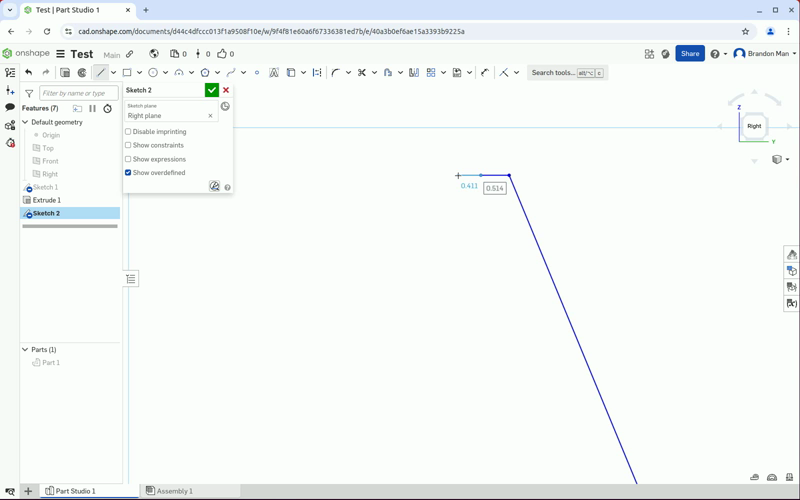
scroll(-6)
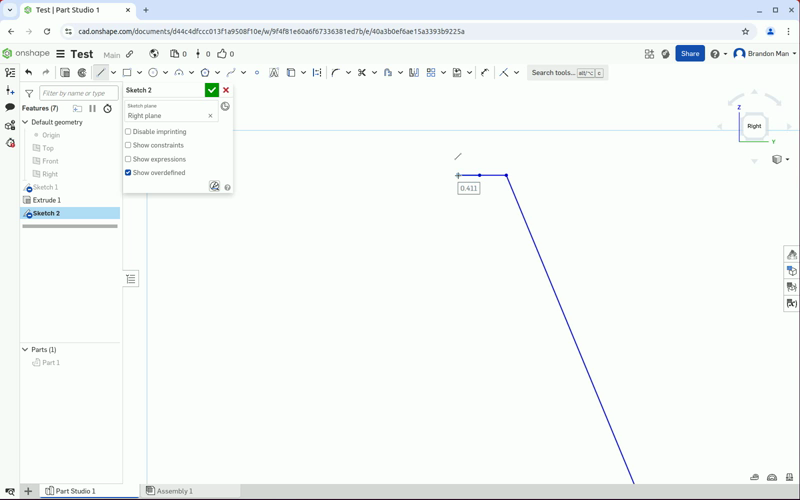
scroll(-6)
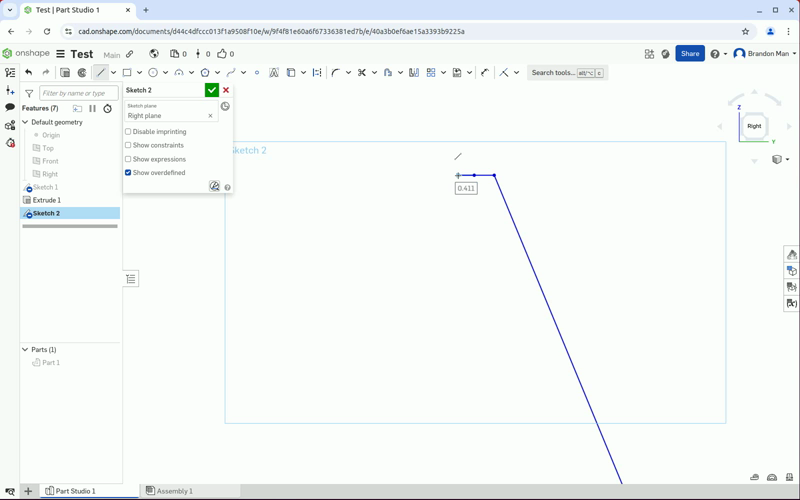
scroll(-6)
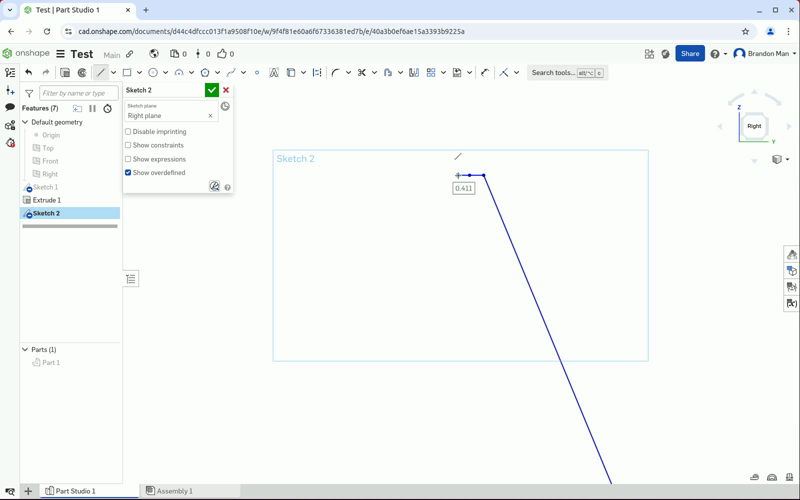
scroll(-6)
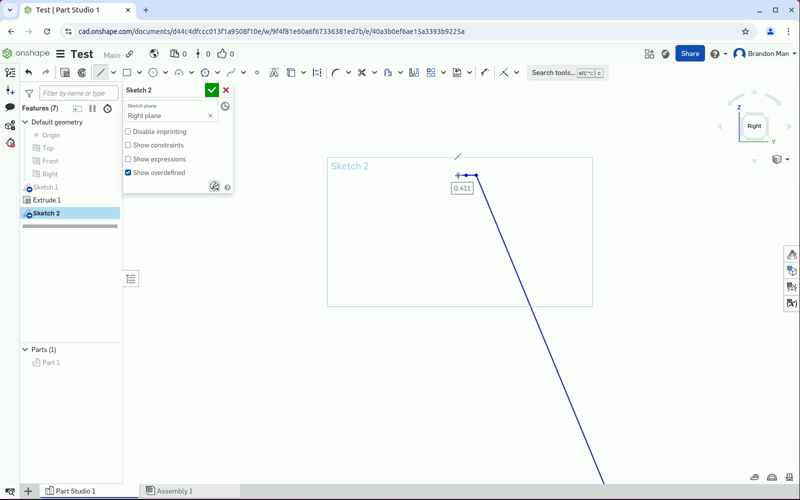
scroll(-6)
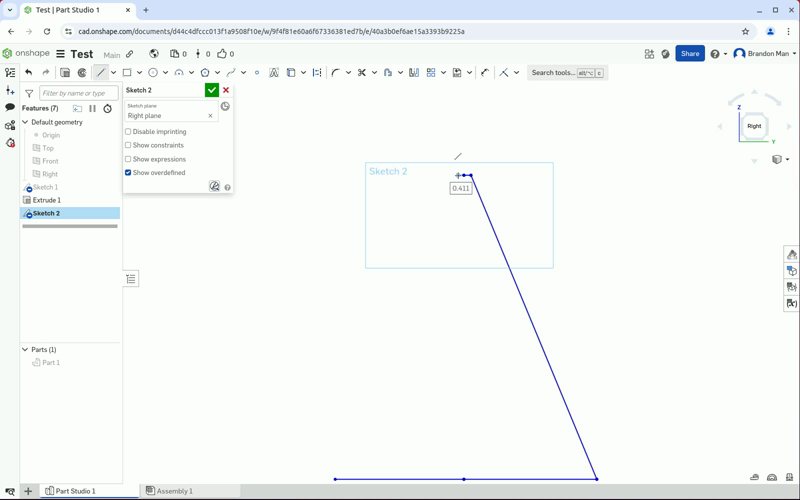
scroll(-6)
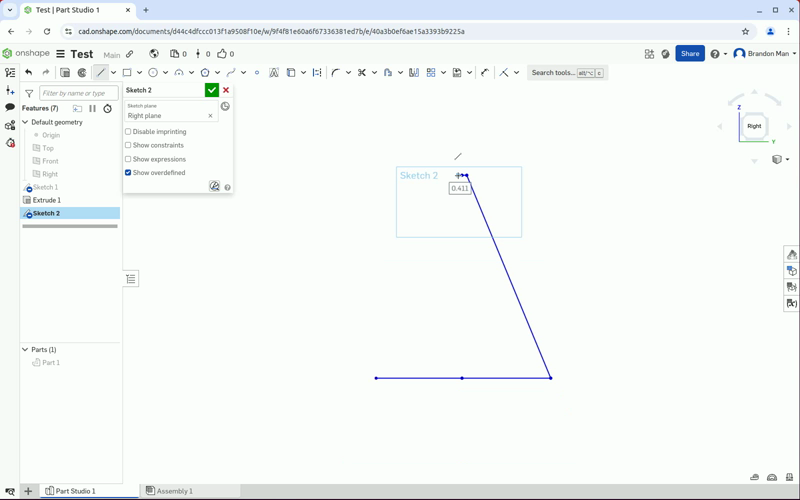
scroll(-6)
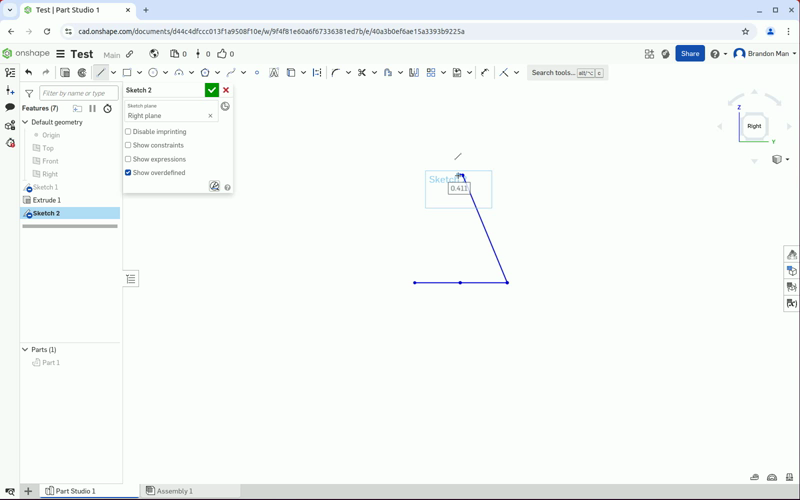
key_up(shift)
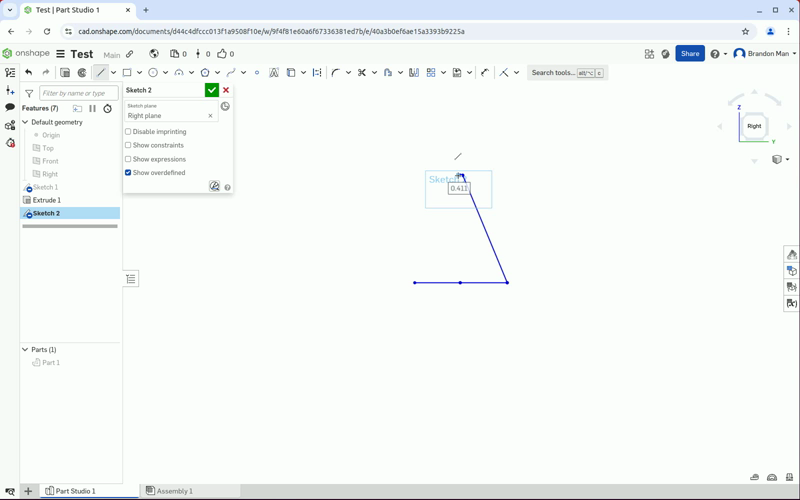
key_down(shift)
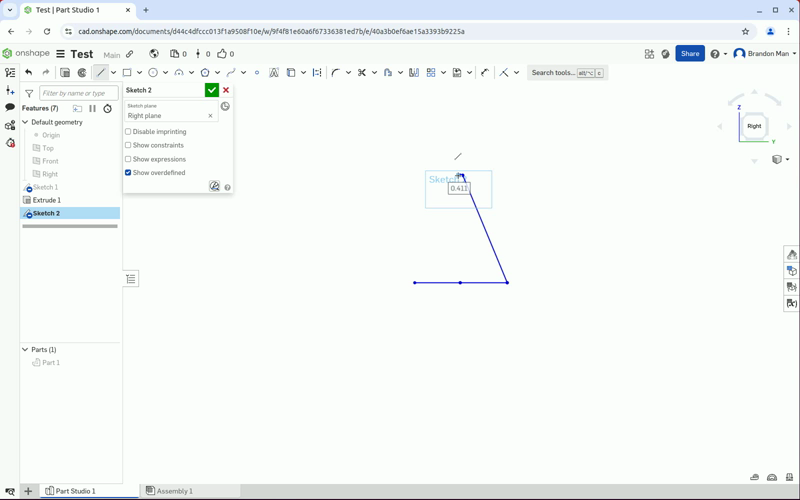
mouse_move(414, 282)
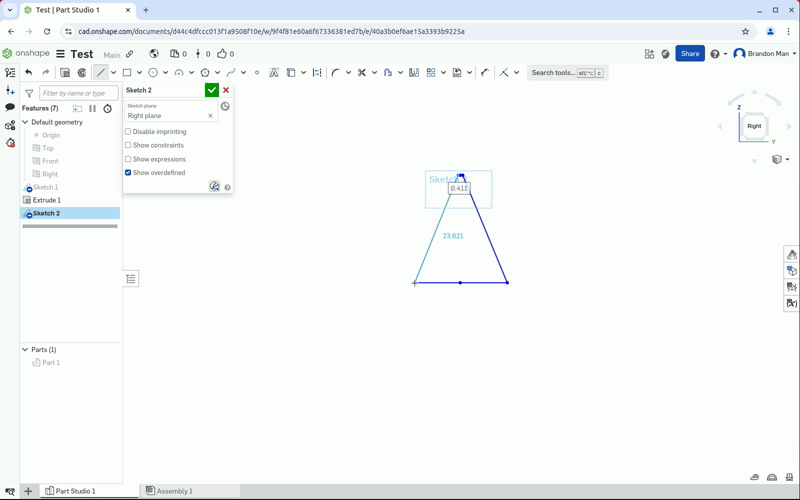
key_up(shift)
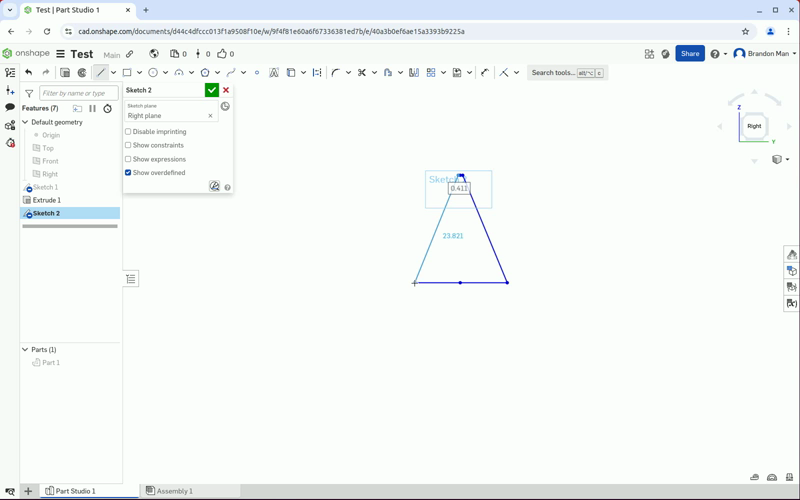
click(414, 282)
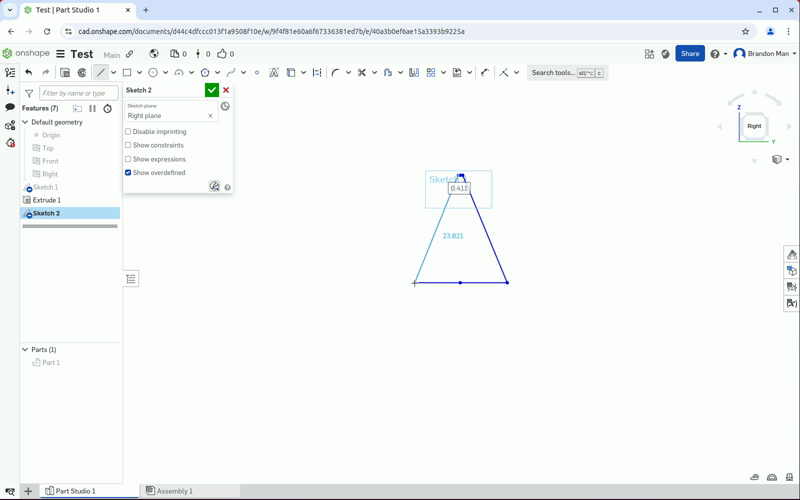
key(esc)
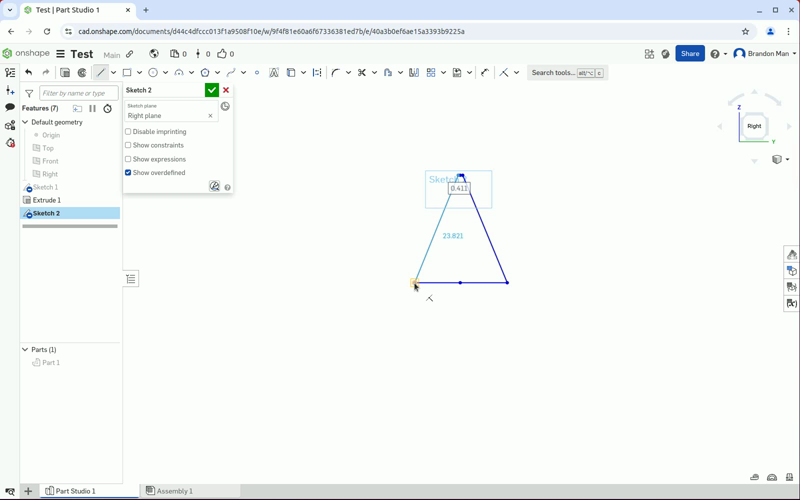
mouse_move(462, 185)
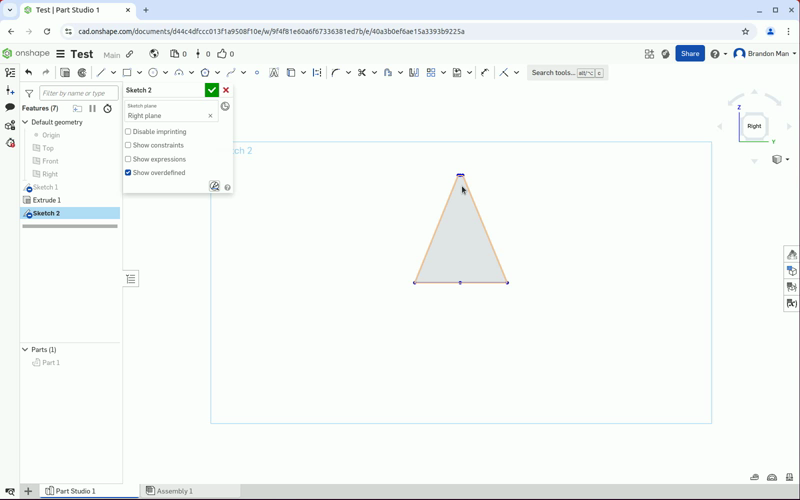
click(462, 185)
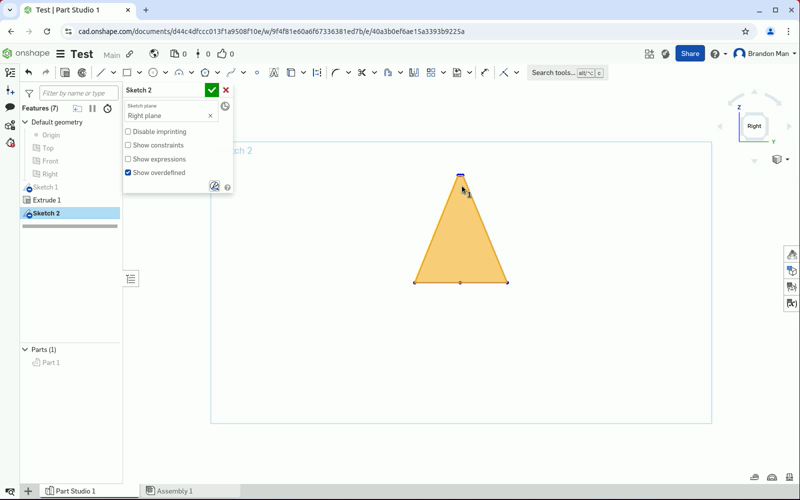
mouse_move(73, 352)
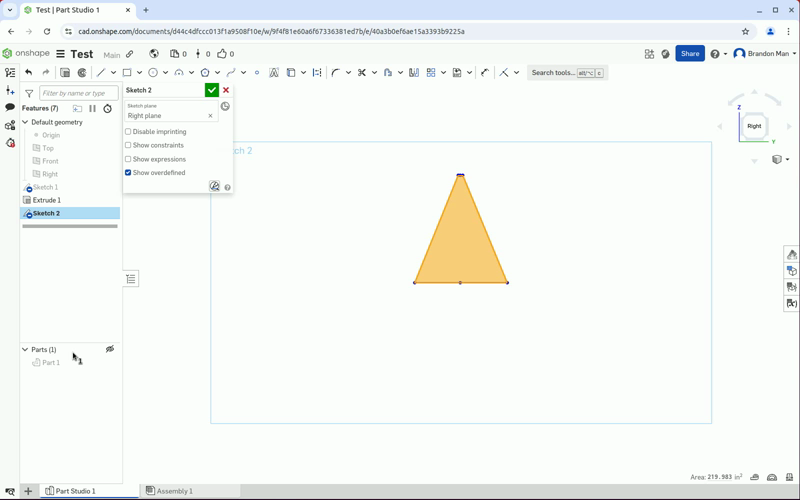
key(shift+y)
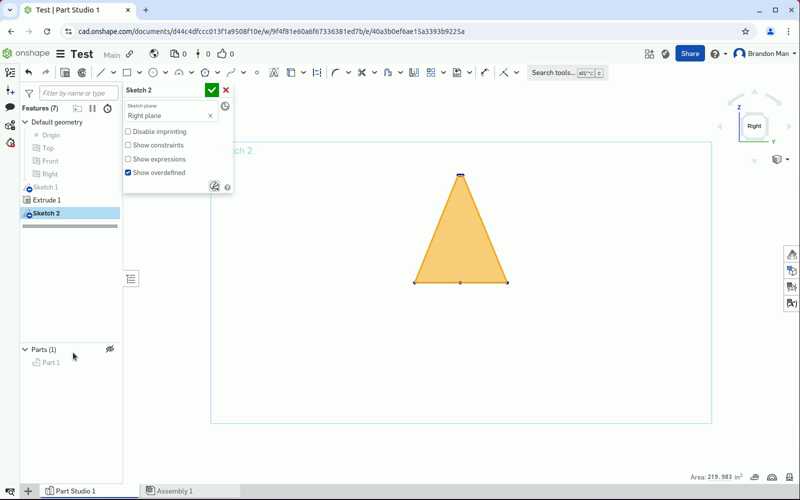
key(shift+e)
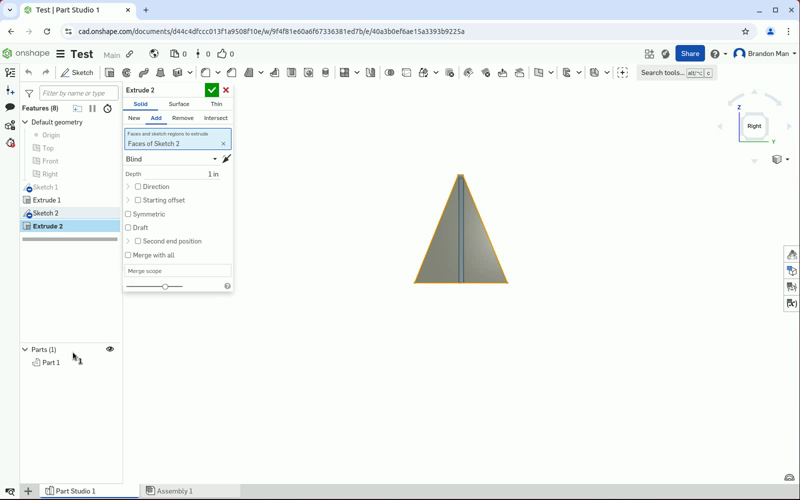
mouse_move(143, 106)
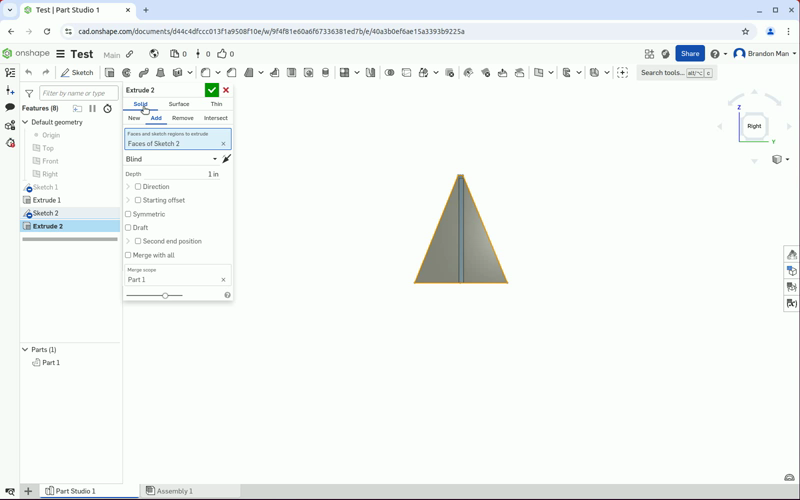
click(143, 106)
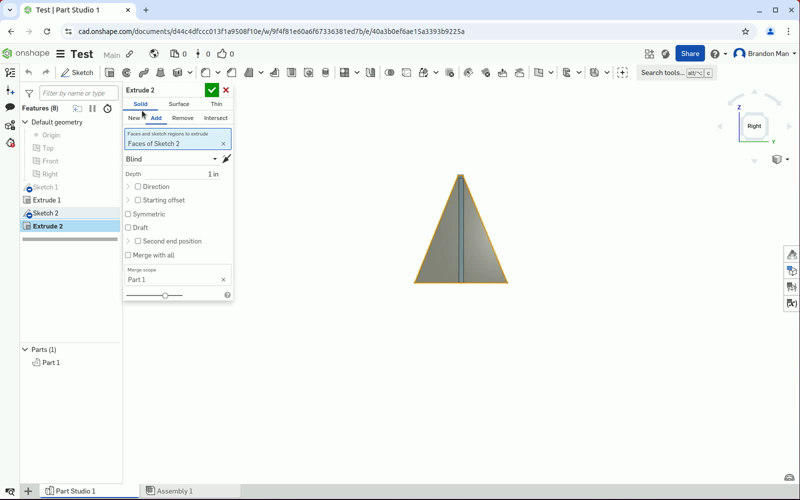
mouse_move(137, 120)
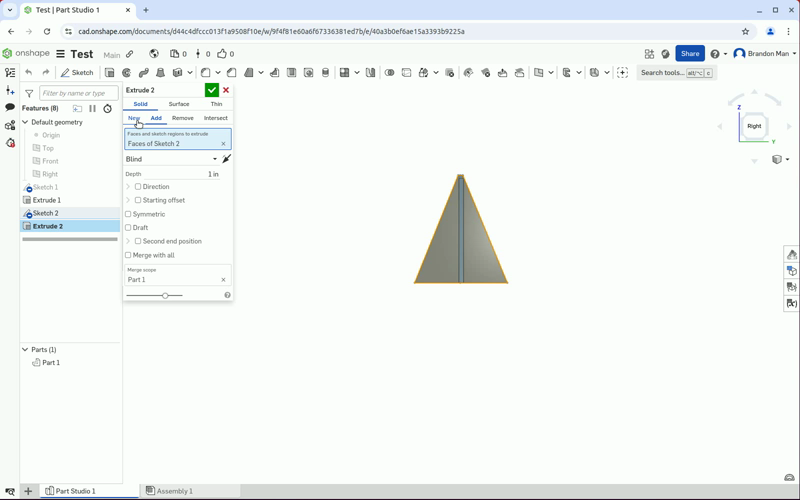
click(137, 120)
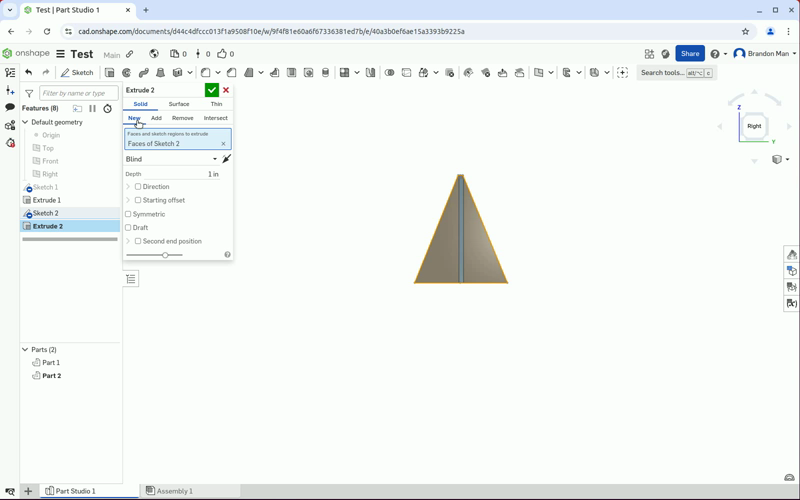
key(tab, 4)
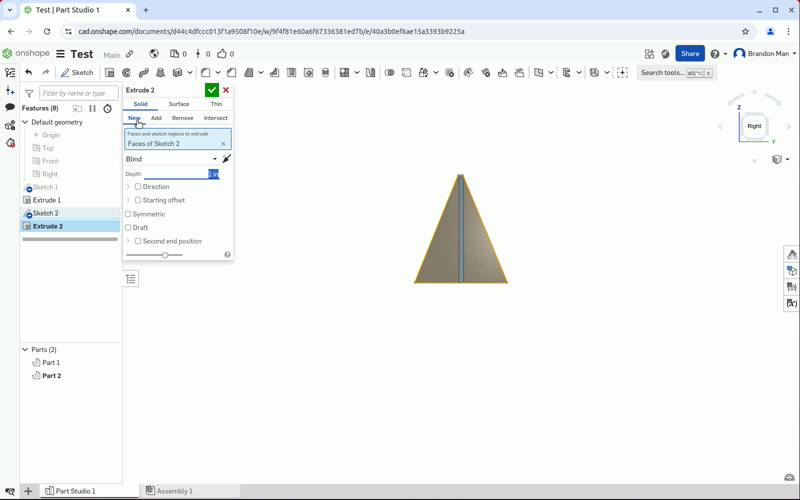
text(0.962)
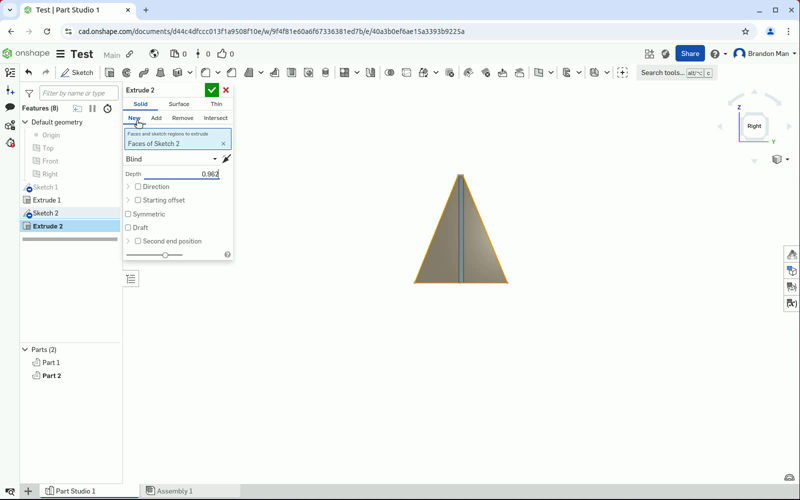
key(tab, 3)
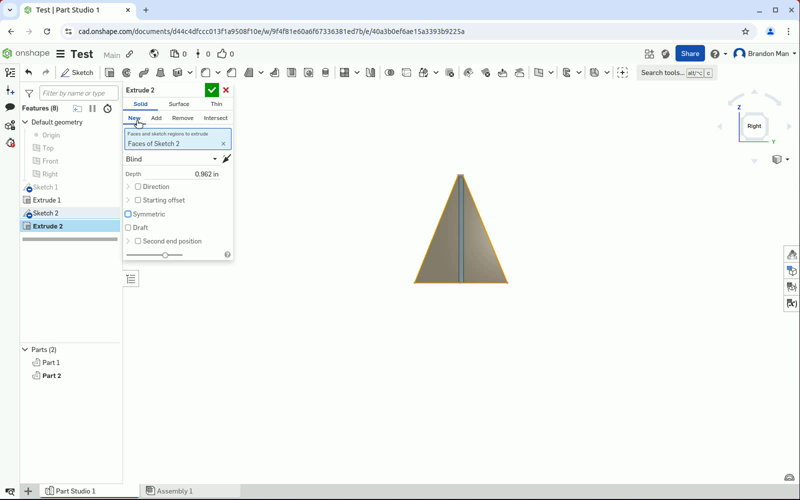
key(space)
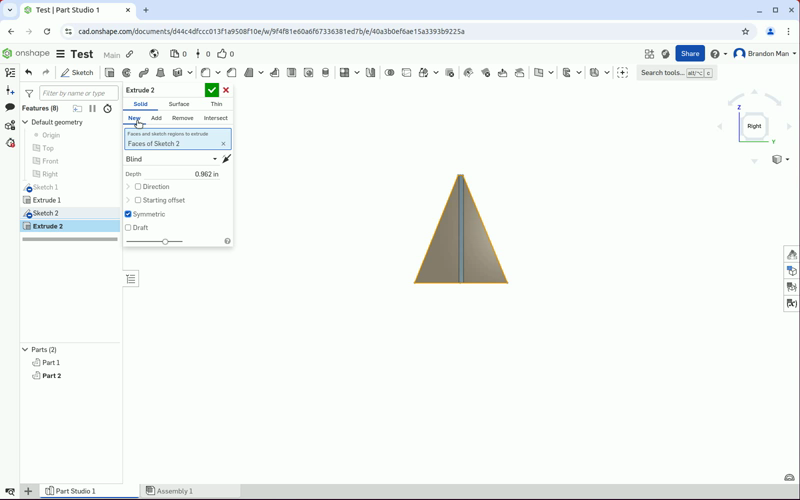
key(enter)
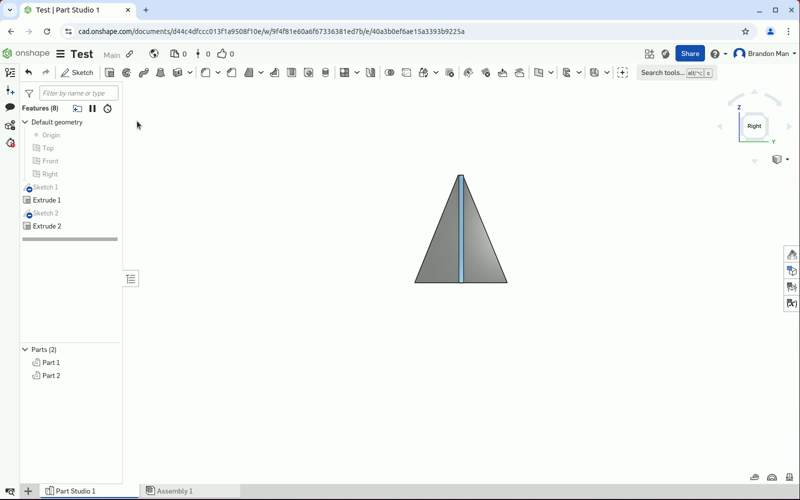
key(shift+h)
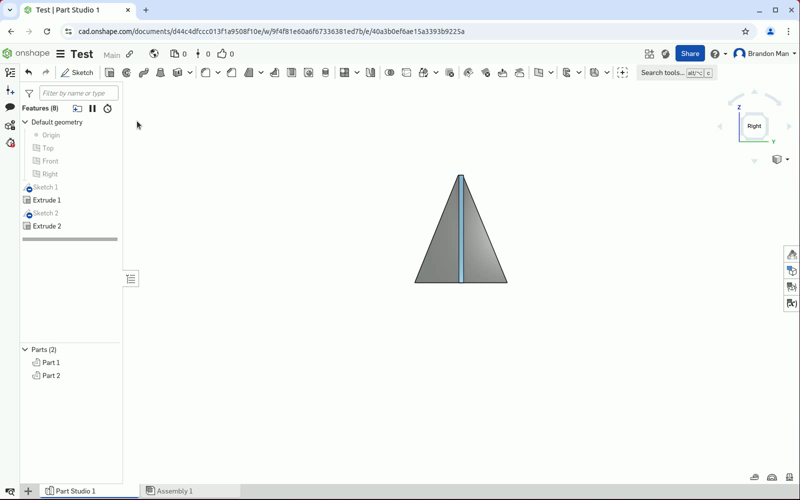
key(shift+h)
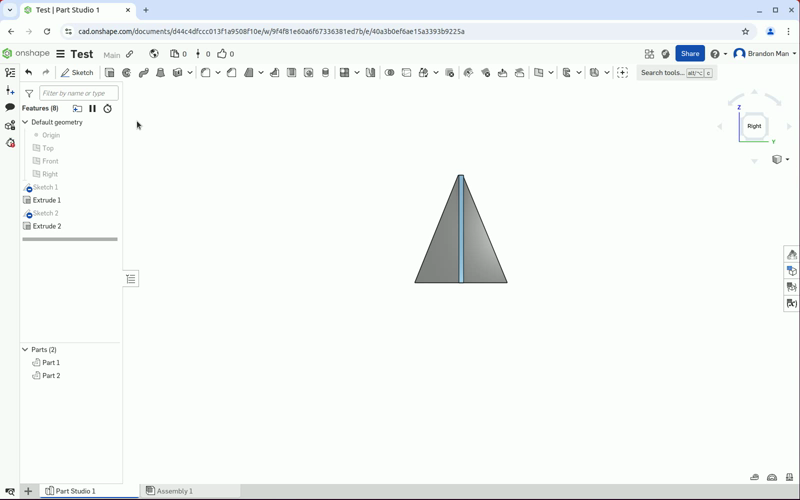
mouse_move(73, 189)
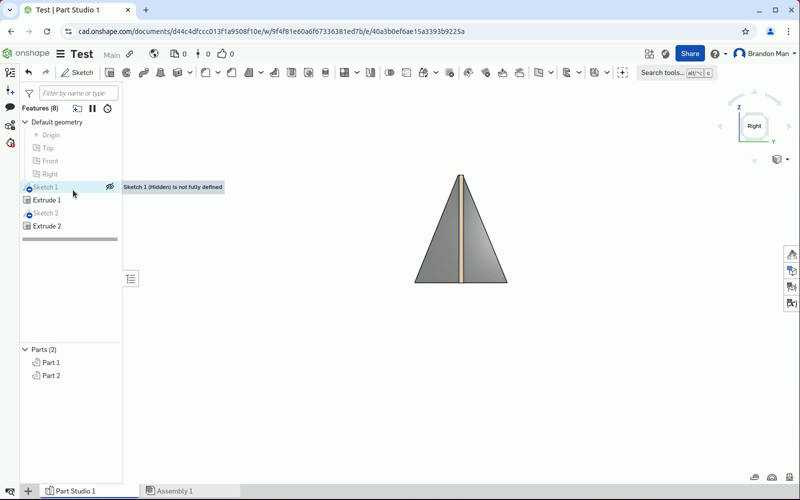
click(73, 189)
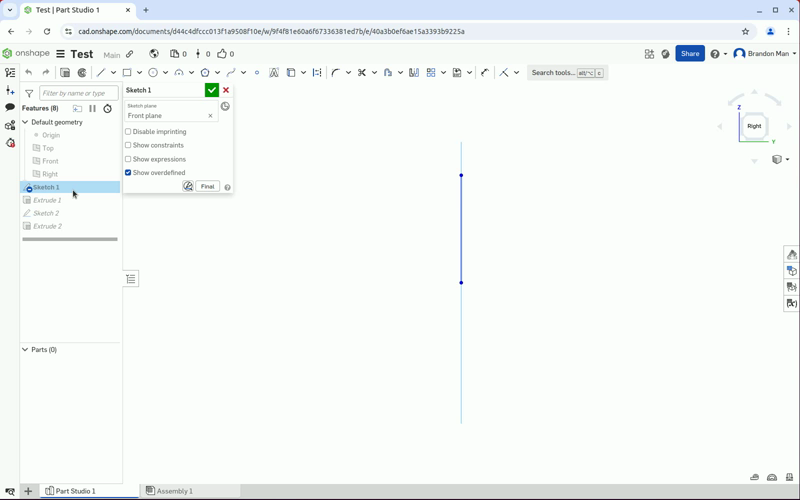
mouse_move(229, 92)
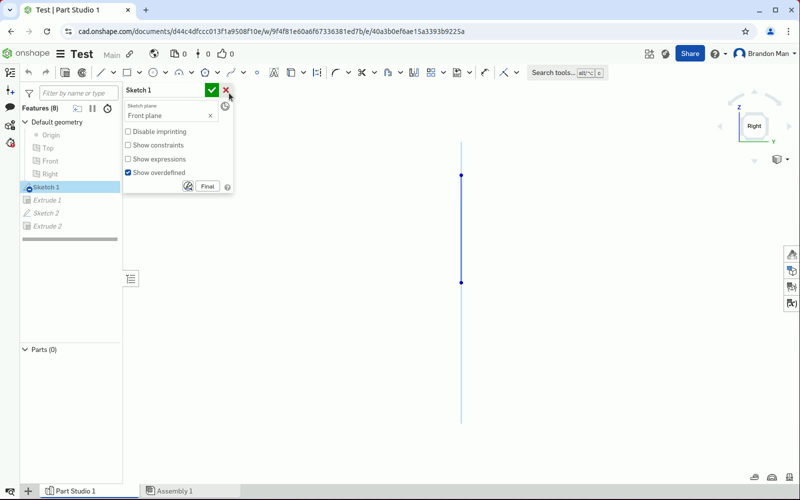
click(229, 92)
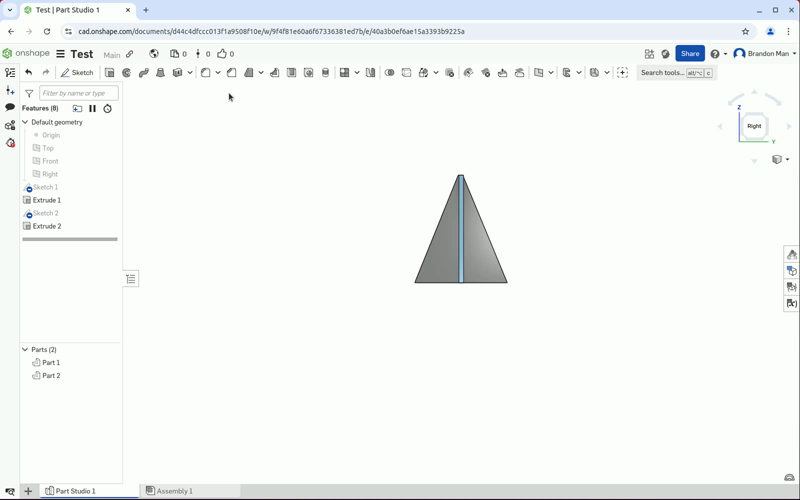
mouse_move(73, 352)
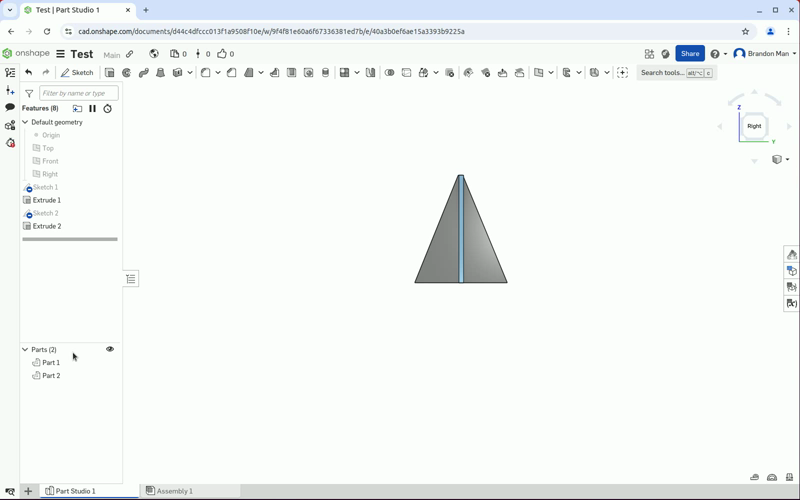
key(y)
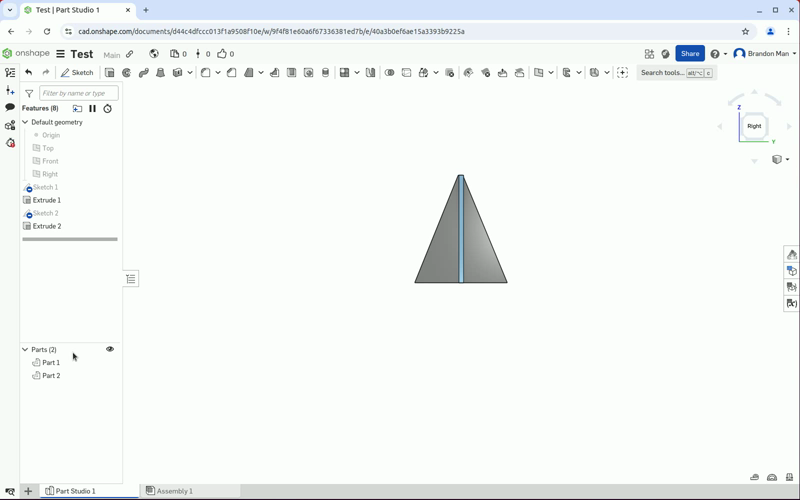
key(shift+p)
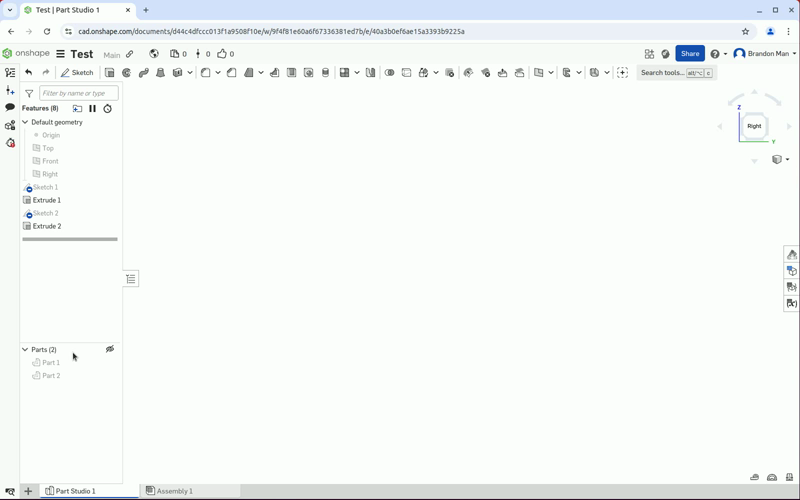
key(space)
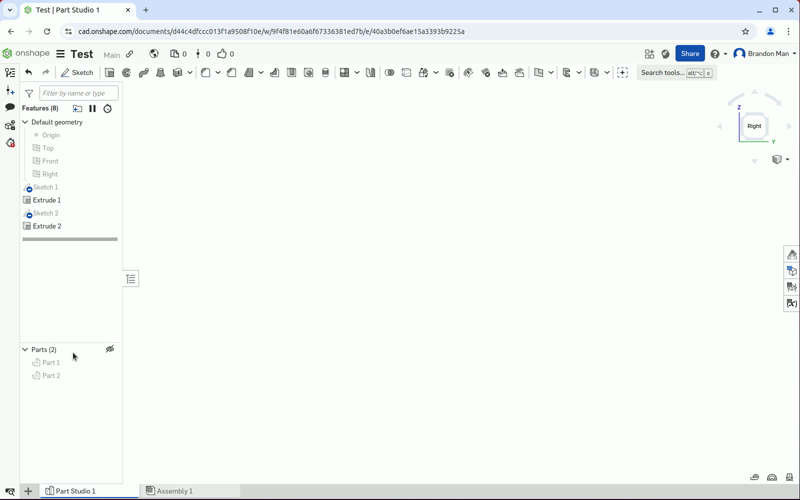
key_down(shift)
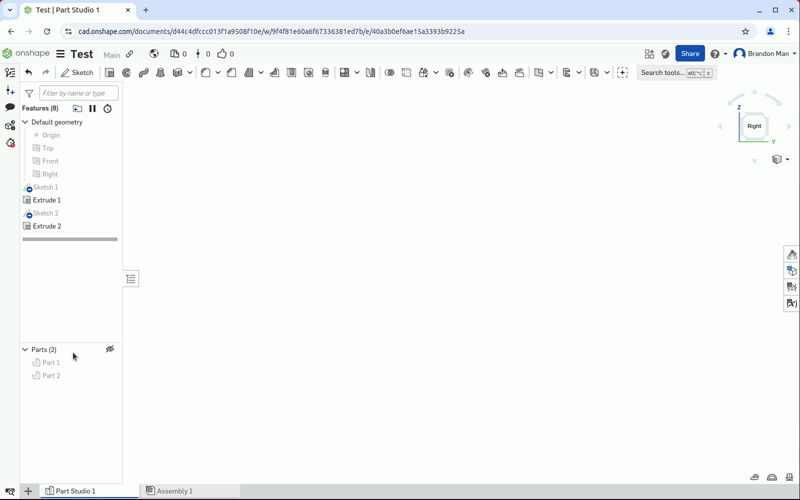
key(right)
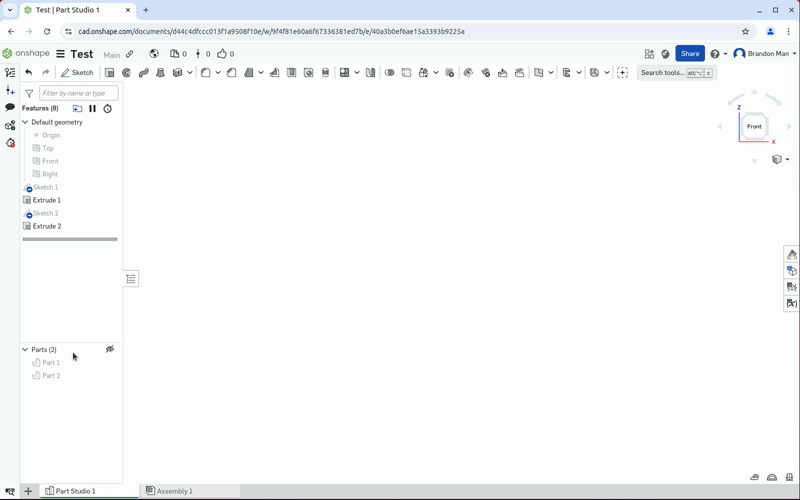
key_up(shift)
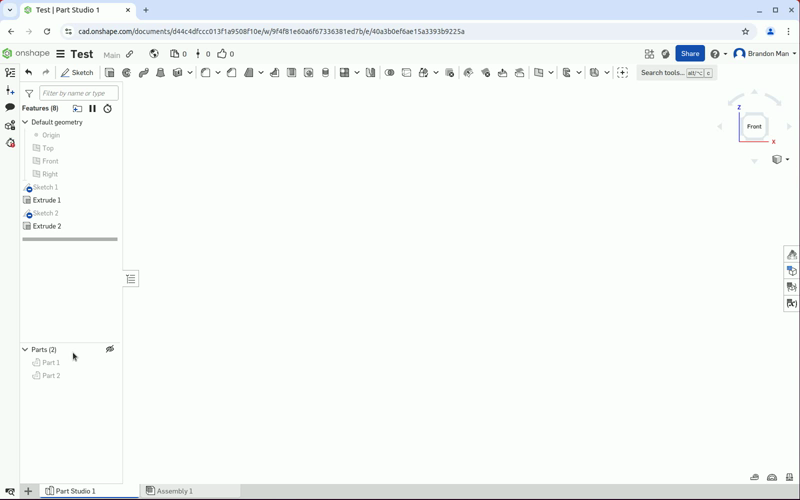
key(space)
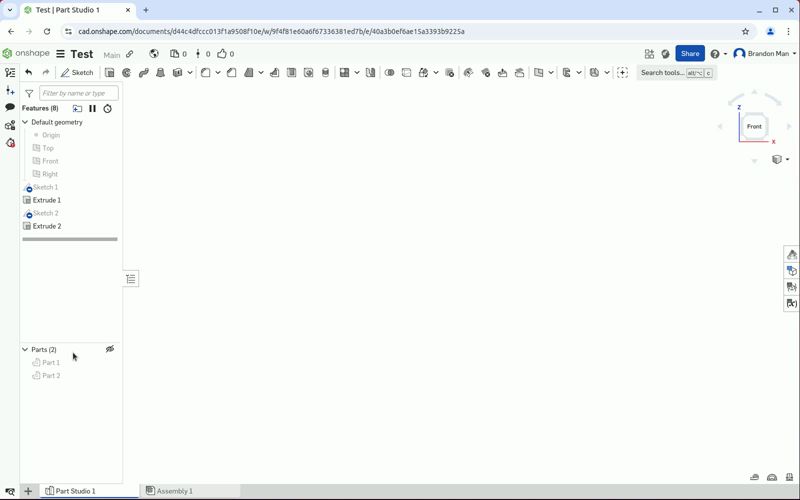
key_down(shift)
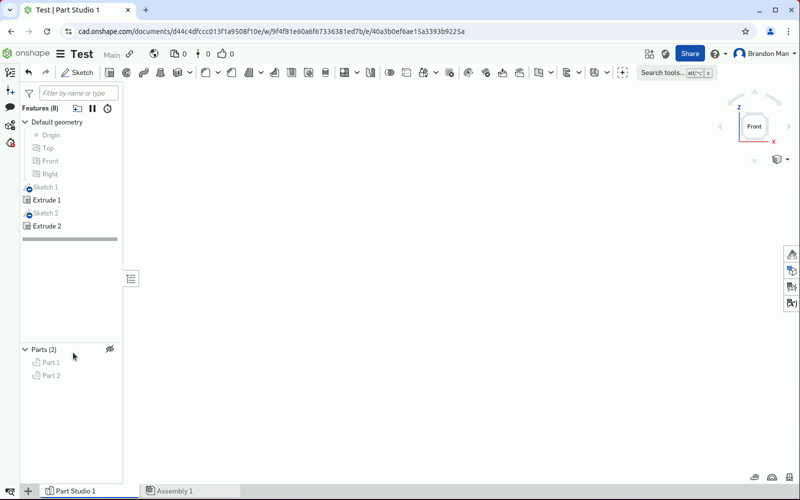
key(down)
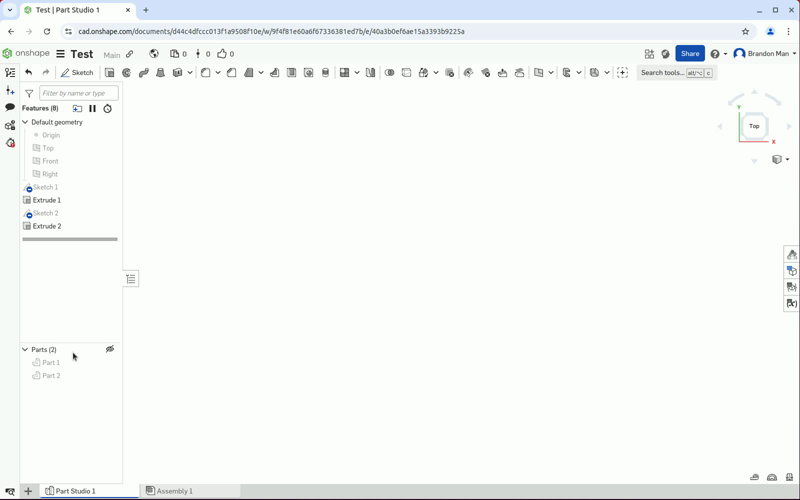
key_up(shift)
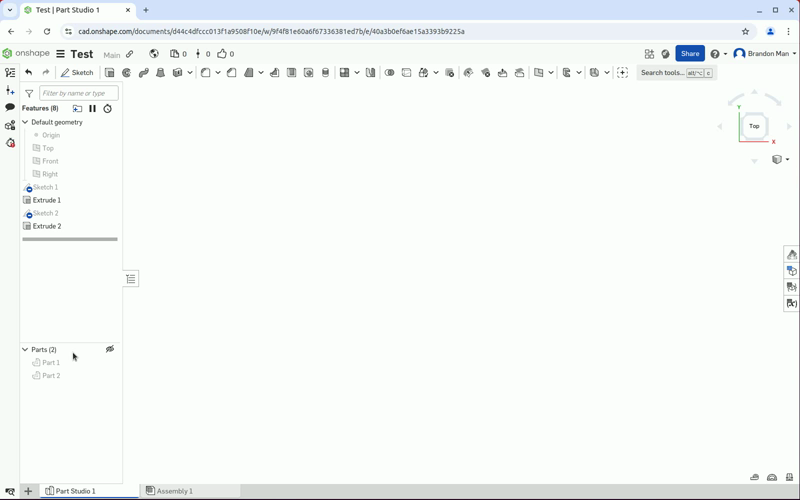
mouse_move(73, 352)
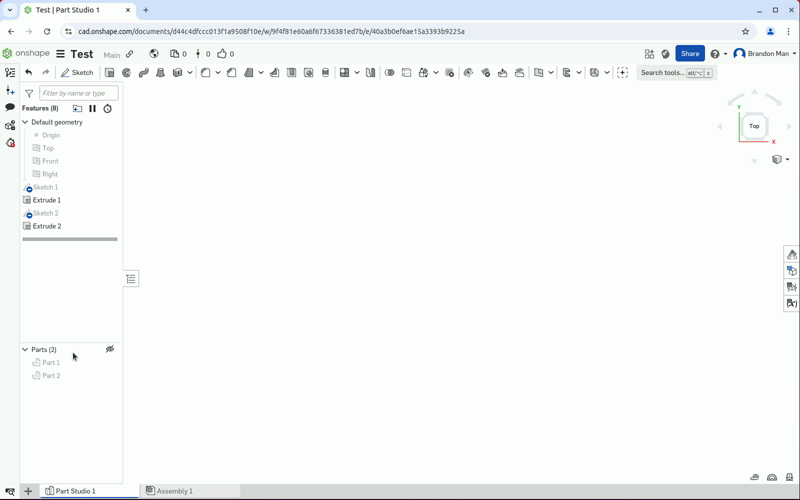
key(shift+y)
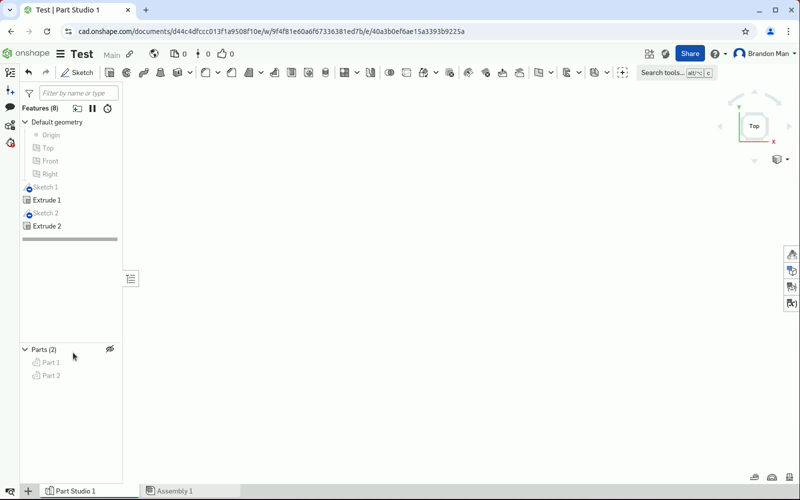
key(shift+s)
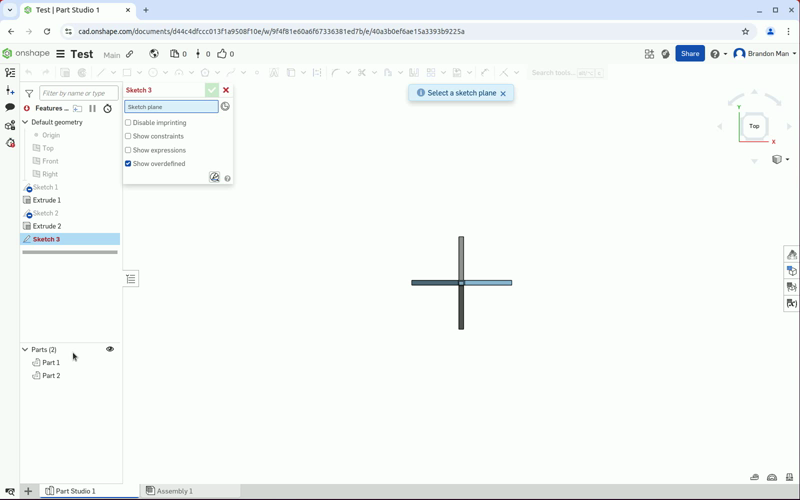
mouse_move(73, 150)
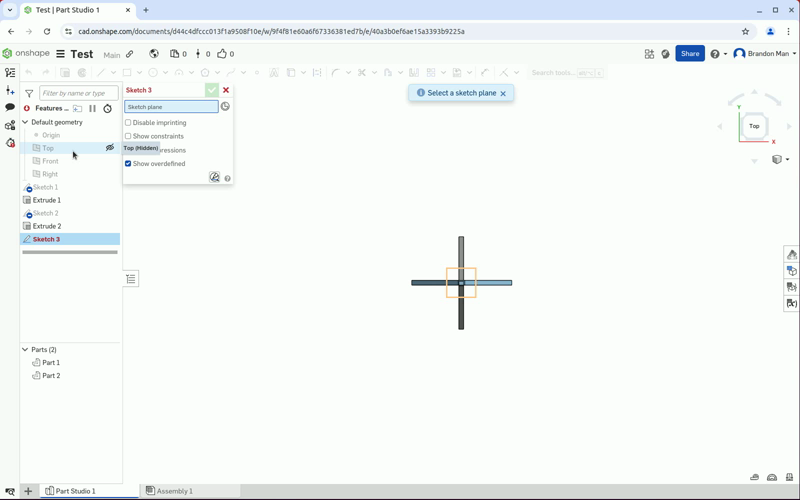
click(73, 150)
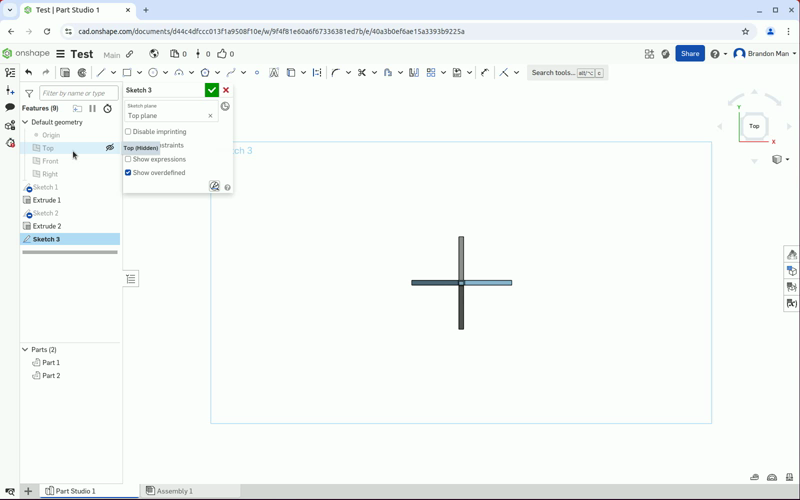
mouse_move(73, 352)
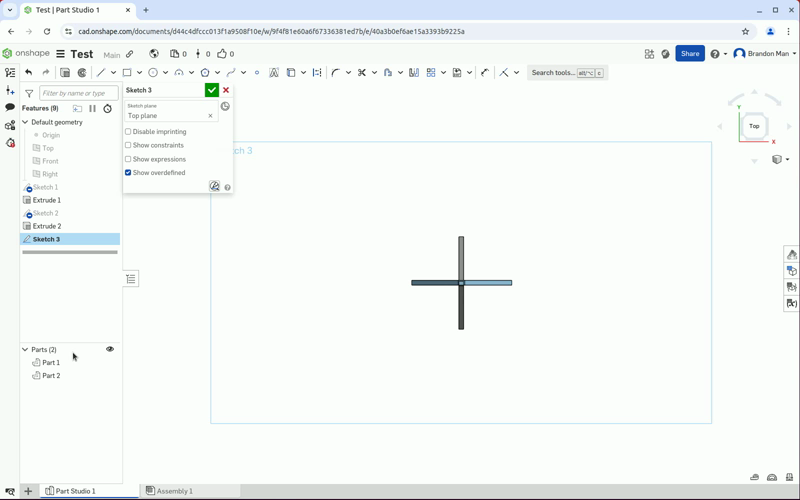
key(y)
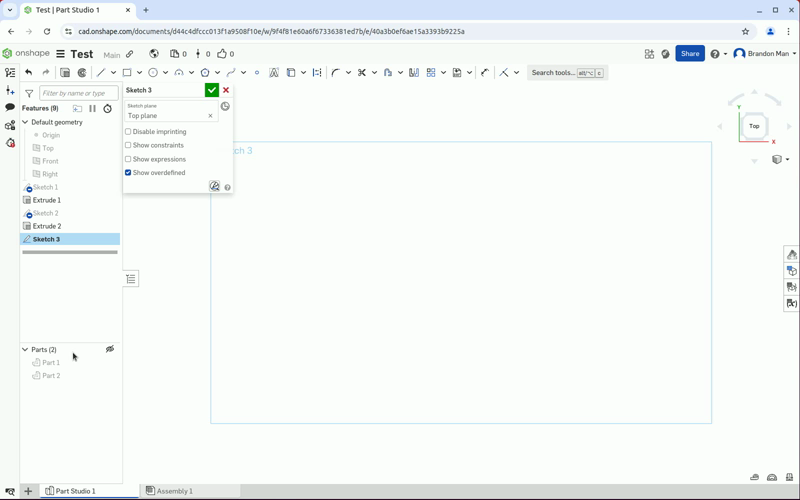
key(c)
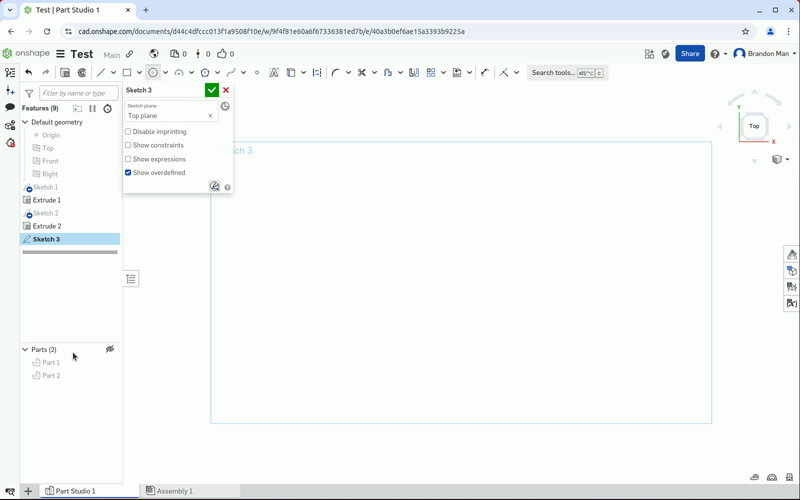
key_down(shift)
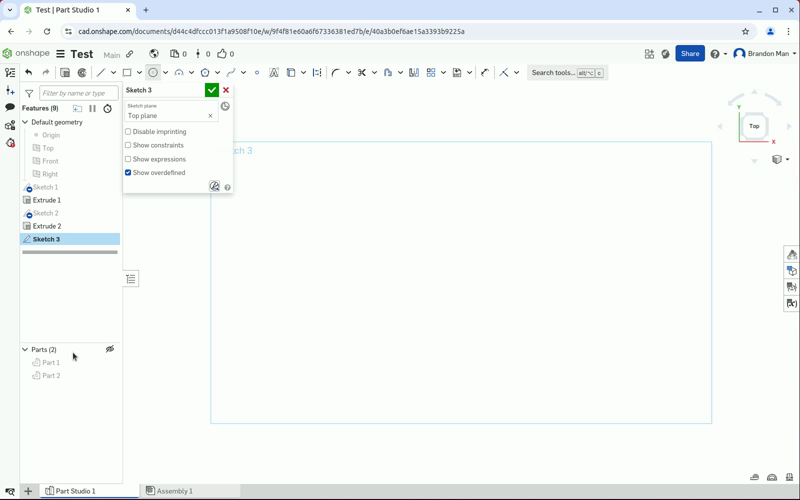
mouse_move(461, 282)
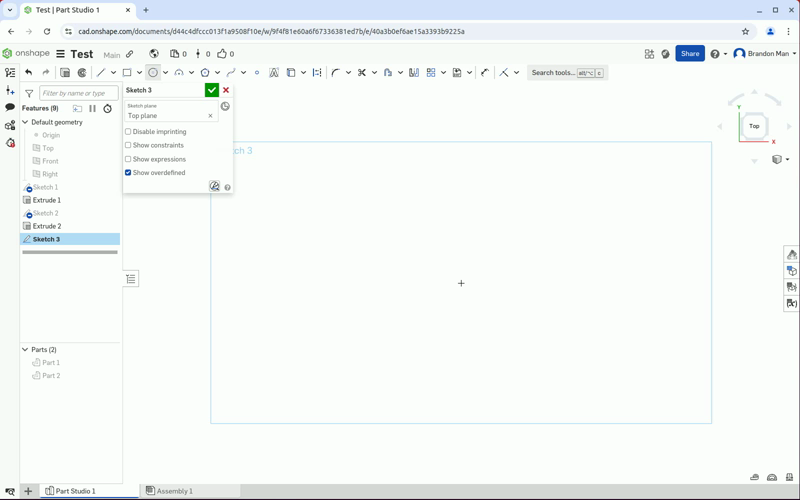
click(461, 282)
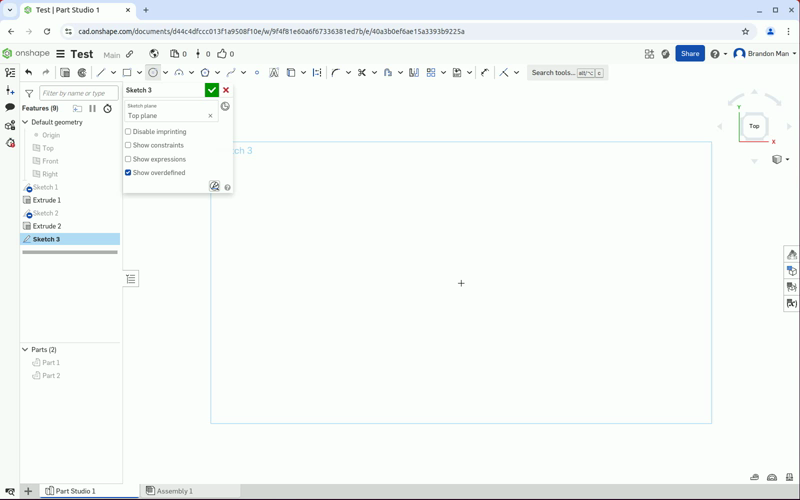
key_up(shift)
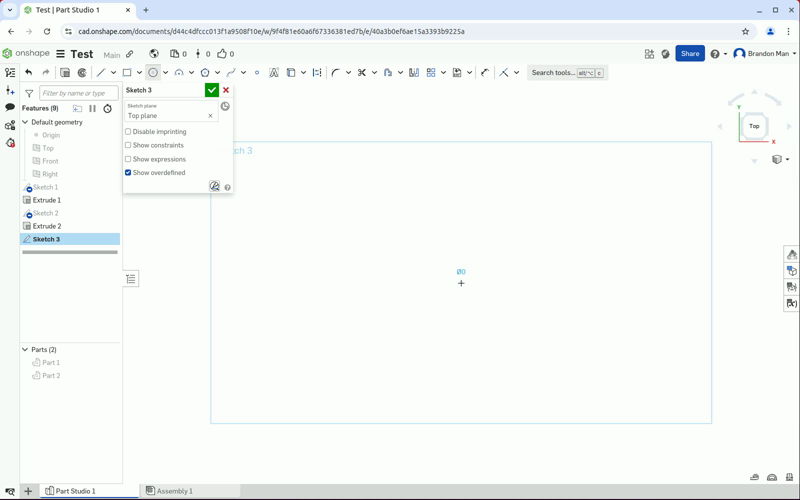
mouse_move(512, 282)
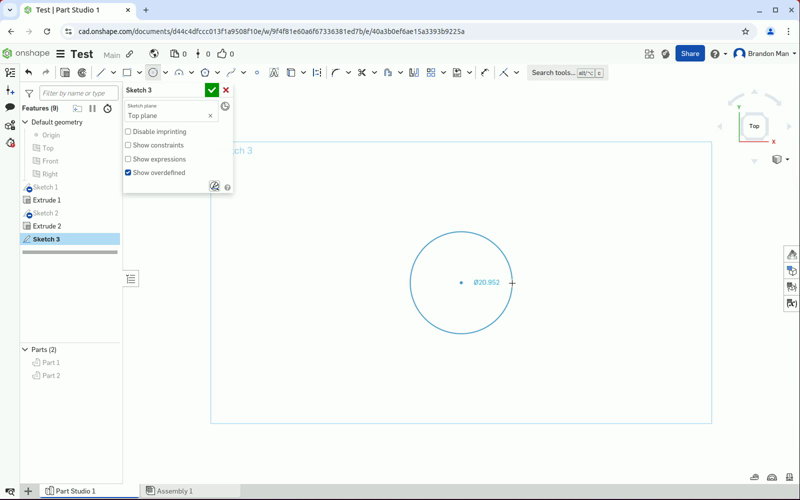
click(512, 282)
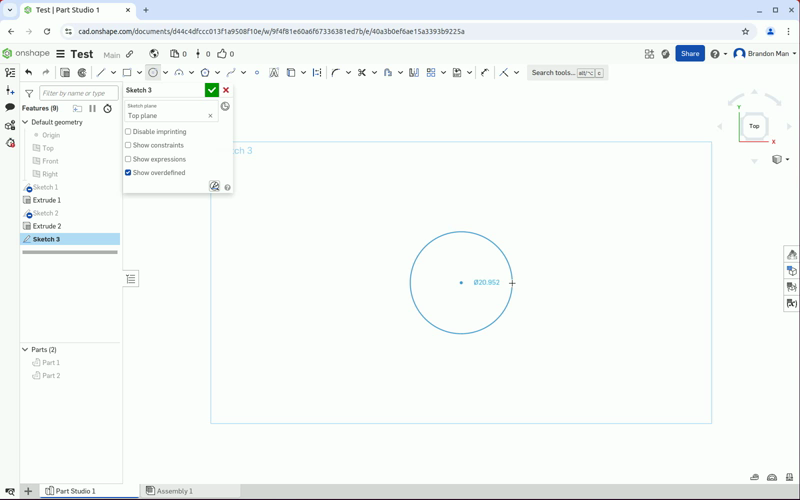
key(esc)
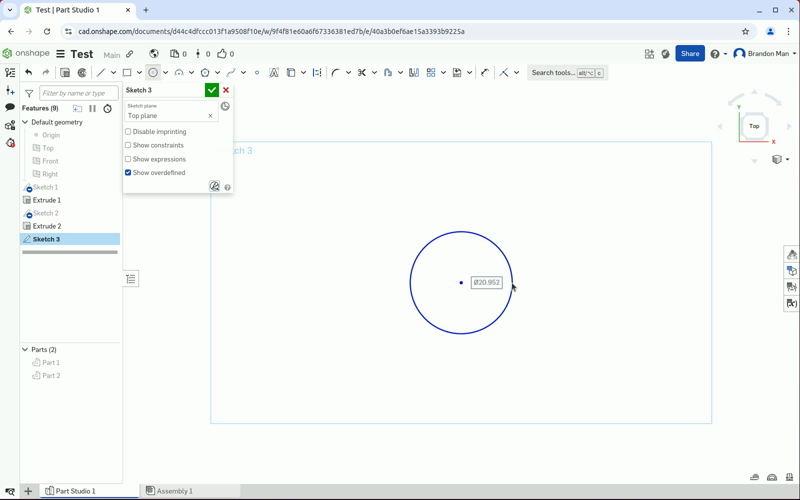
mouse_move(456, 247)
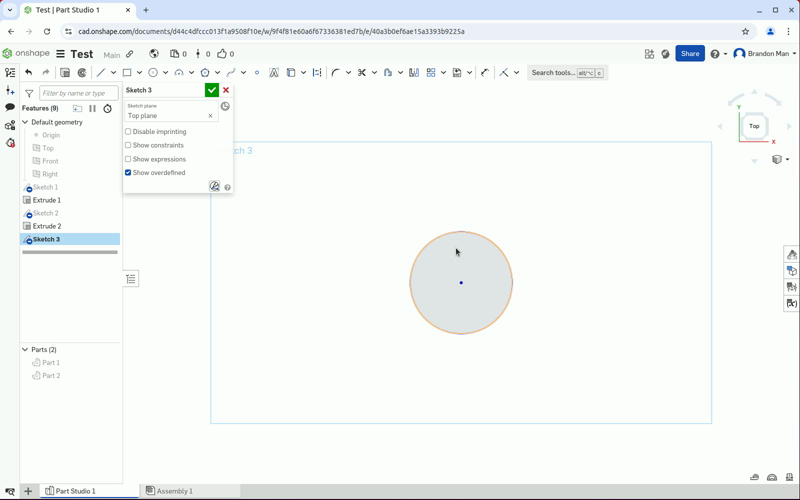
click(456, 247)
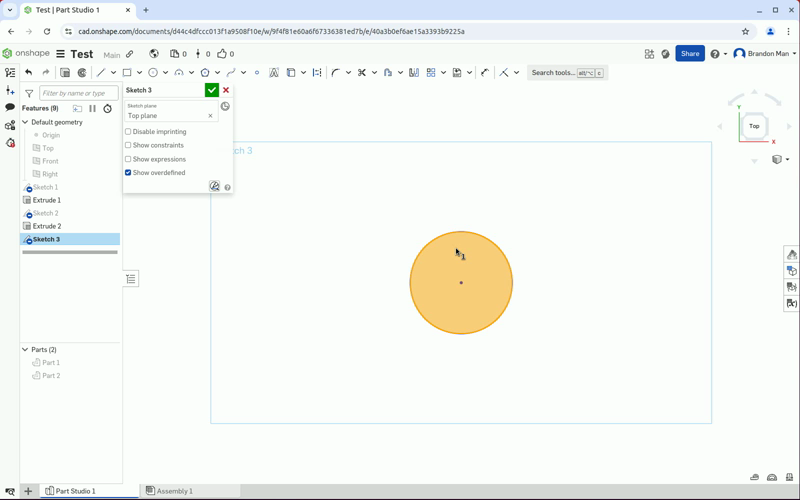
mouse_move(73, 352)
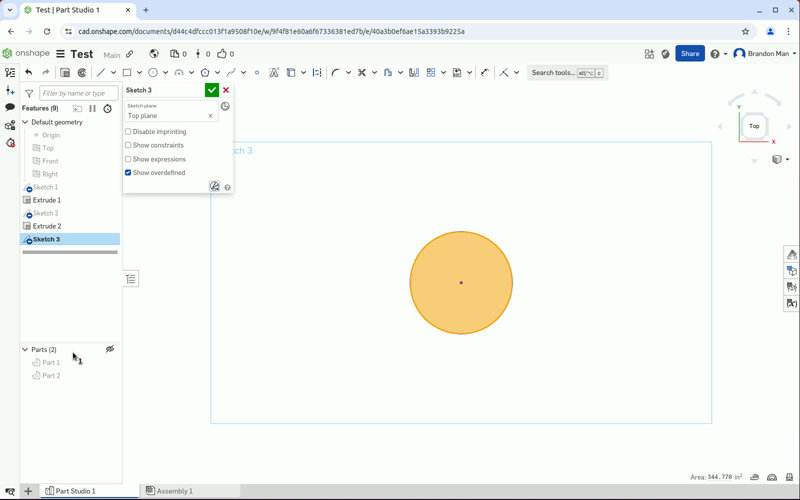
key(shift+y)
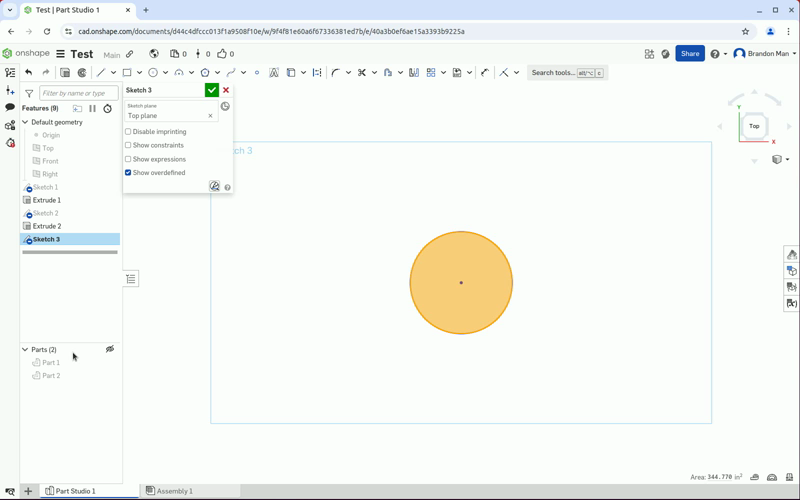
key(shift+e)
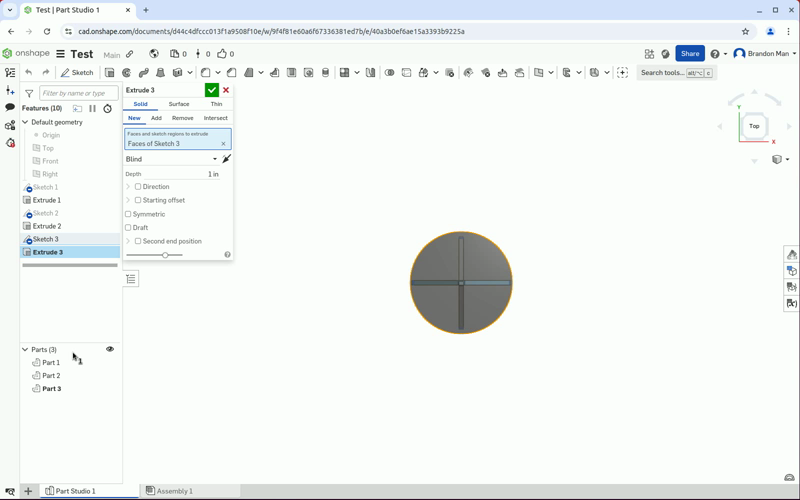
mouse_move(143, 106)
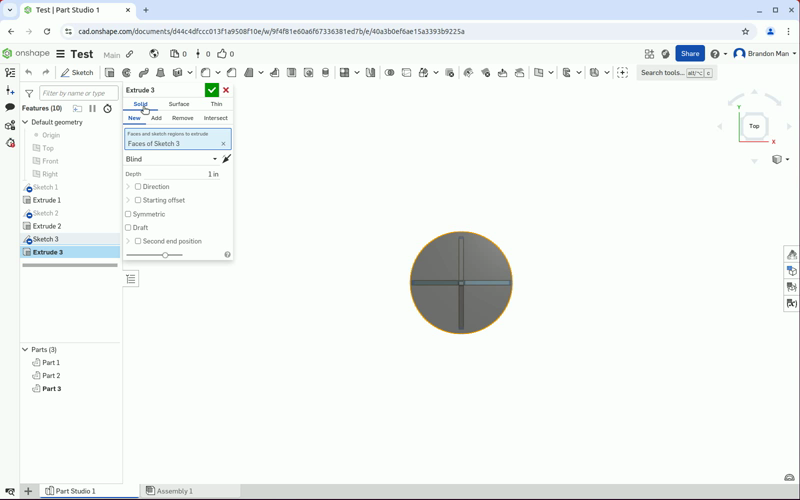
click(143, 106)
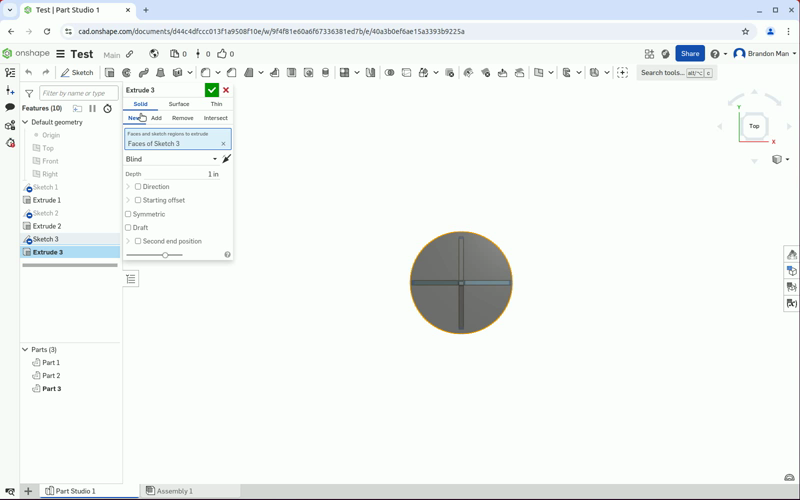
mouse_move(137, 120)
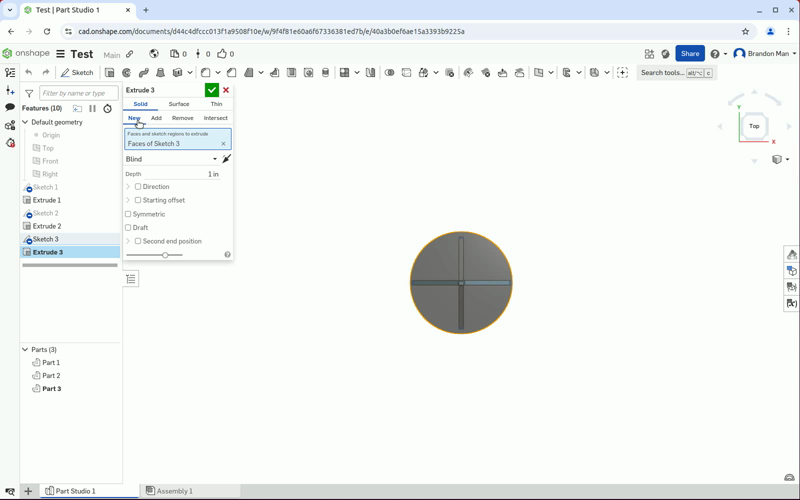
click(137, 120)
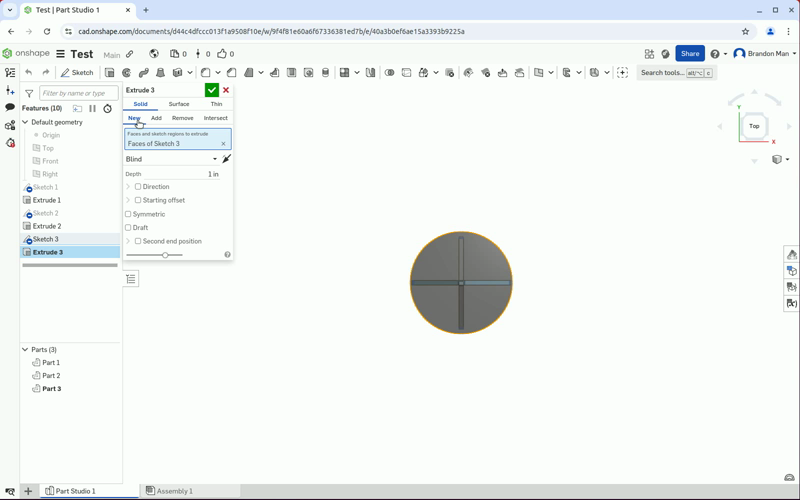
key(tab, 4)
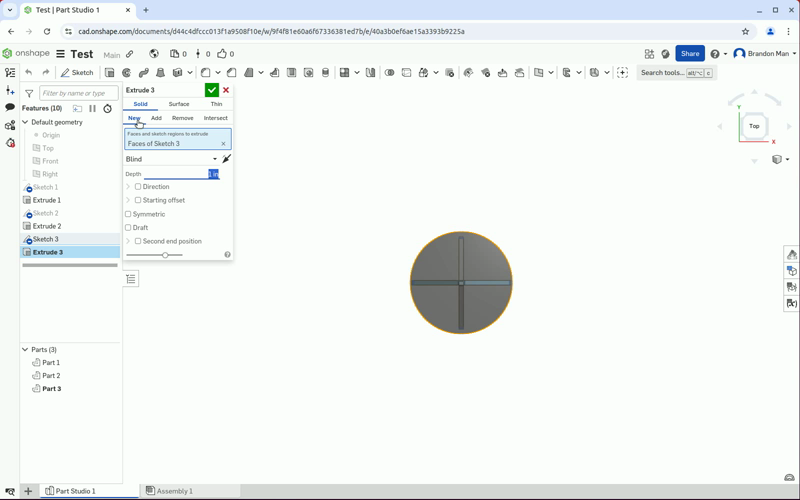
text(-0.481)
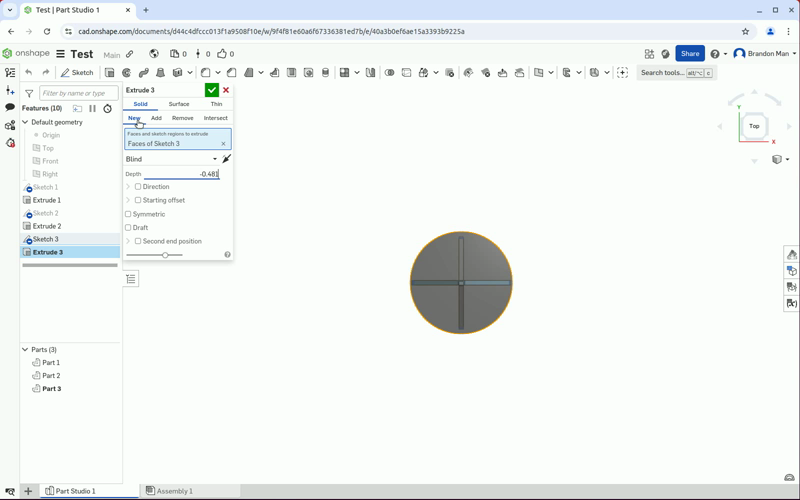
key(enter)
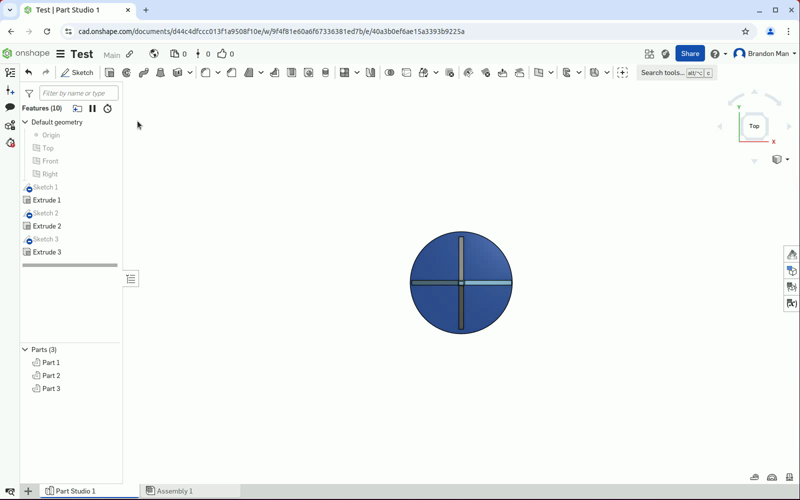
key(shift+h)
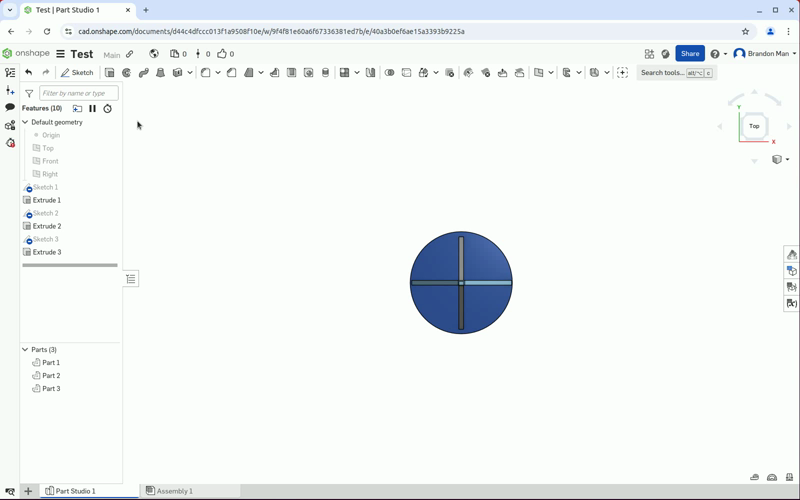
key(shift+h)
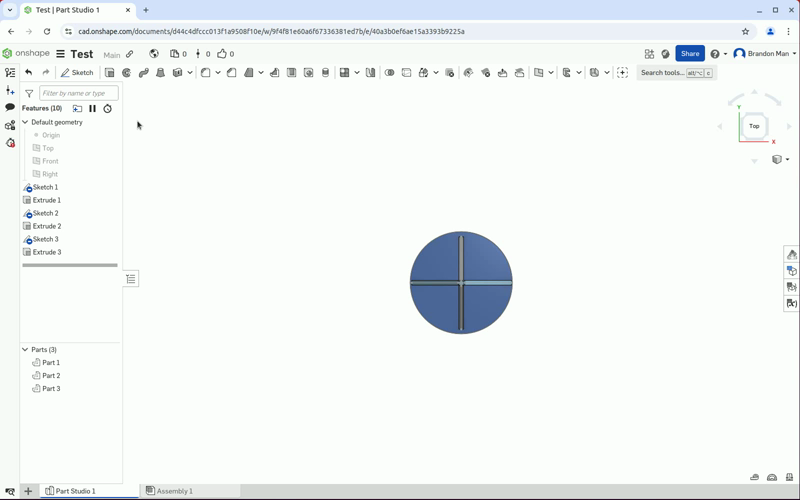
key(shift+7)
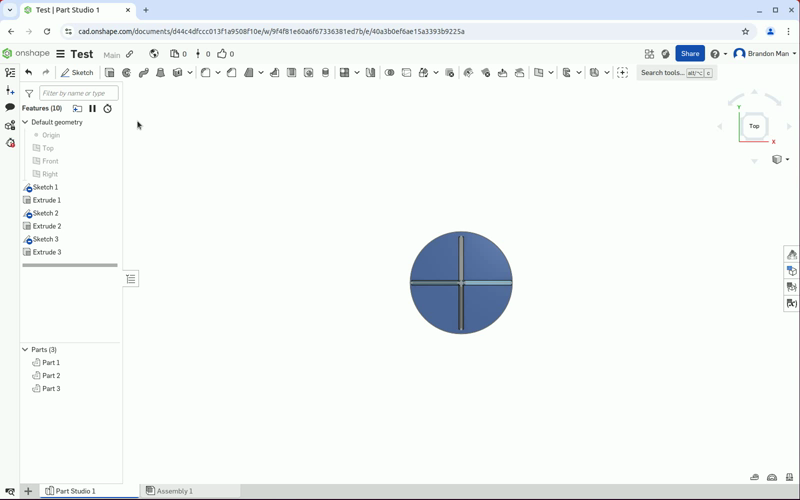
key(up, 3)
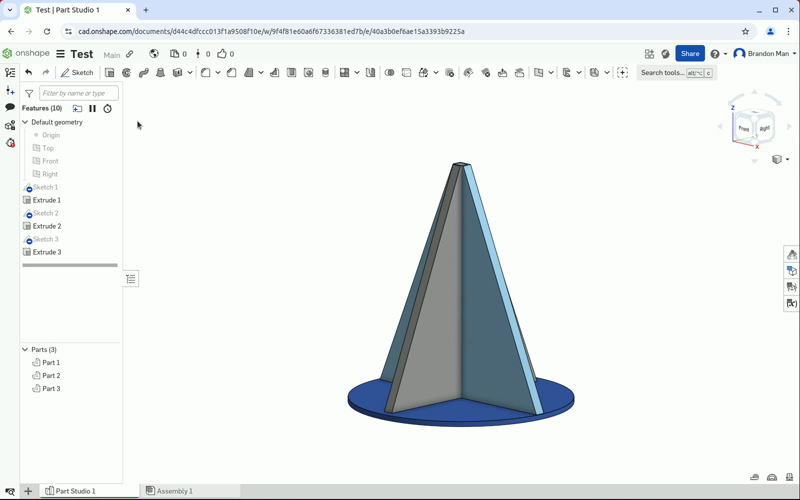
key(left, 3)
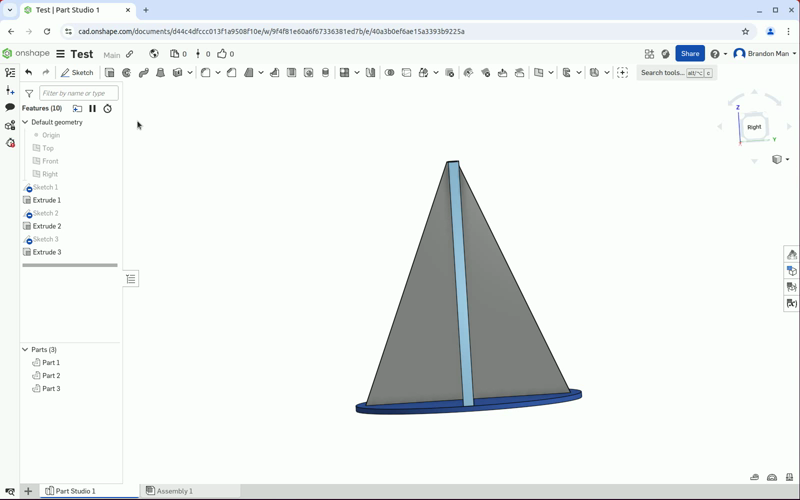
key(right, 3)
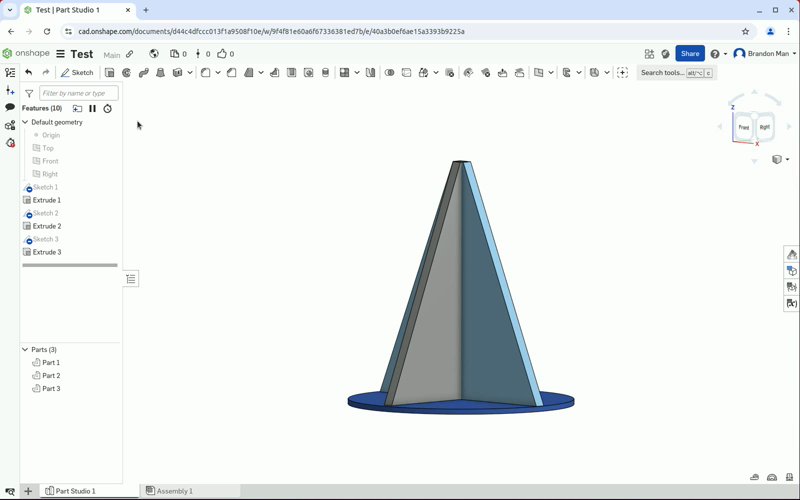
key(down, 3)
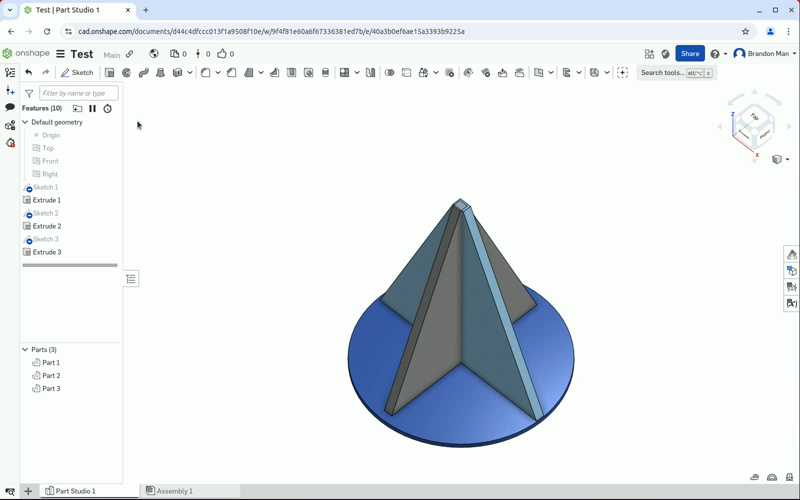
mouse_move(73, 189)
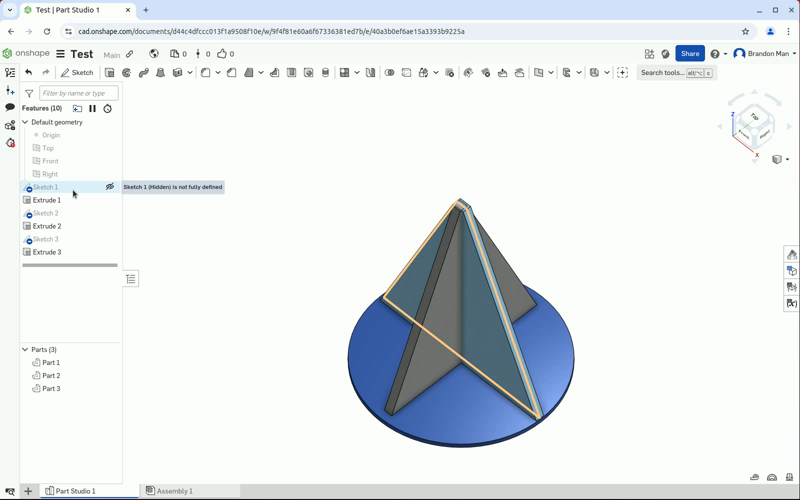
click(73, 189)